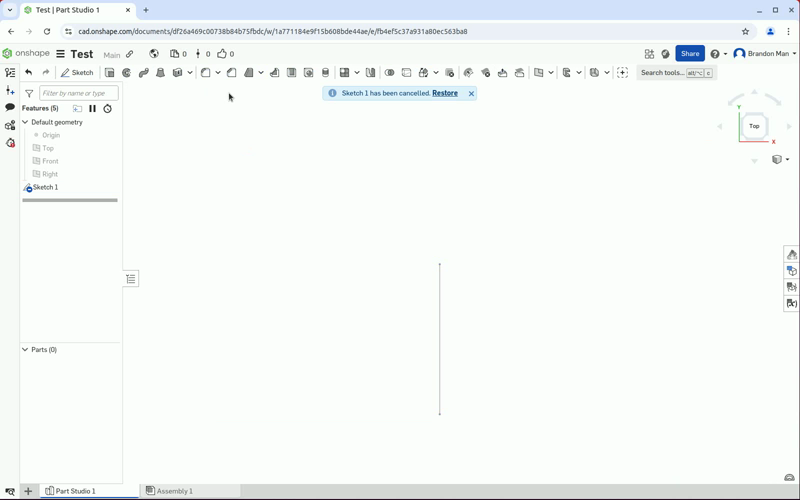
key(shift+h)
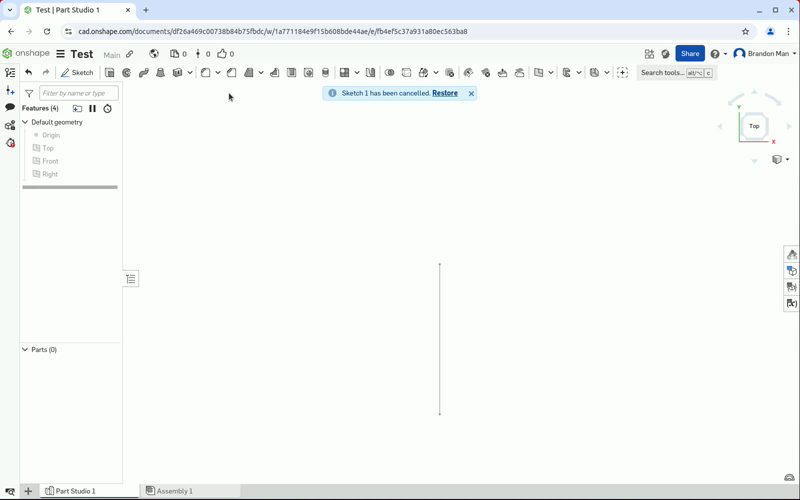
mouse_move(73, 352)
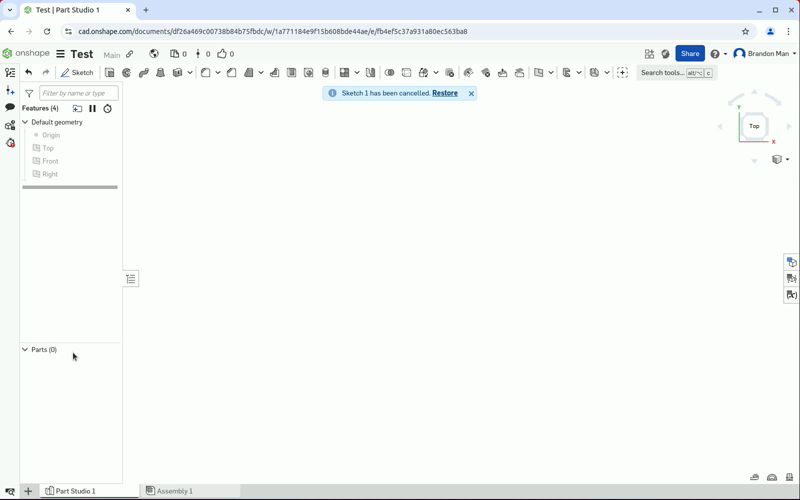
key(y)
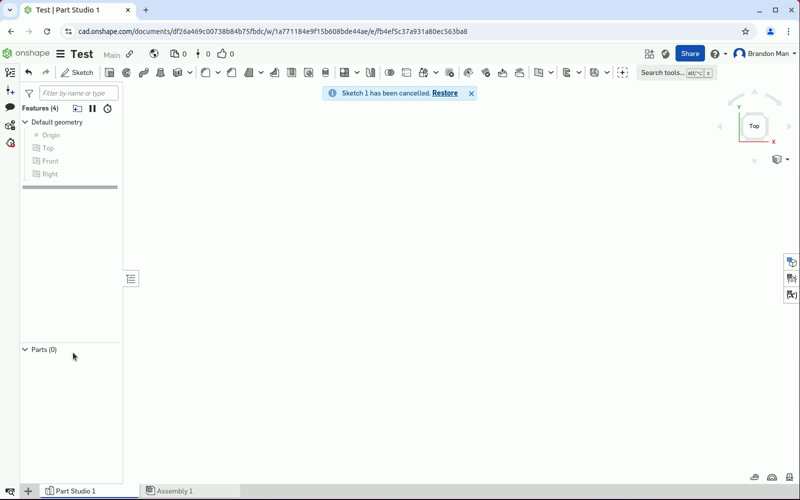
key(shift+p)
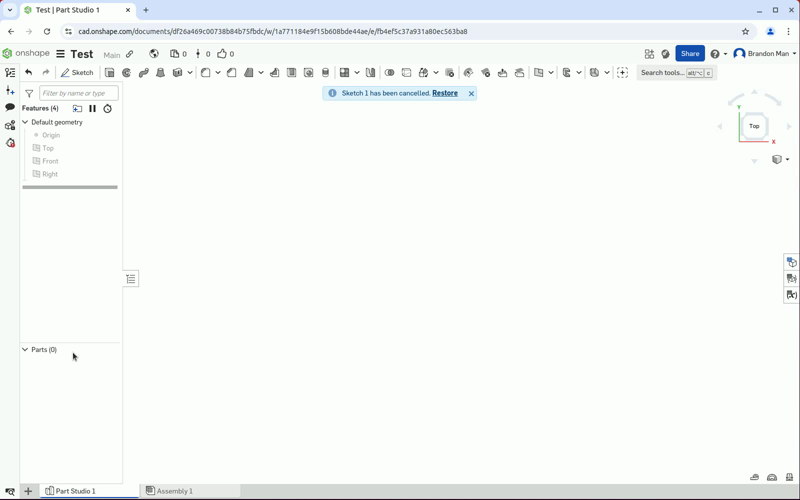
key(space)
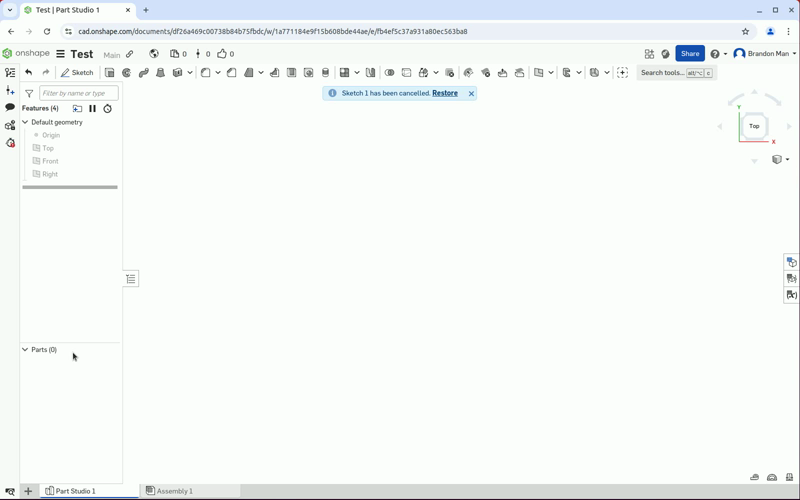
key_down(shift)
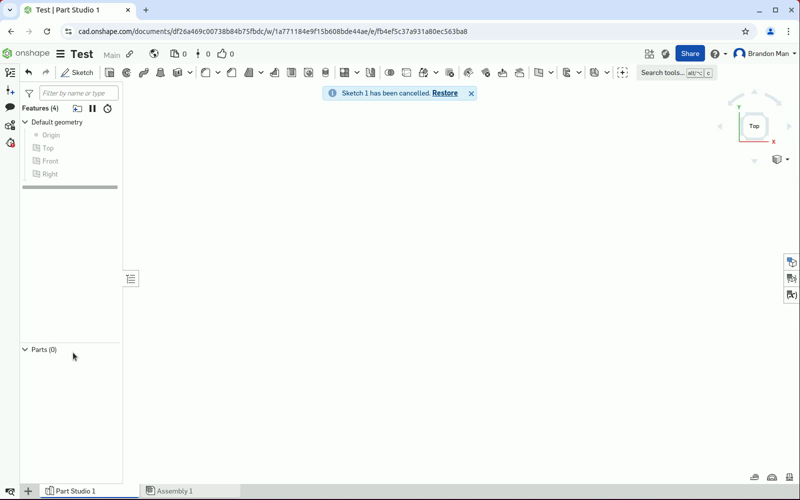
key(up)
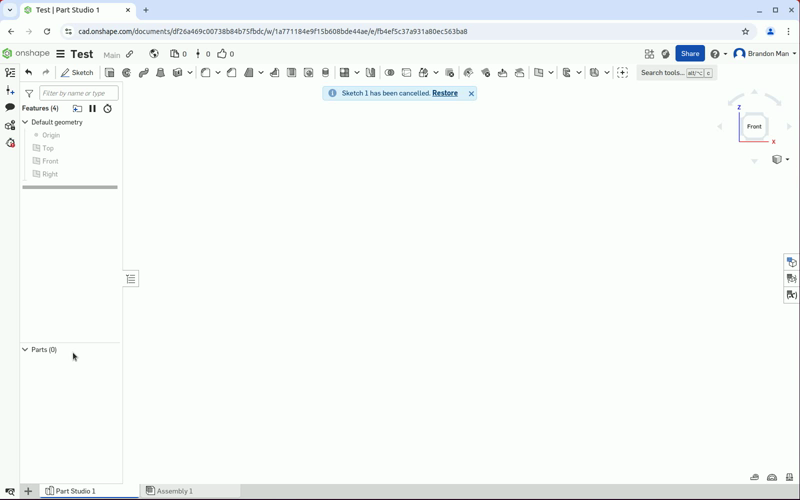
key_up(shift)
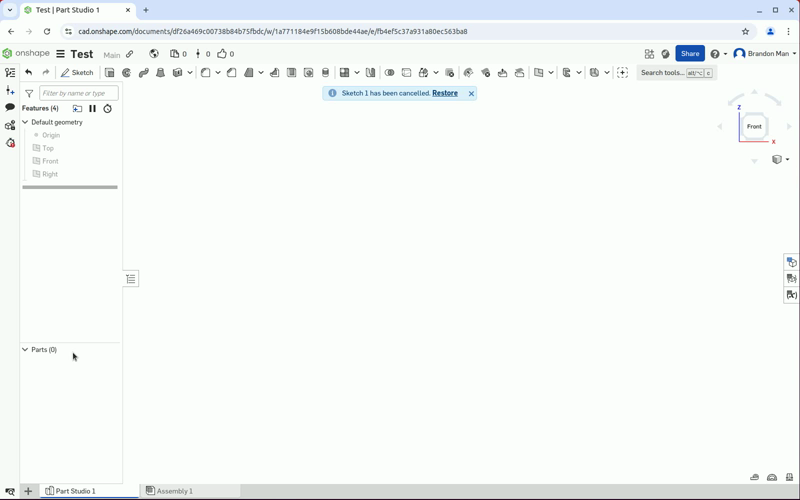
mouse_move(73, 352)
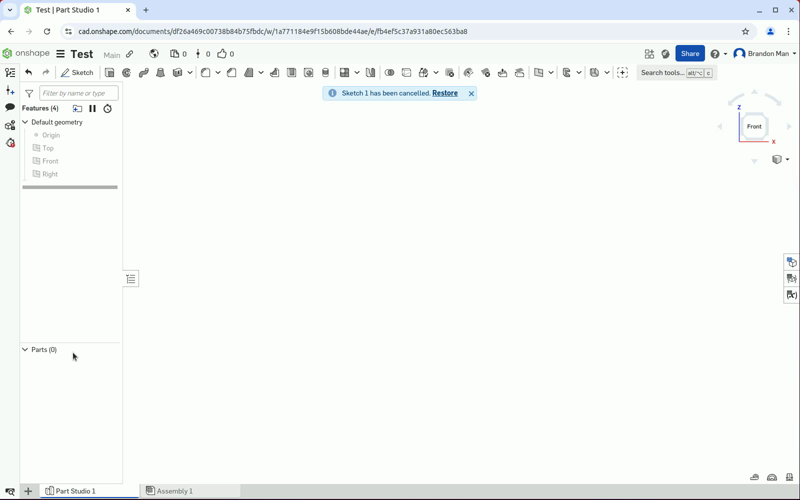
key(shift+y)
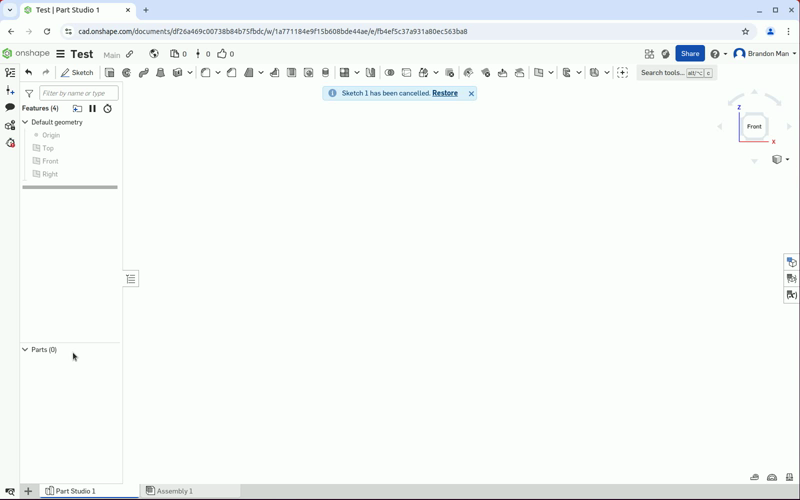
key(shift+s)
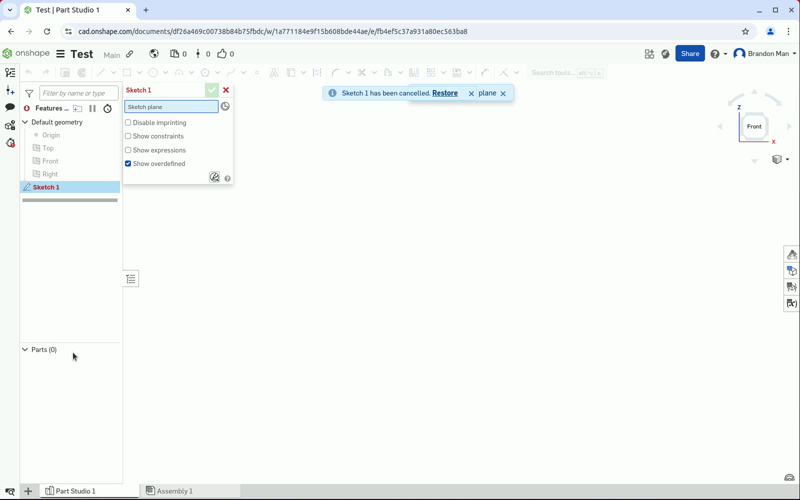
mouse_move(73, 163)
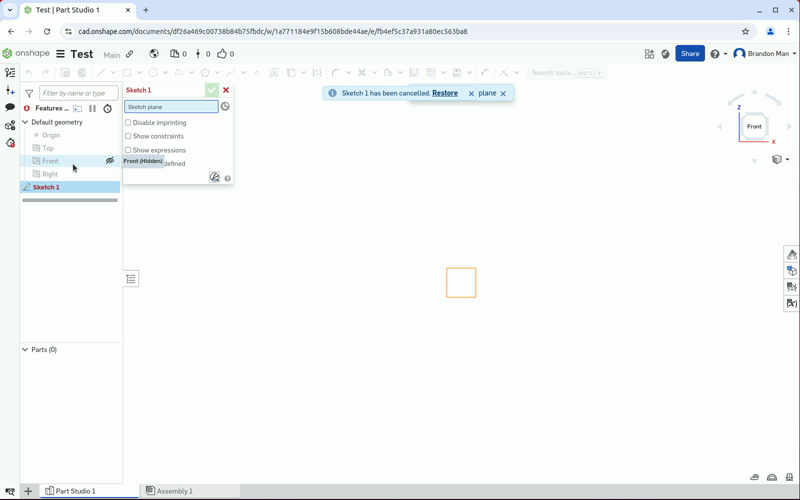
click(73, 163)
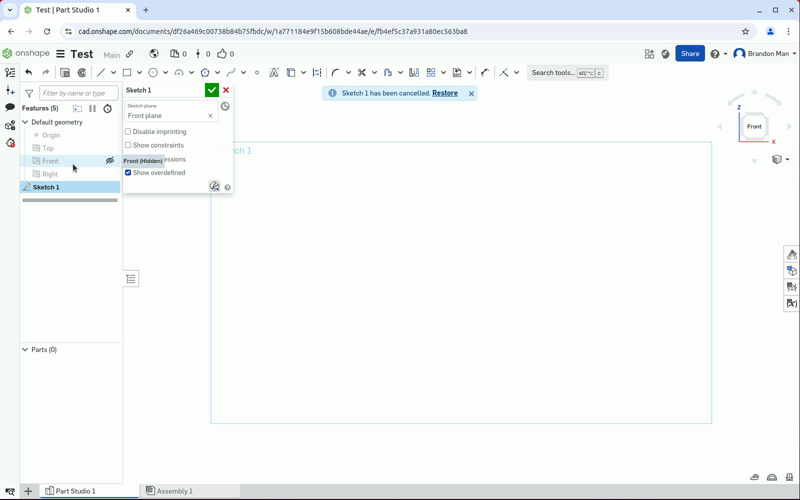
mouse_move(73, 352)
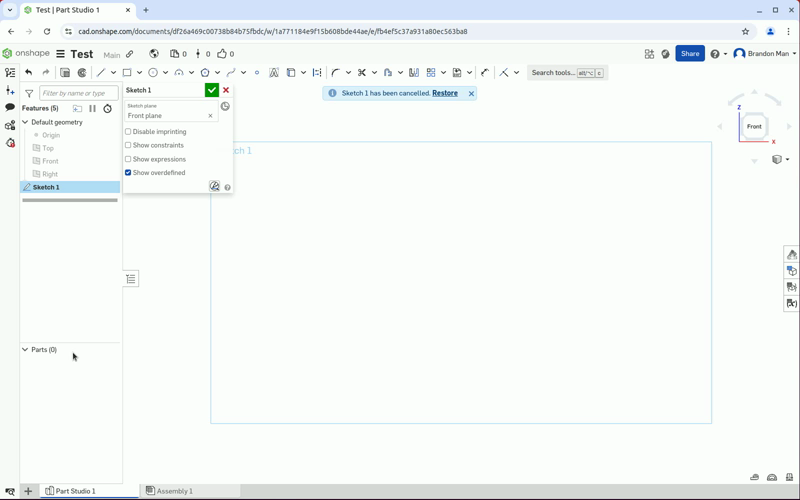
key(y)
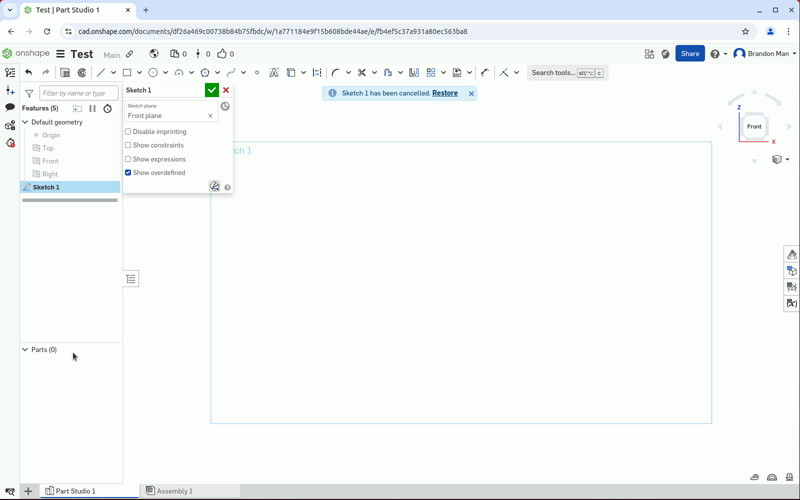
key(l)
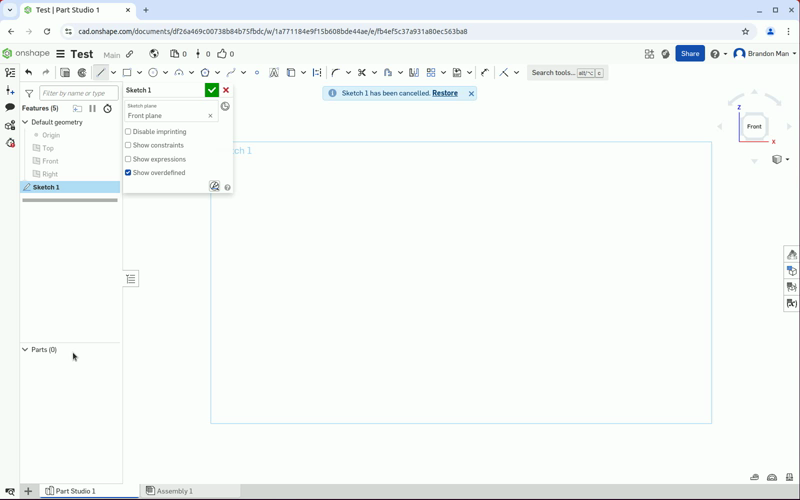
key_down(shift)
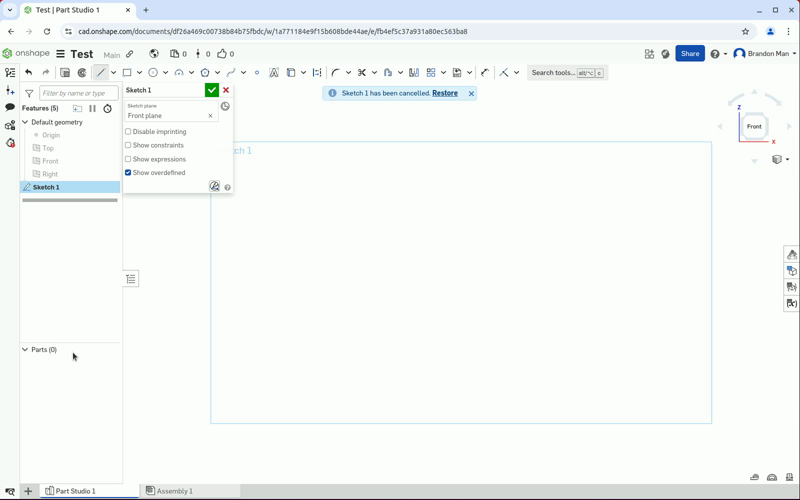
mouse_move(403, 342)
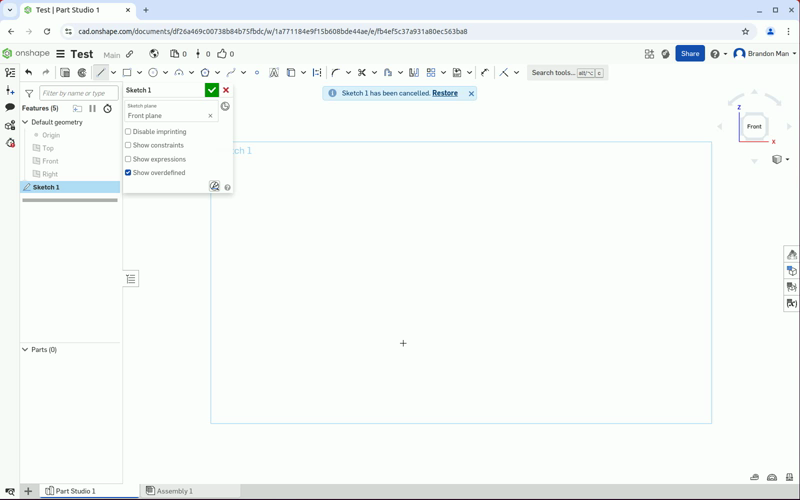
click(403, 342)
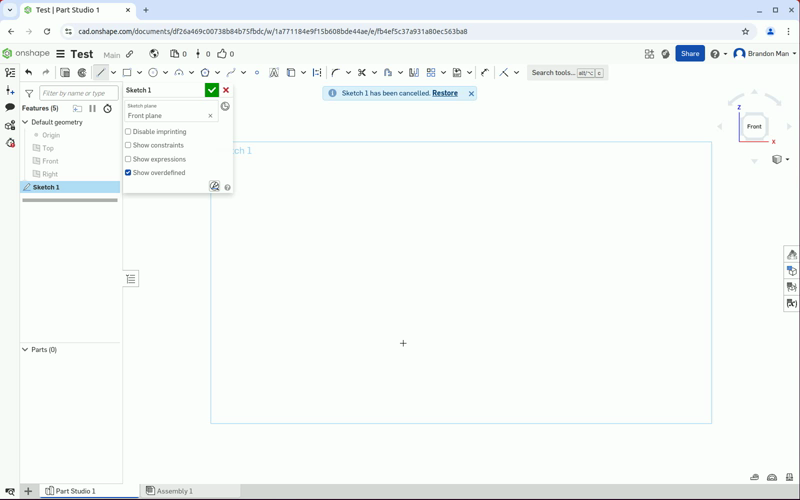
key_up(shift)
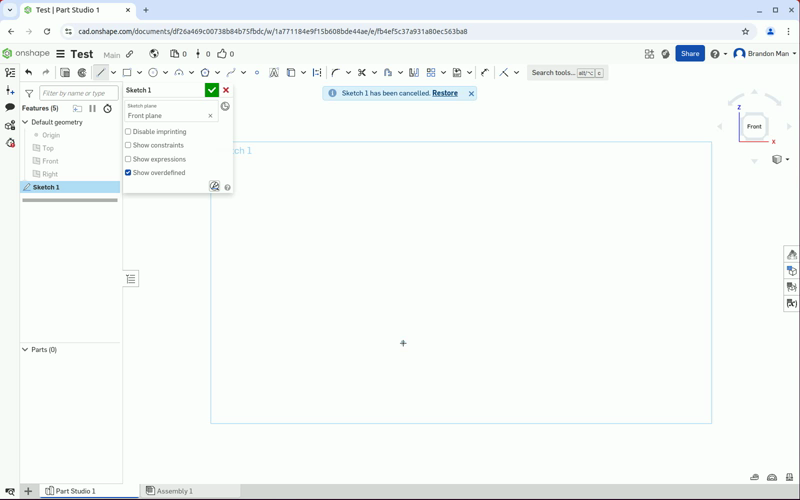
key_down(shift)
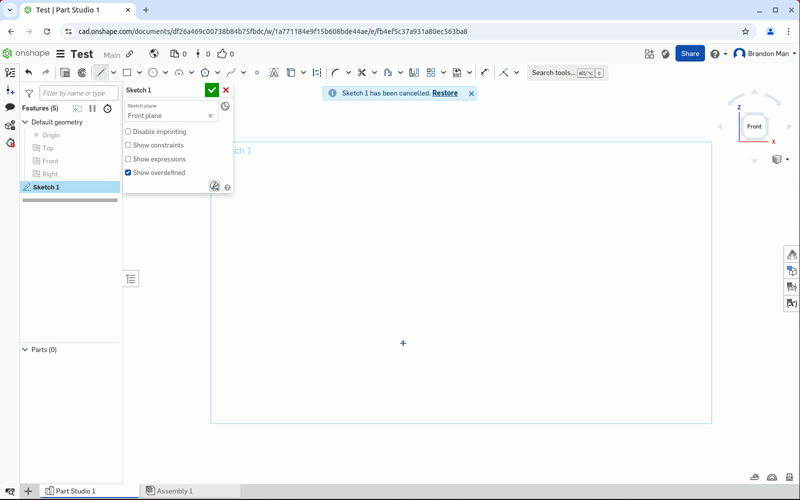
mouse_move(510, 342)
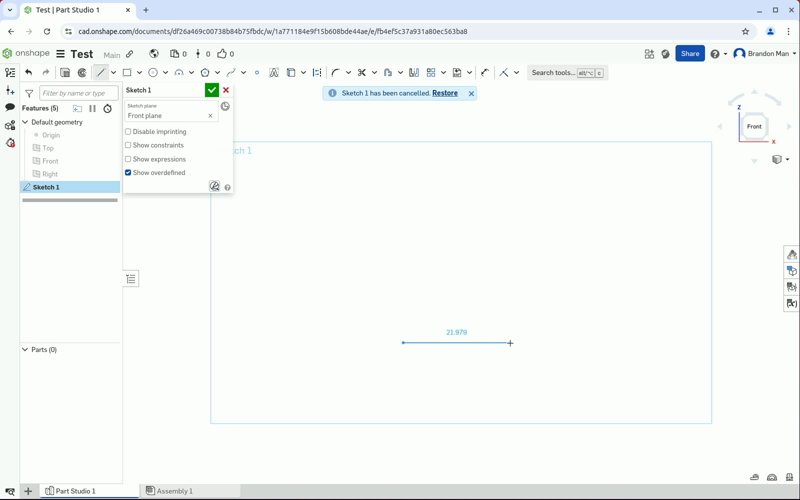
click(510, 342)
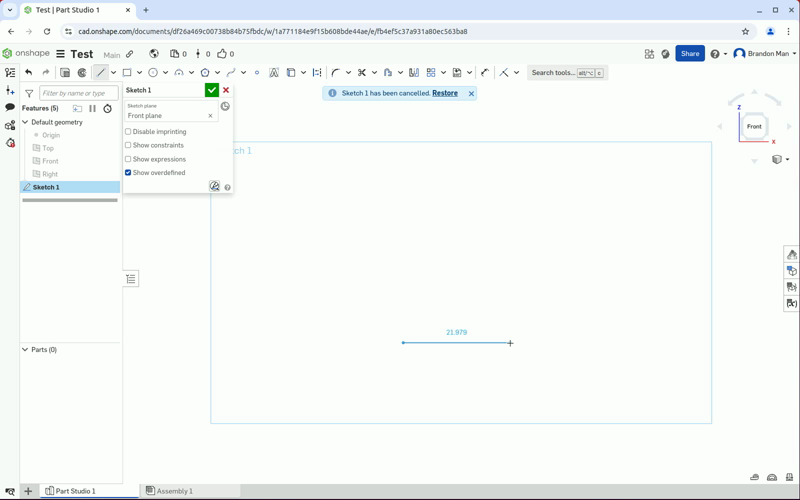
key_up(shift)
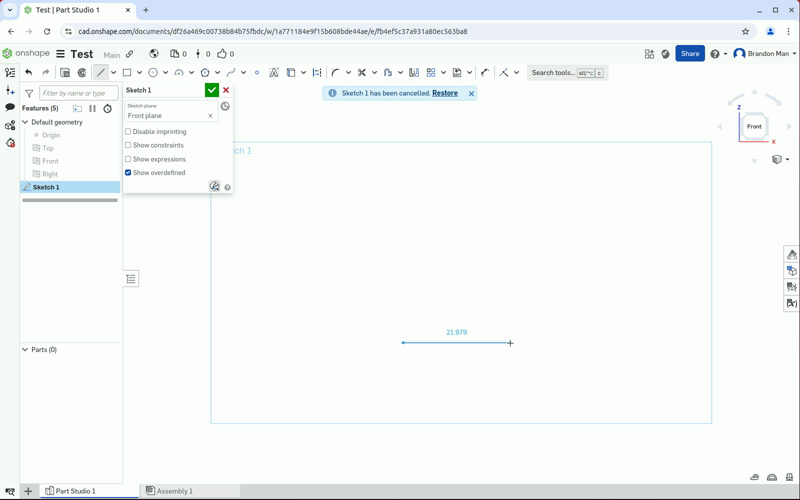
key_down(shift)
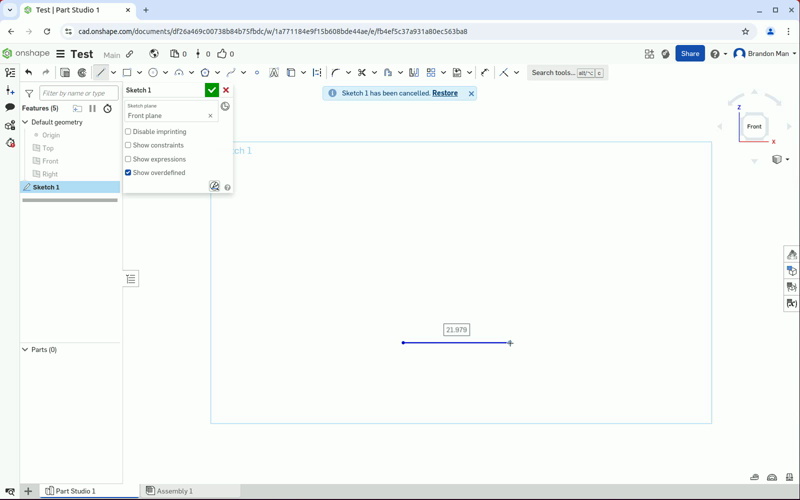
mouse_move(510, 170)
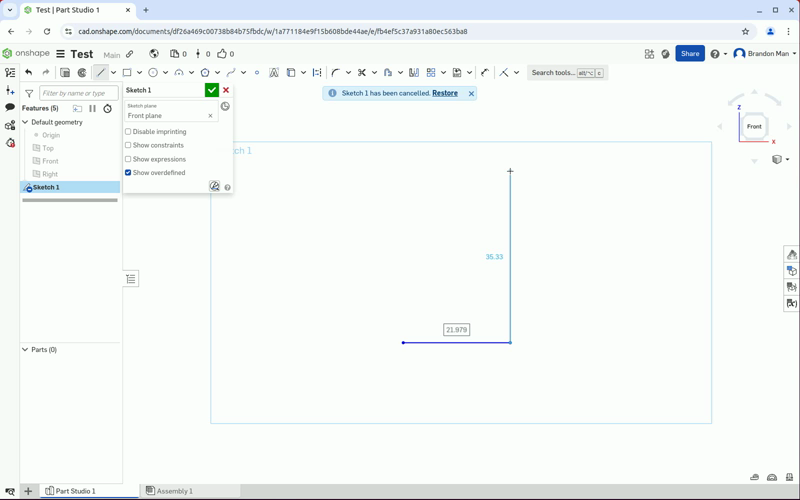
click(510, 170)
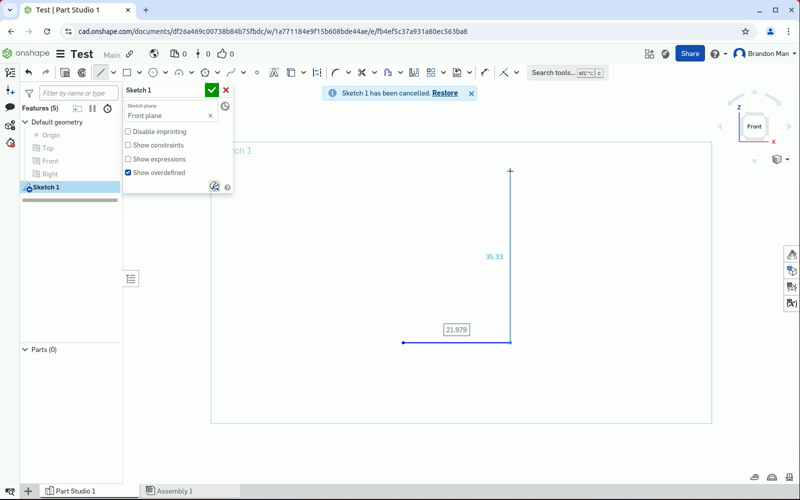
key_up(shift)
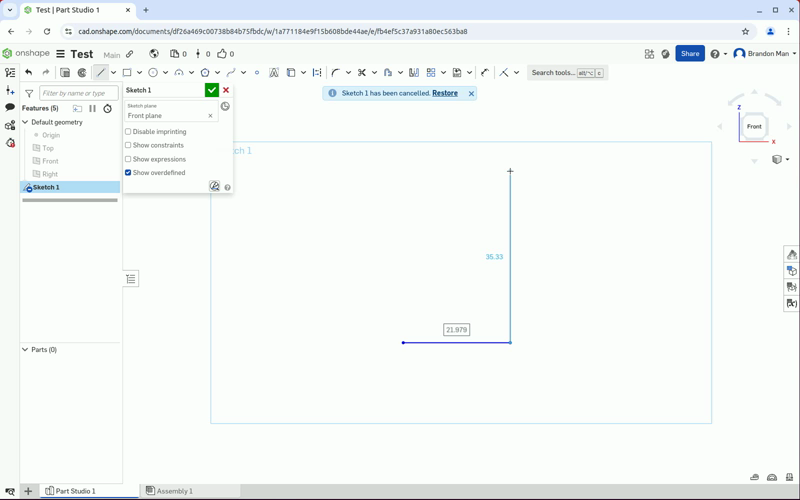
key_down(shift)
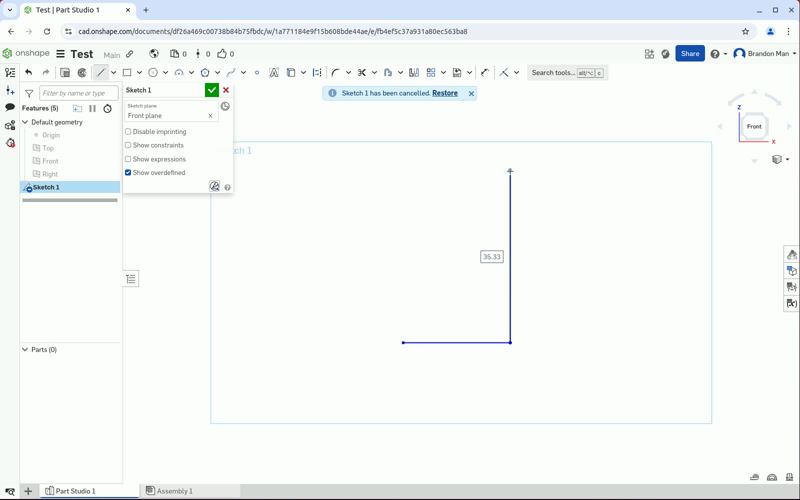
mouse_move(403, 170)
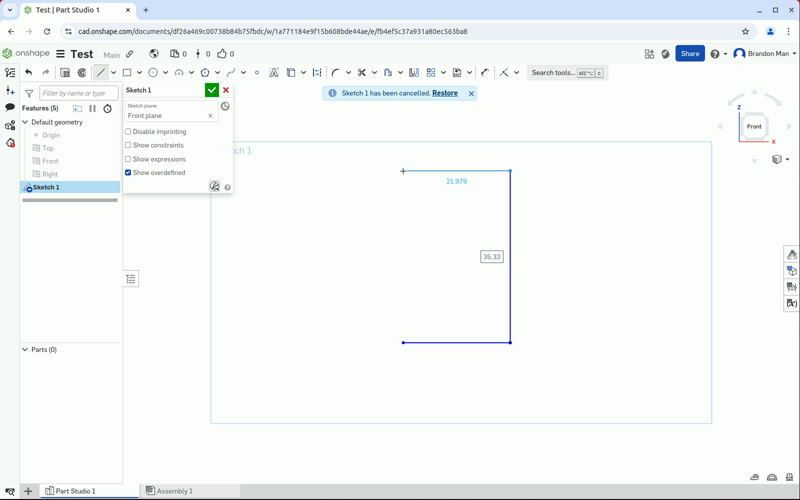
click(403, 170)
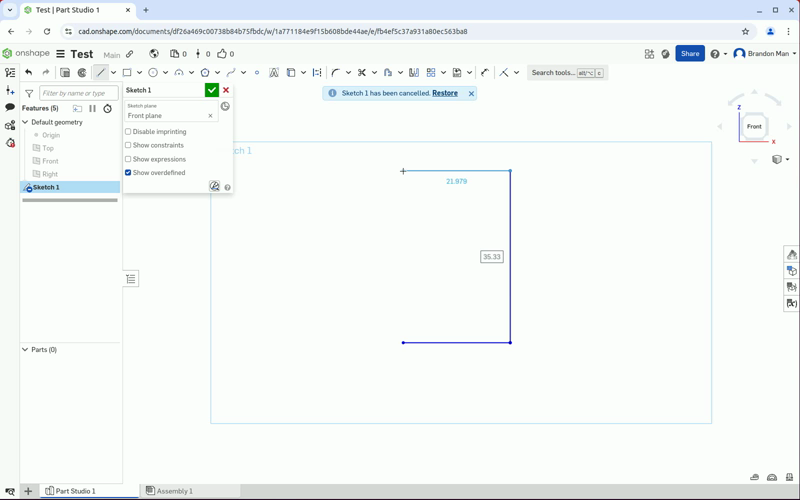
key_up(shift)
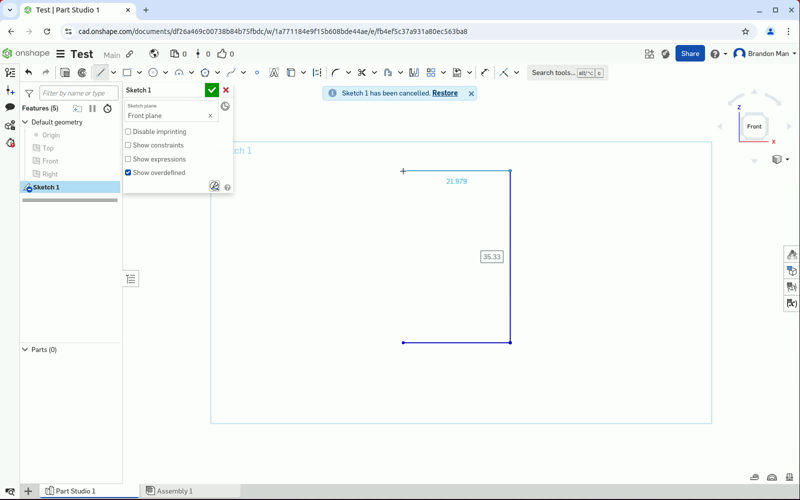
key_down(shift)
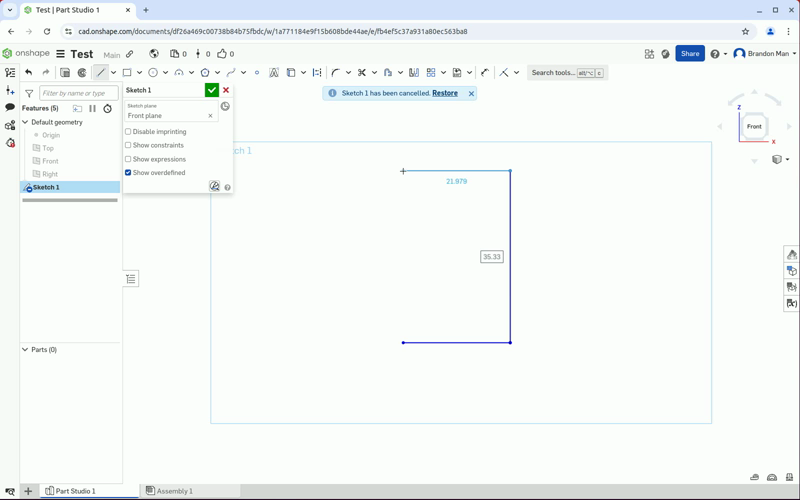
mouse_move(403, 342)
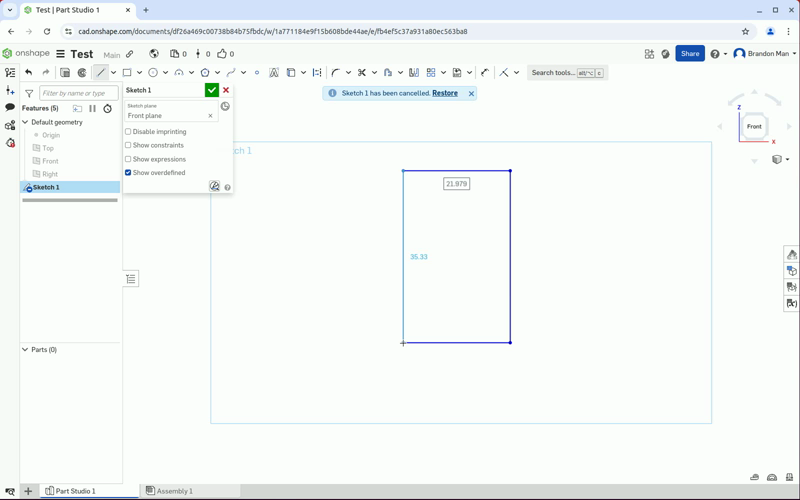
key_up(shift)
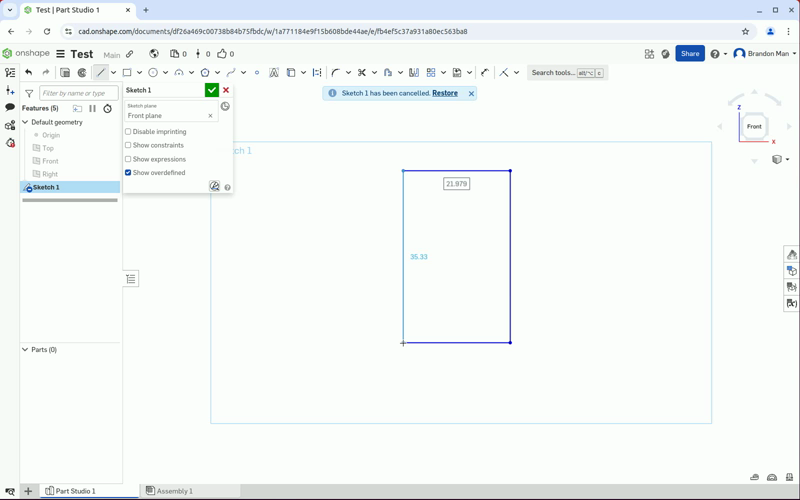
click(403, 342)
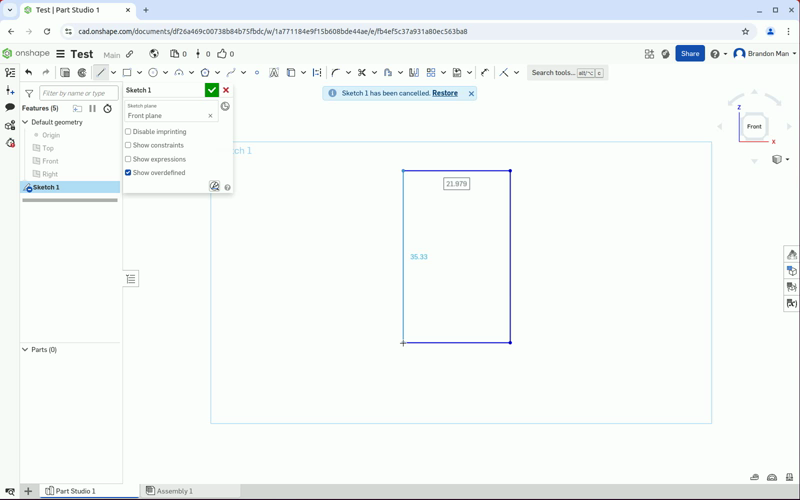
key(esc)
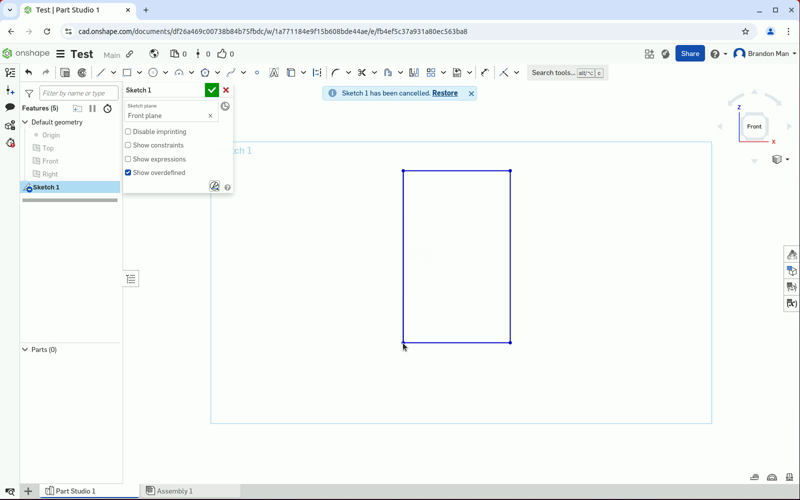
mouse_move(494, 311)
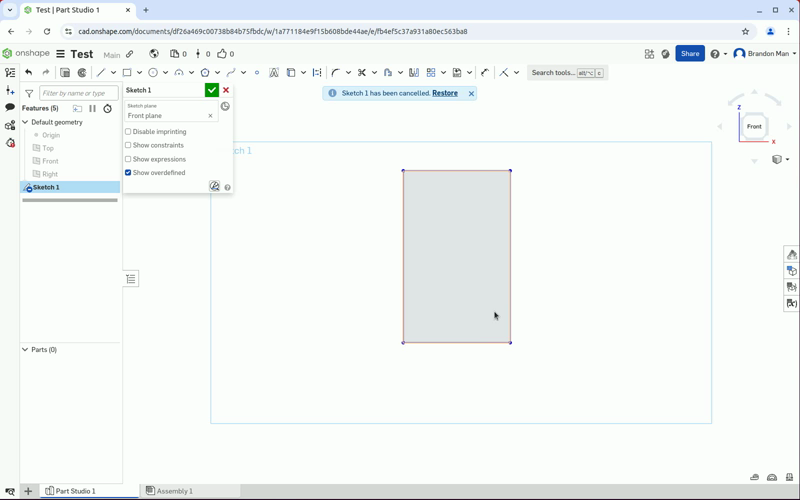
click(494, 311)
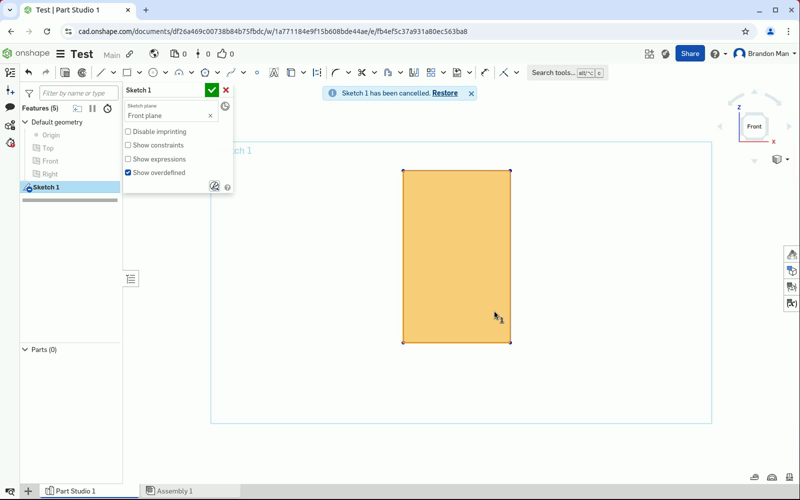
mouse_move(73, 352)
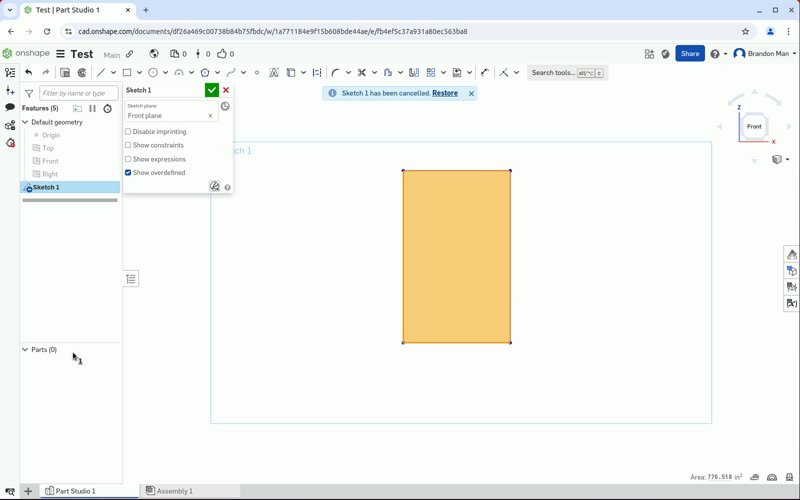
key(shift+y)
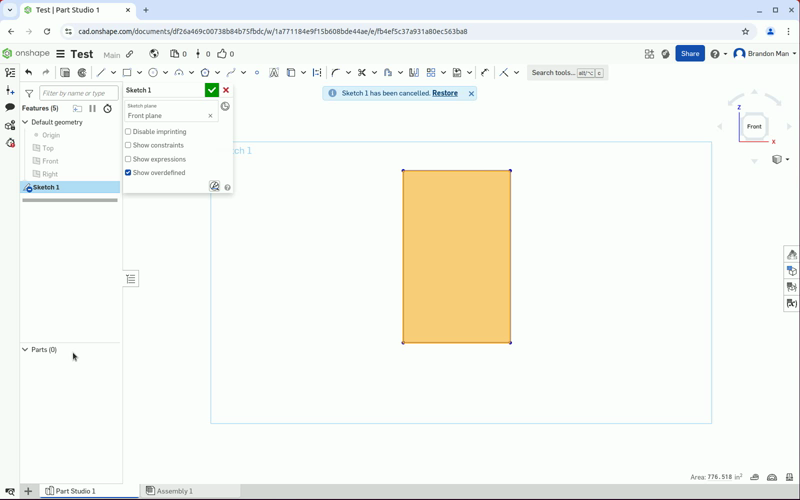
key(shift+e)
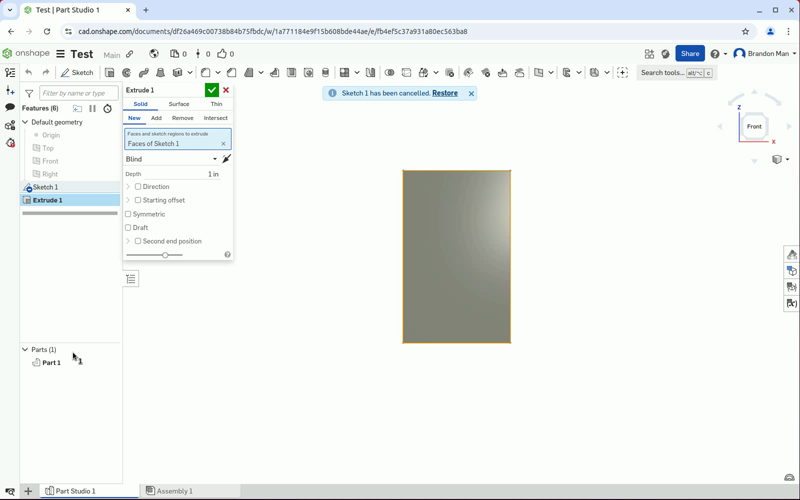
mouse_move(143, 106)
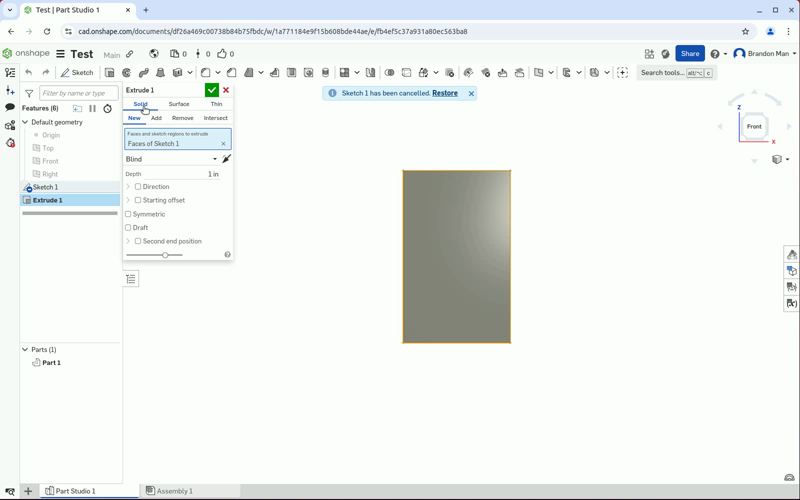
click(143, 106)
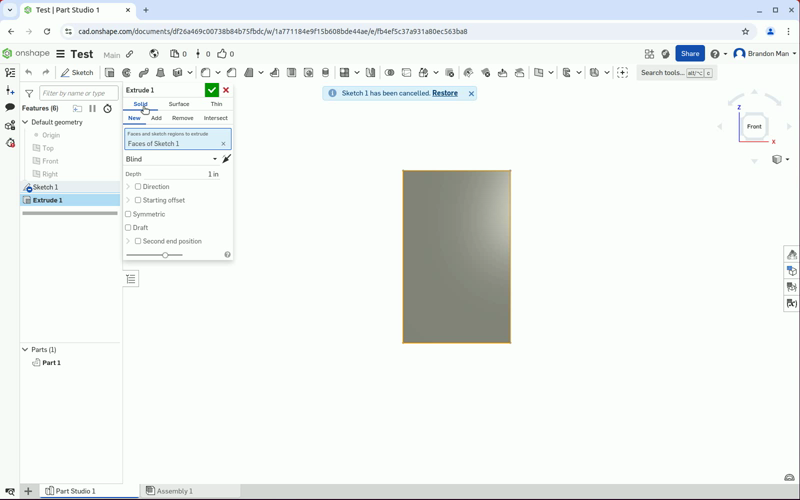
mouse_move(137, 120)
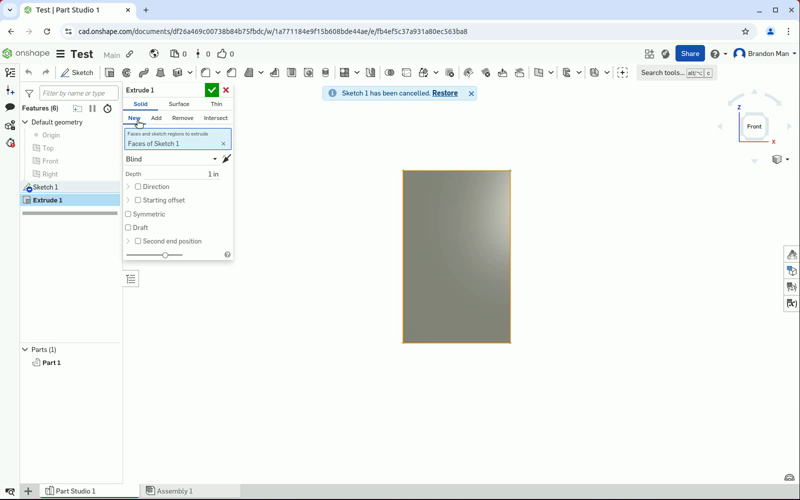
click(137, 120)
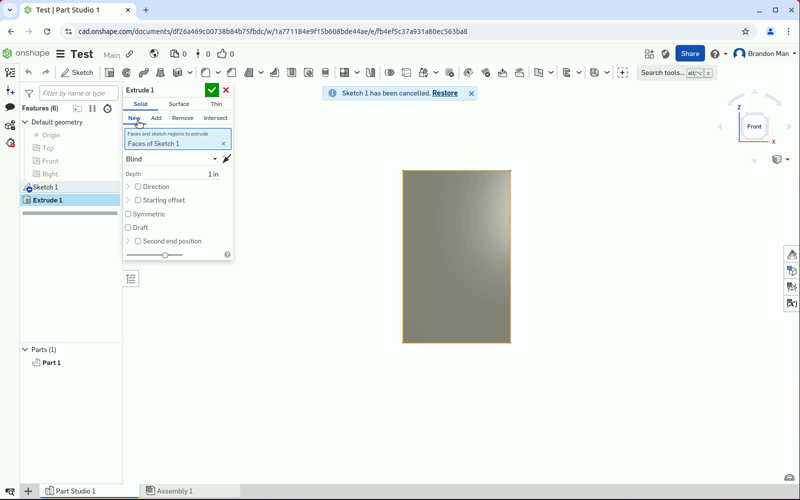
key(tab, 4)
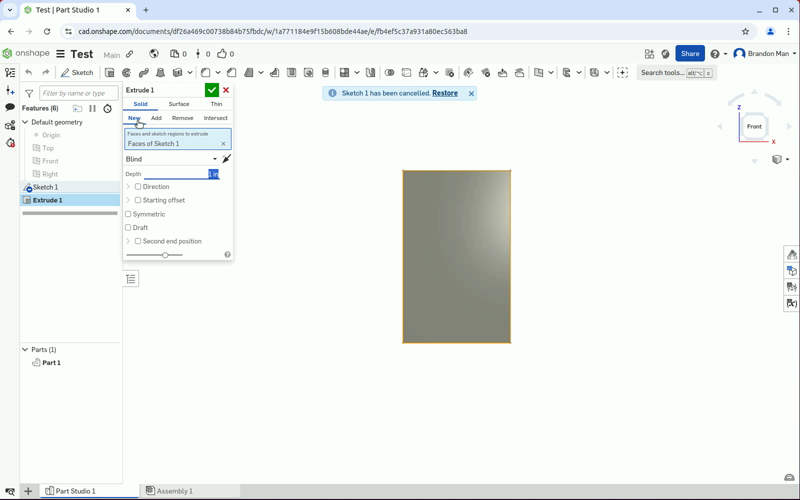
text(22.145)
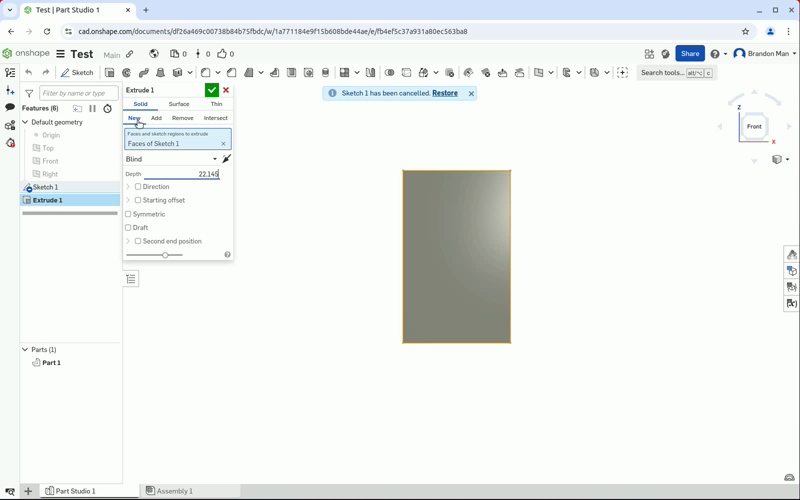
key(enter)
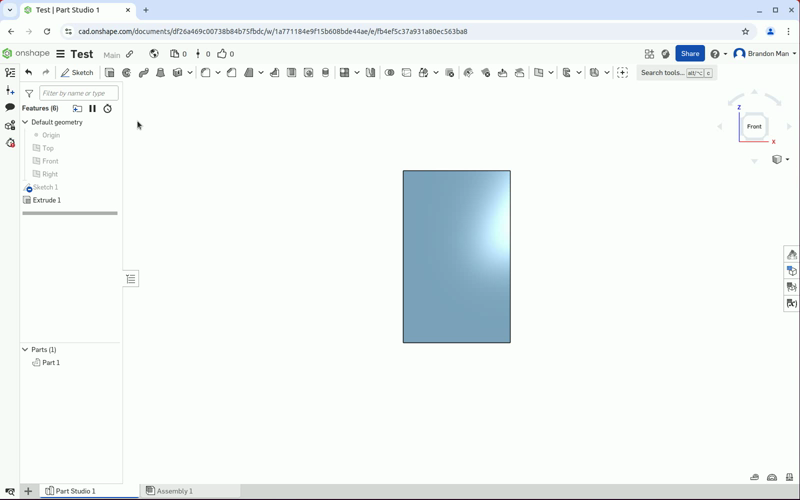
key(shift+h)
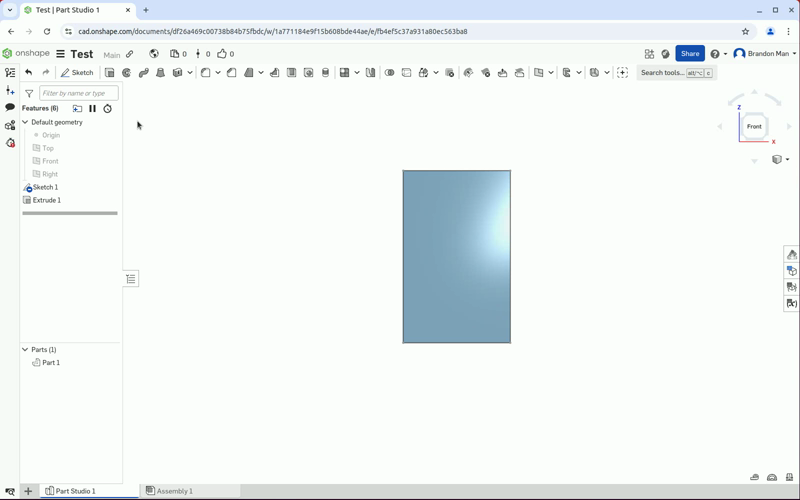
key(shift+h)
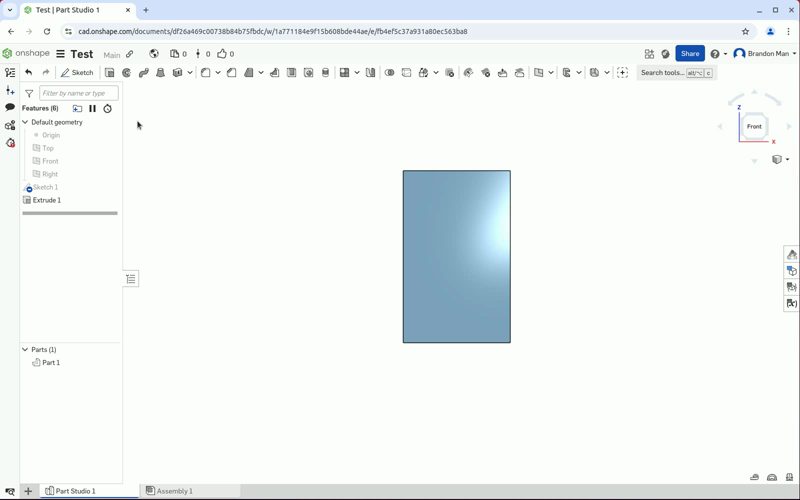
mouse_move(73, 189)
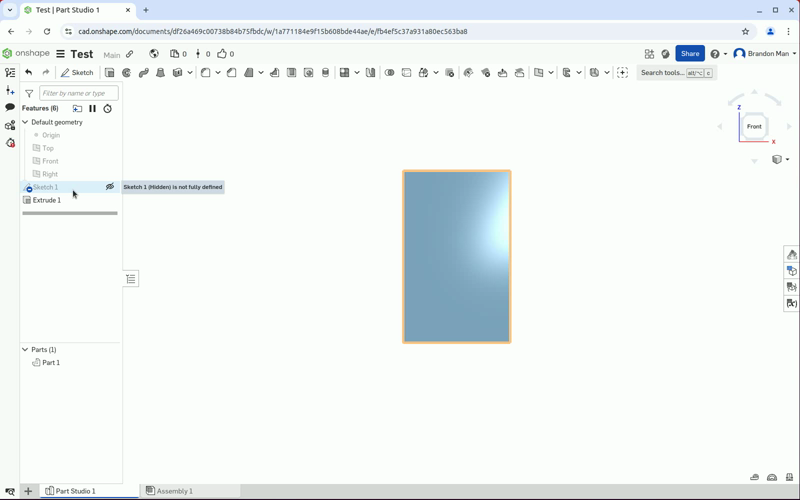
click(73, 189)
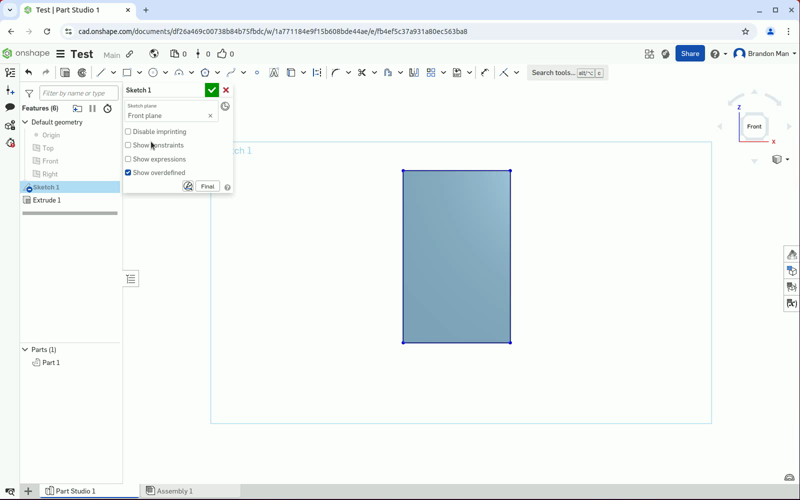
mouse_move(229, 92)
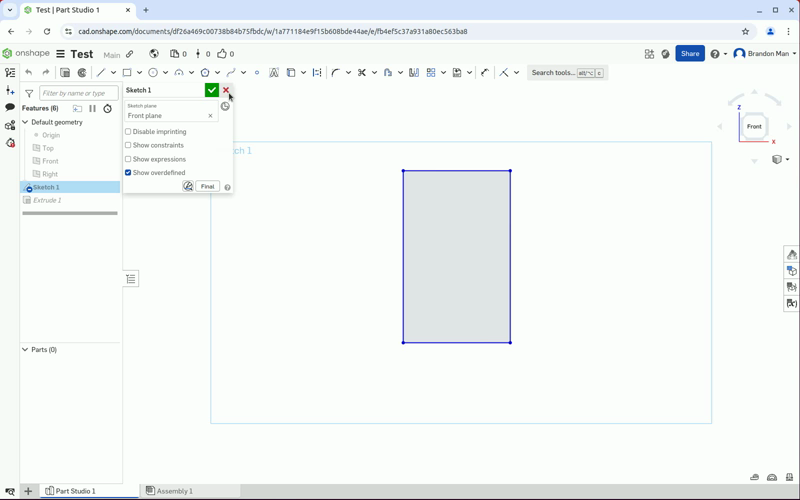
click(229, 92)
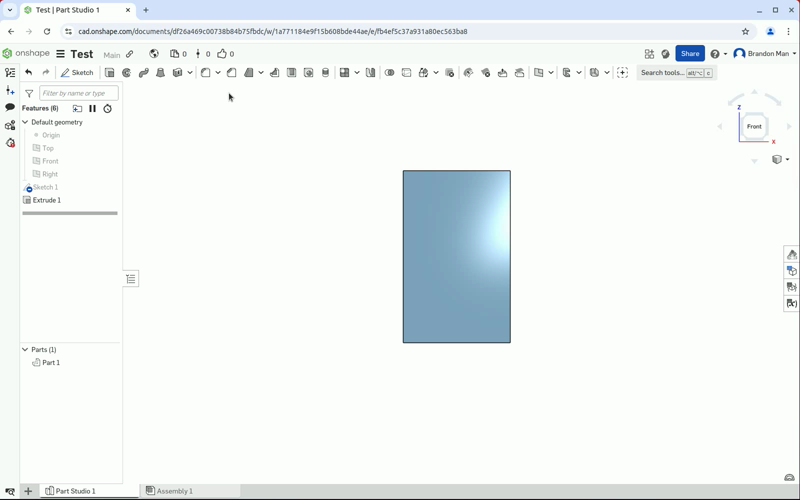
mouse_move(73, 352)
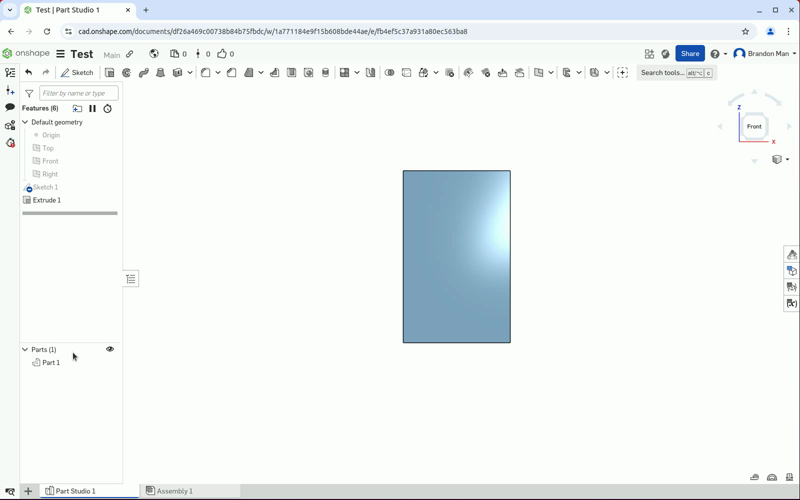
key(y)
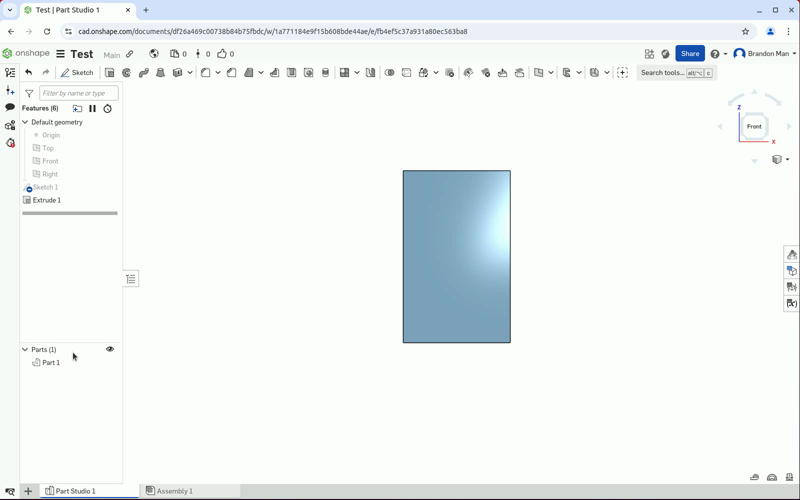
key(shift+p)
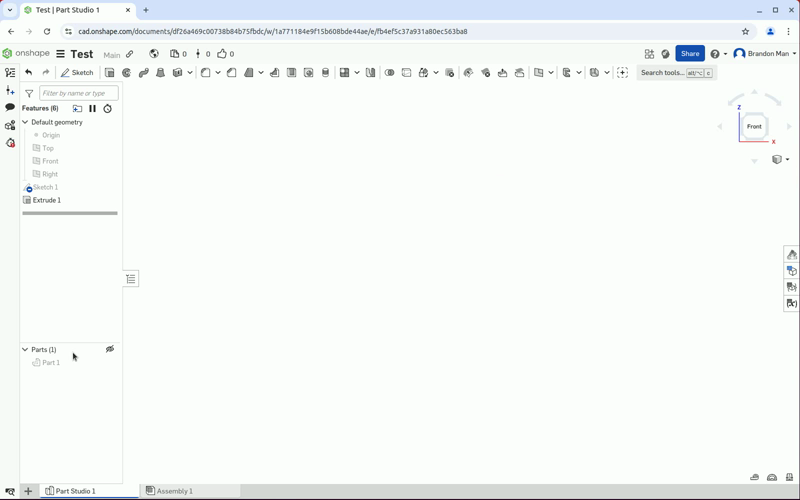
key(space)
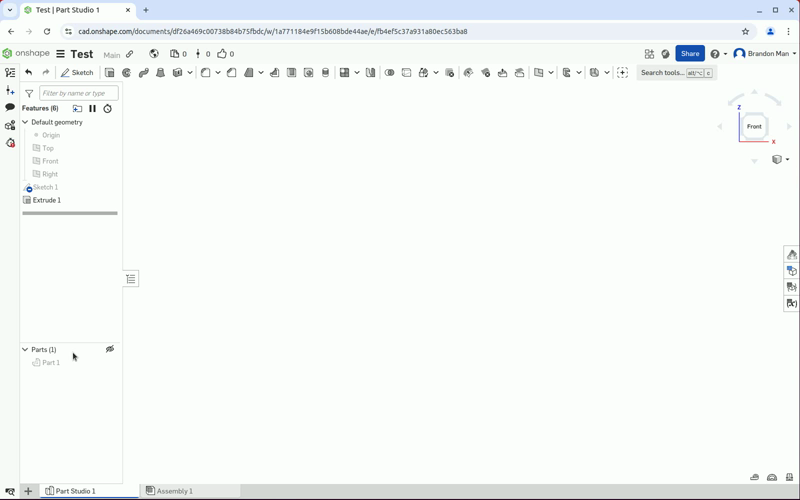
key_down(shift)
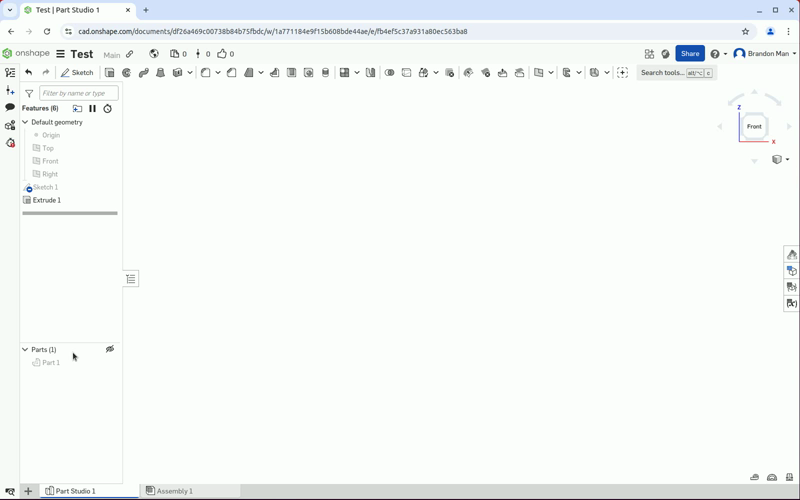
key(down)
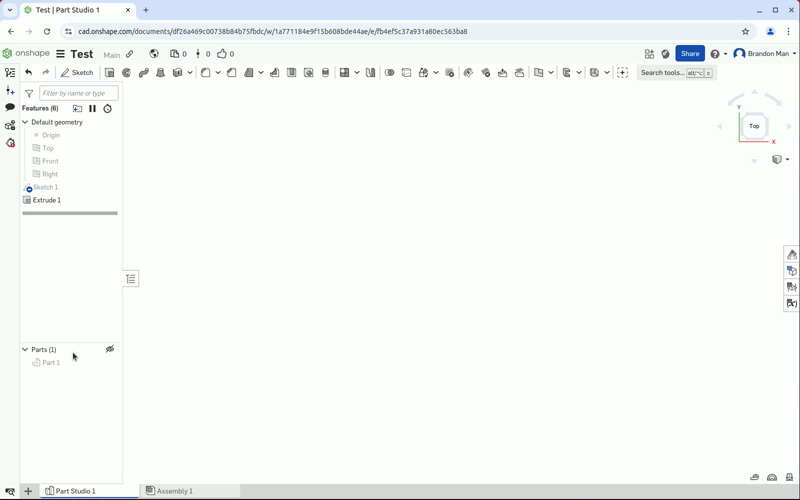
key_up(shift)
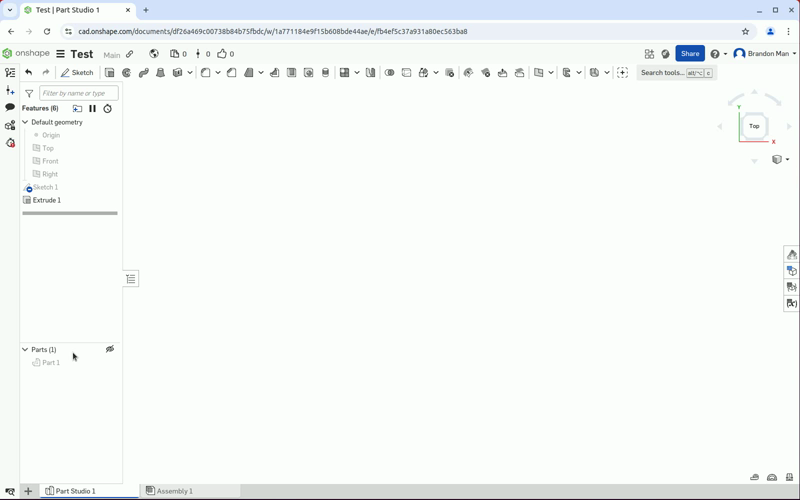
mouse_move(73, 352)
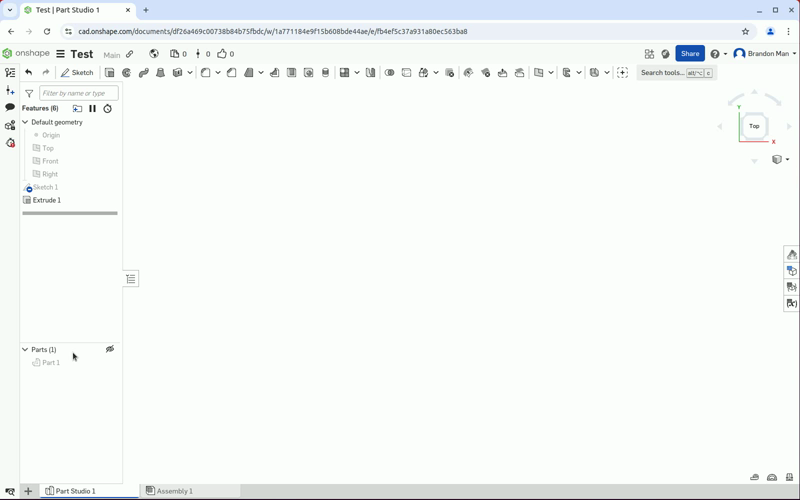
key(shift+y)
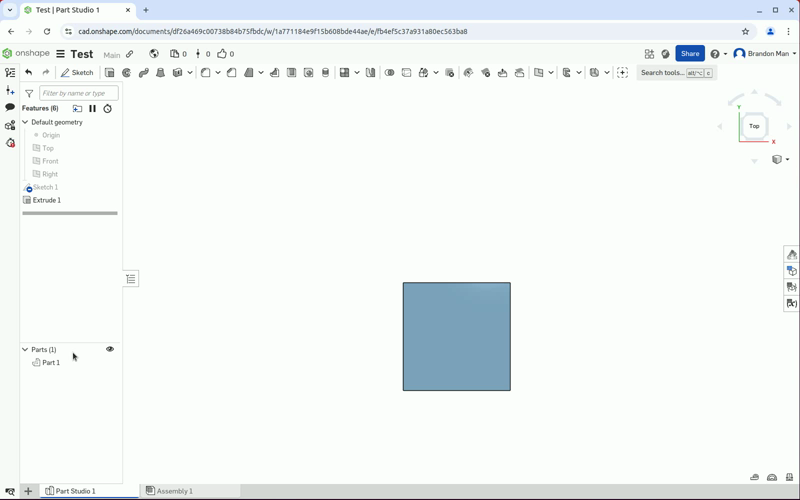
mouse_move(541, 75)
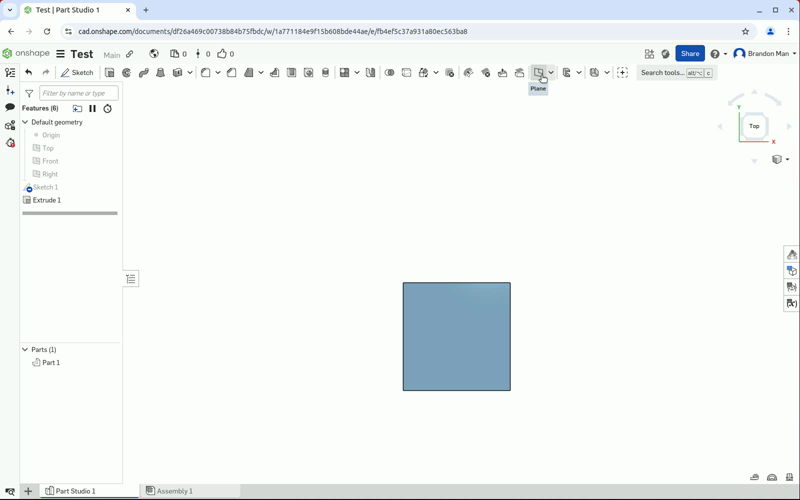
click(541, 75)
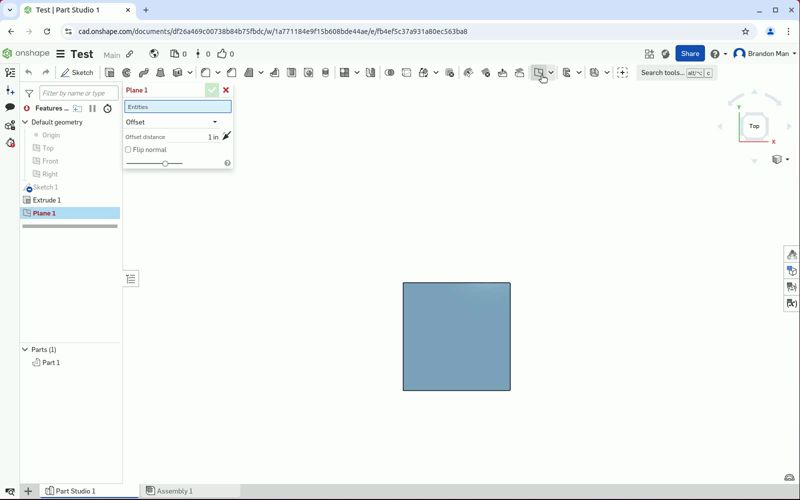
mouse_move(73, 150)
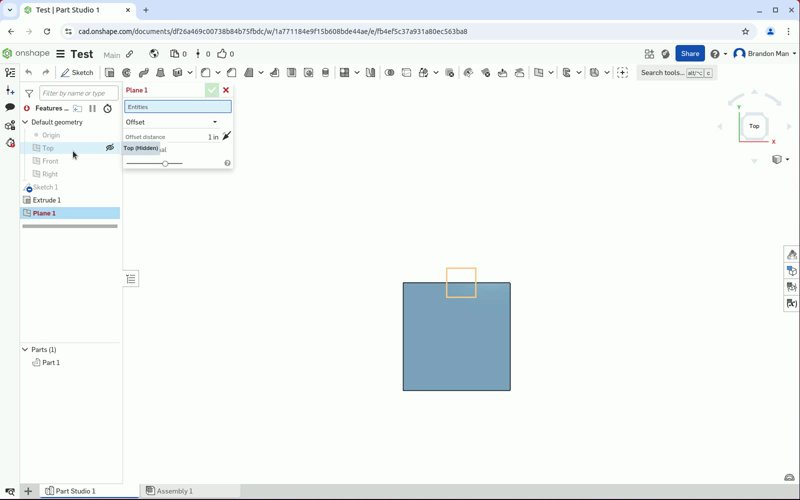
click(73, 150)
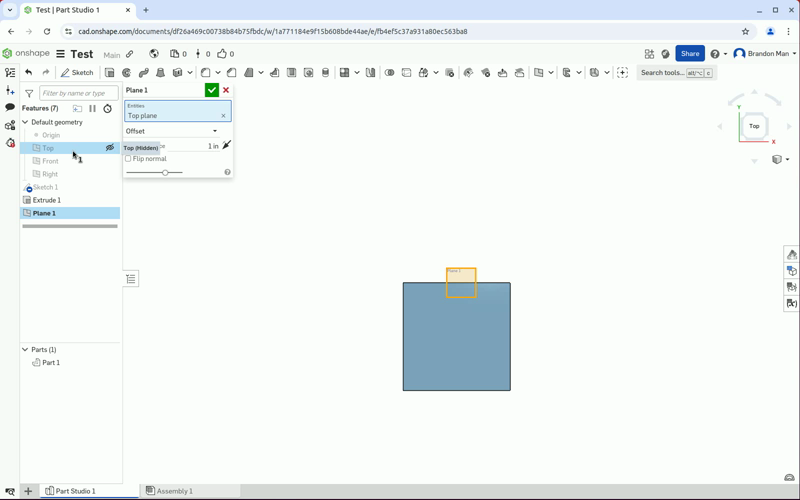
key(tab, 2)
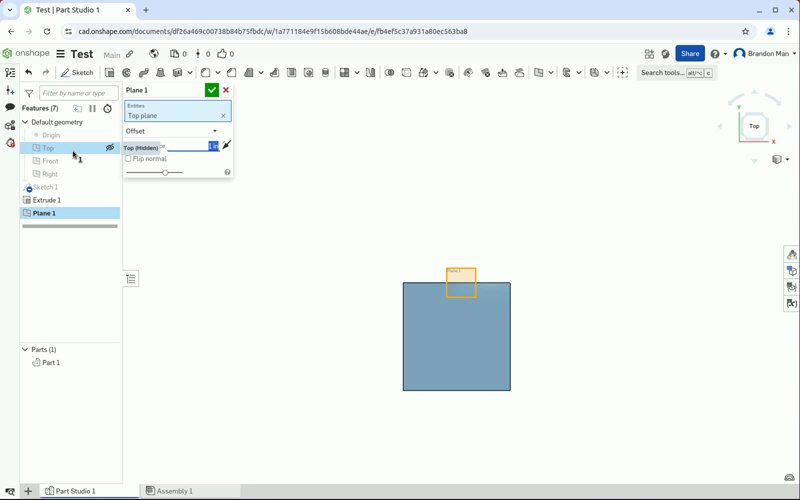
text(23.108)
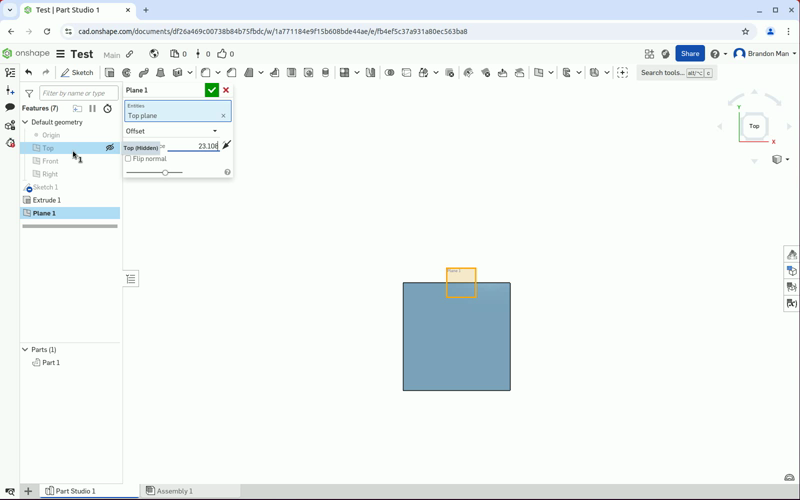
key(enter, 2)
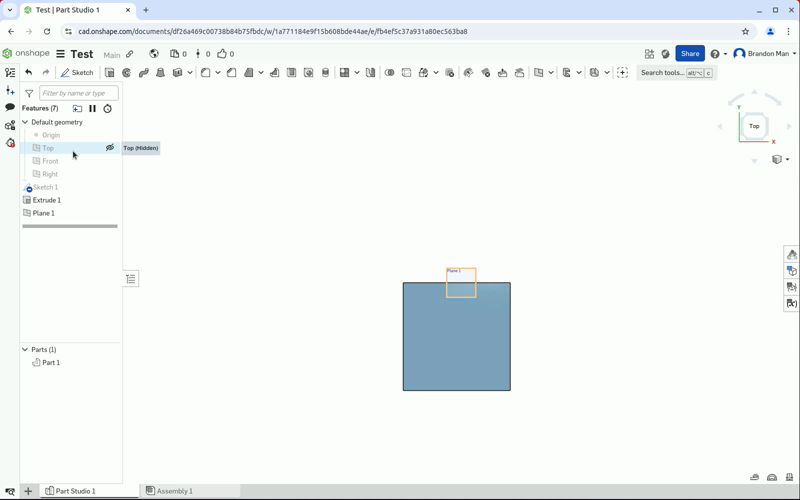
key(shift+s)
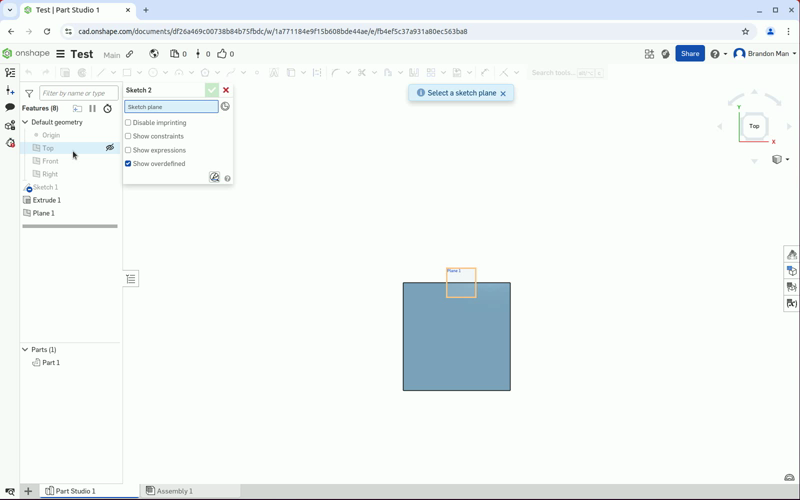
mouse_move(73, 215)
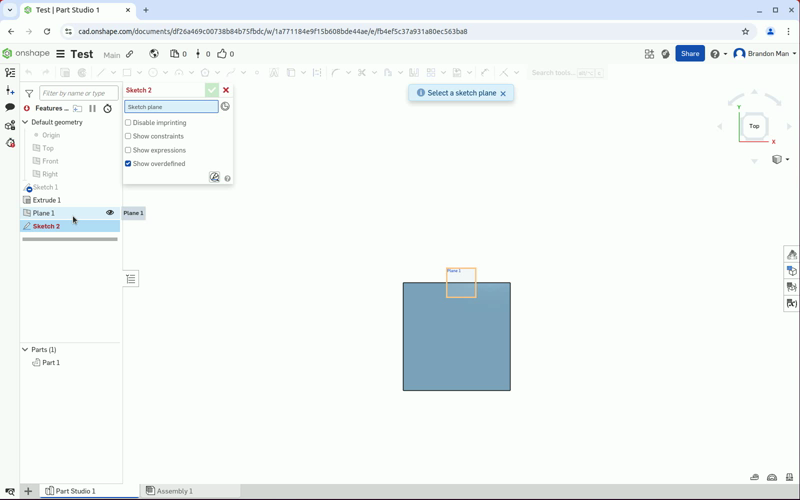
click(73, 215)
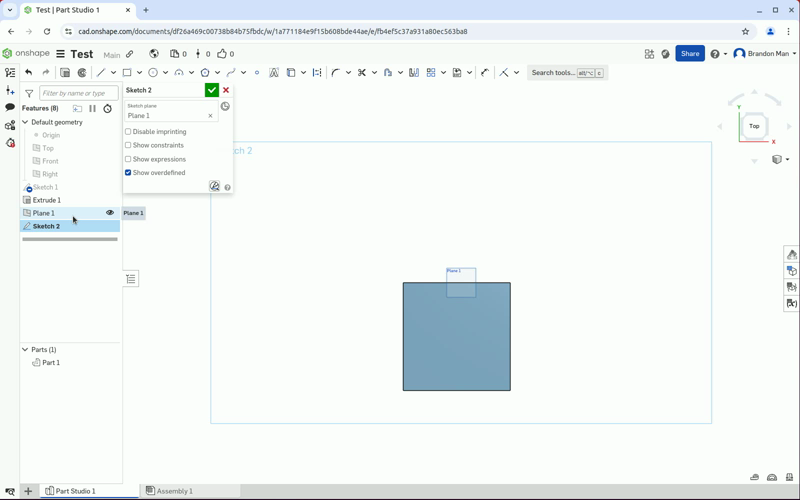
mouse_move(73, 352)
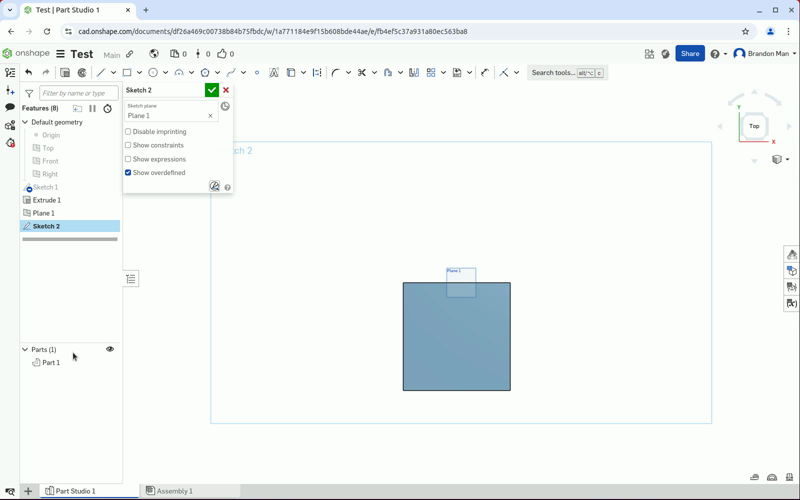
key(y)
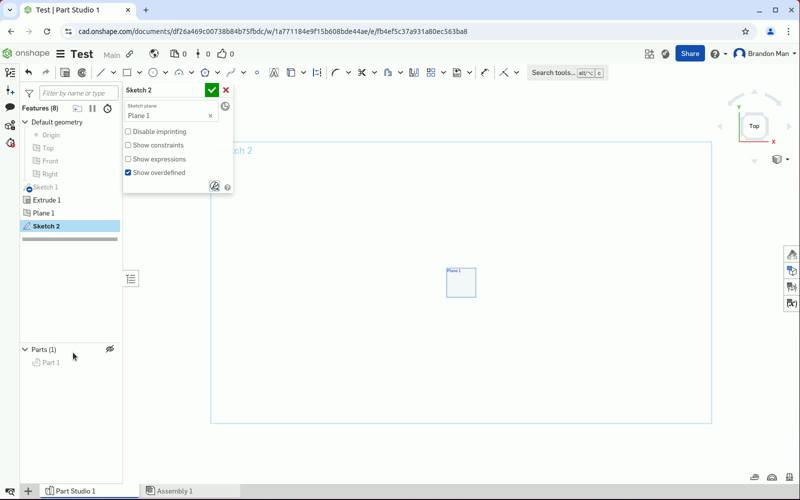
key(l)
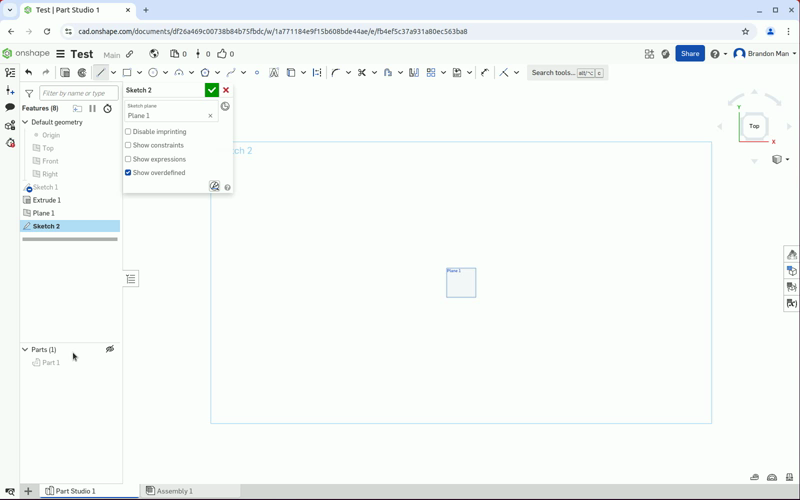
key_down(shift)
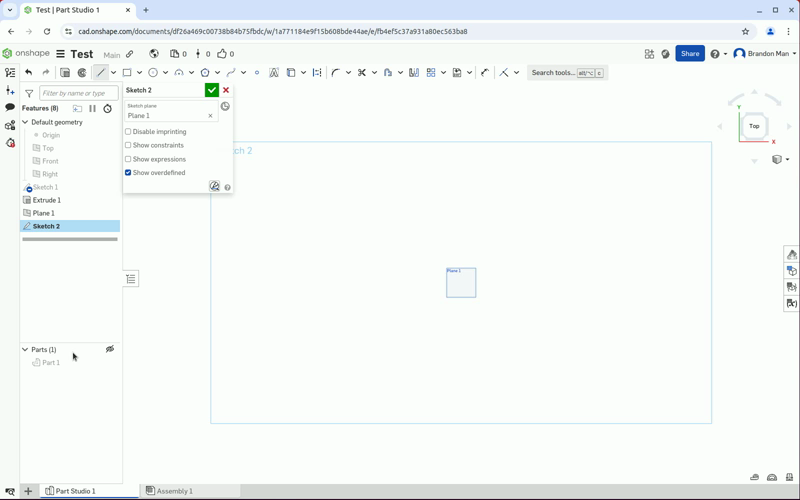
mouse_move(419, 374)
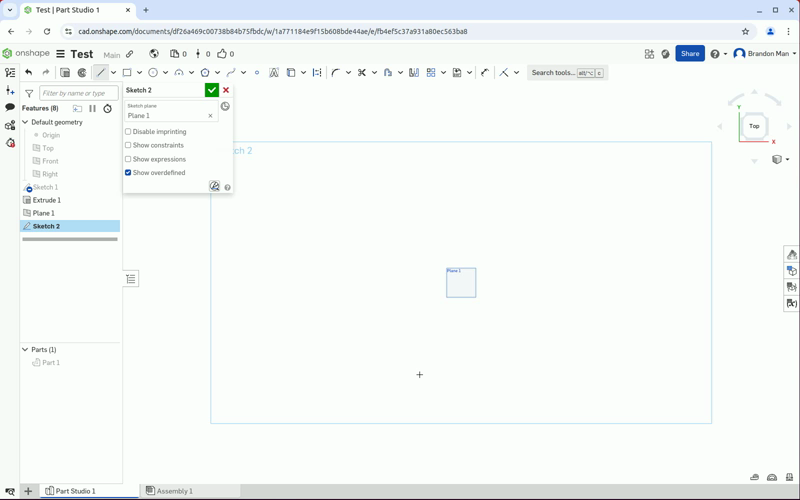
click(419, 374)
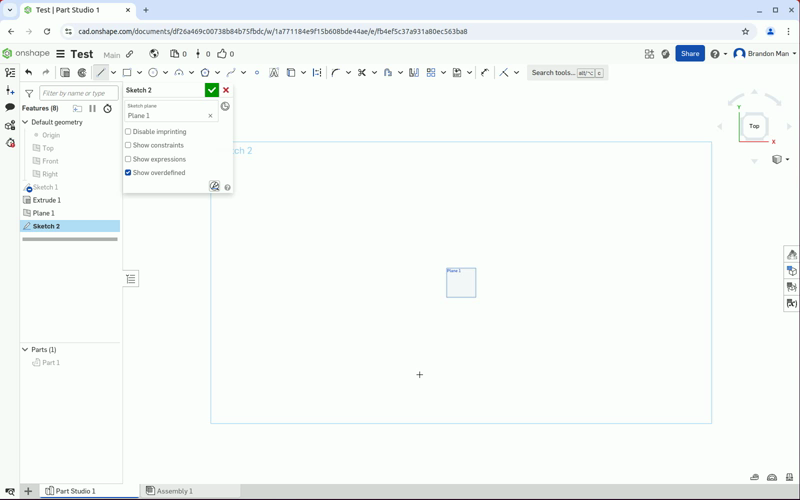
key_up(shift)
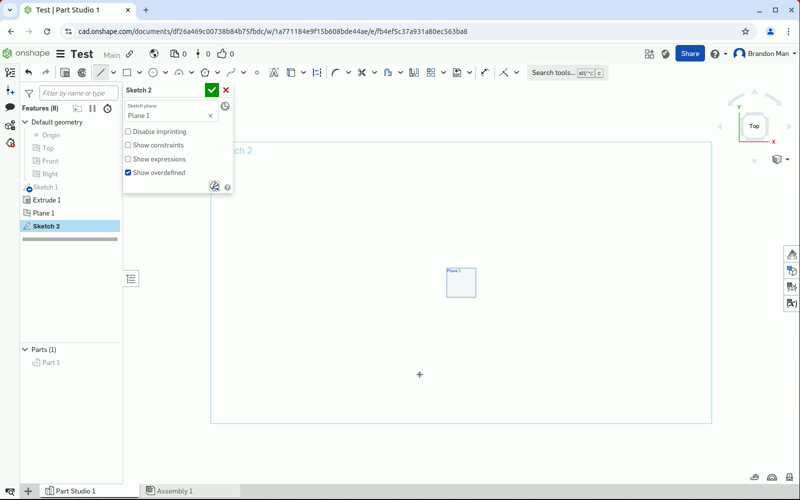
key_down(shift)
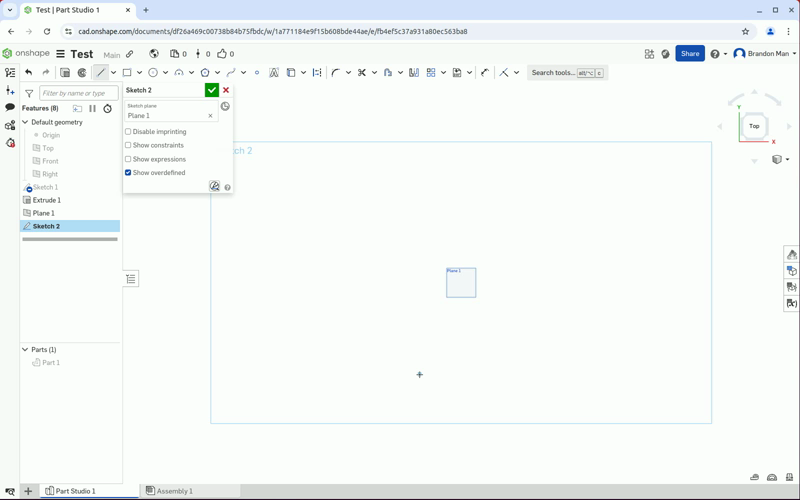
mouse_move(495, 374)
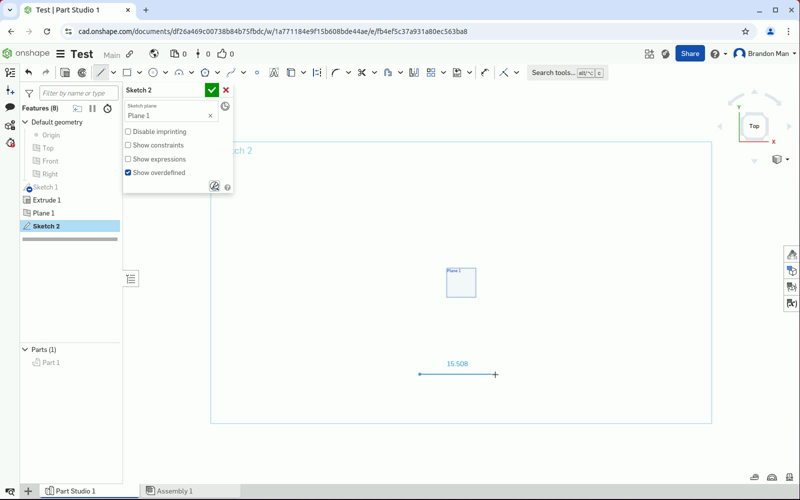
click(495, 374)
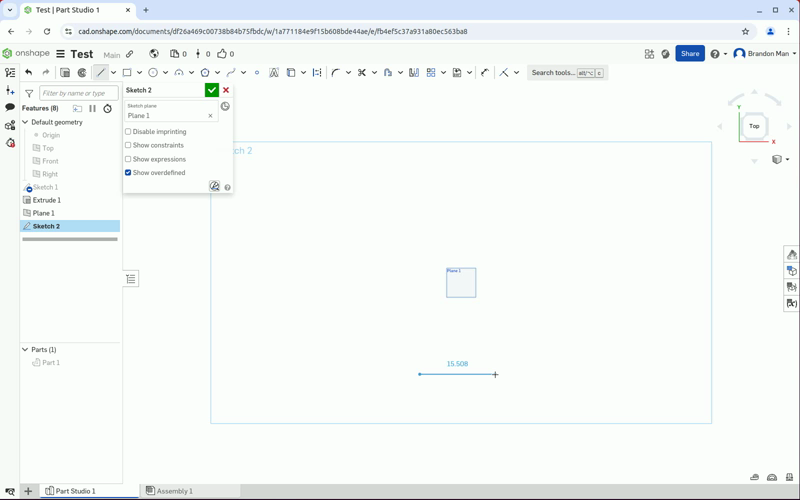
key_up(shift)
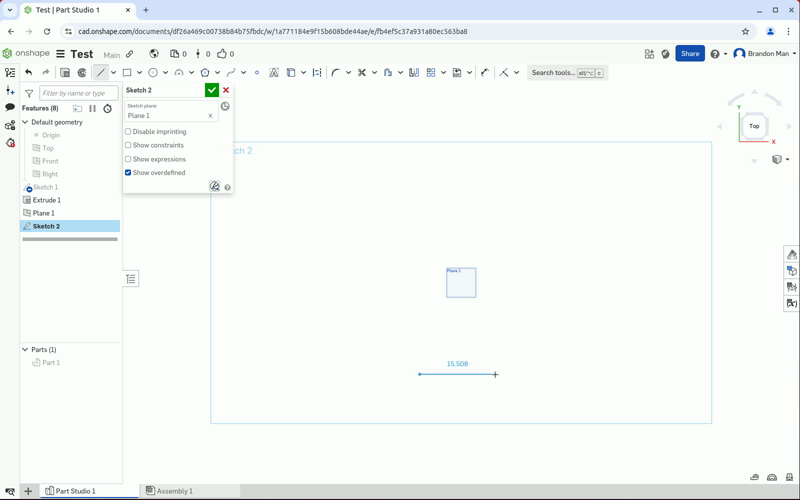
key_down(shift)
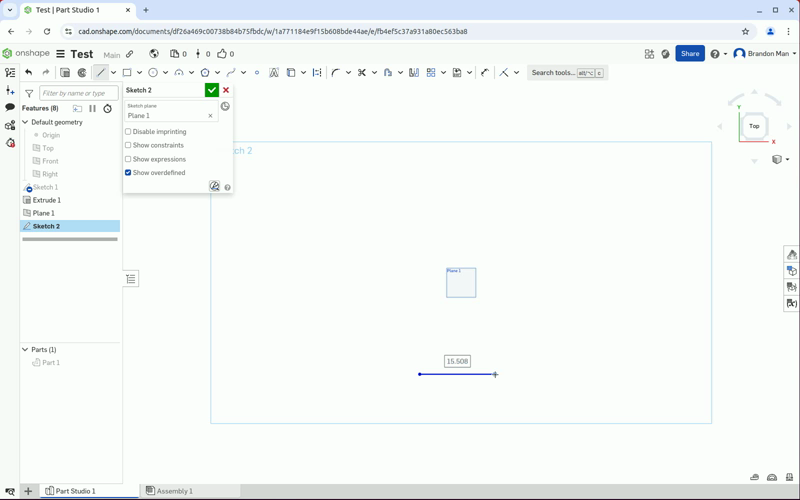
mouse_move(495, 299)
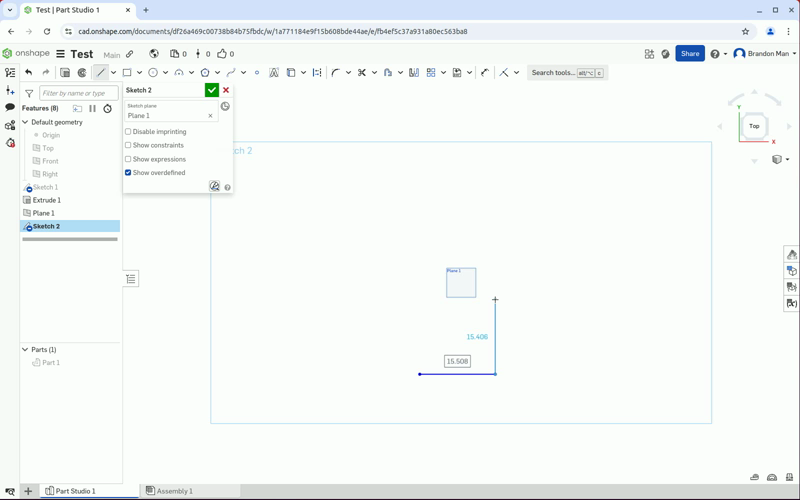
click(495, 299)
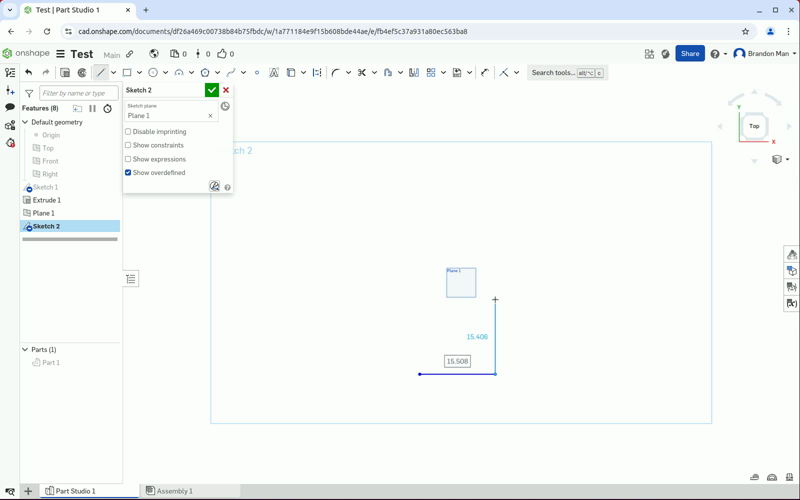
key_up(shift)
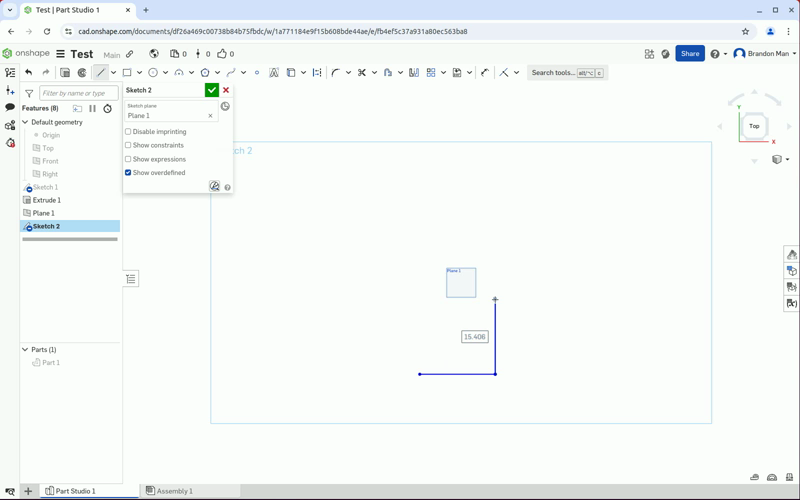
key_down(shift)
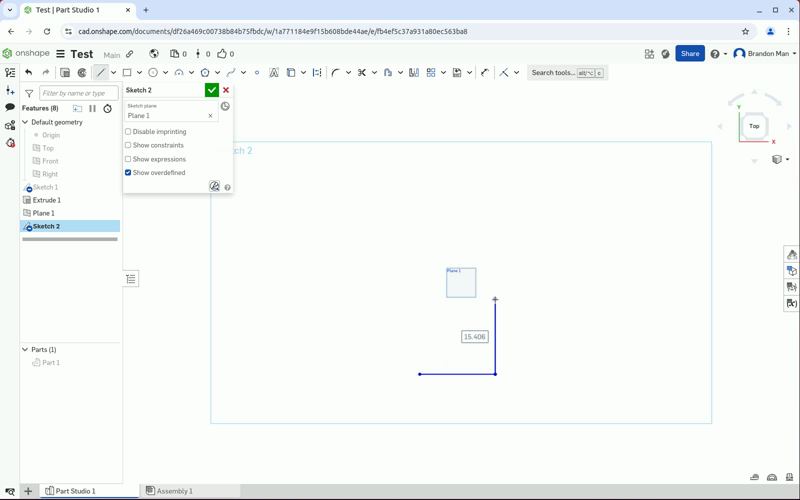
mouse_move(525, 299)
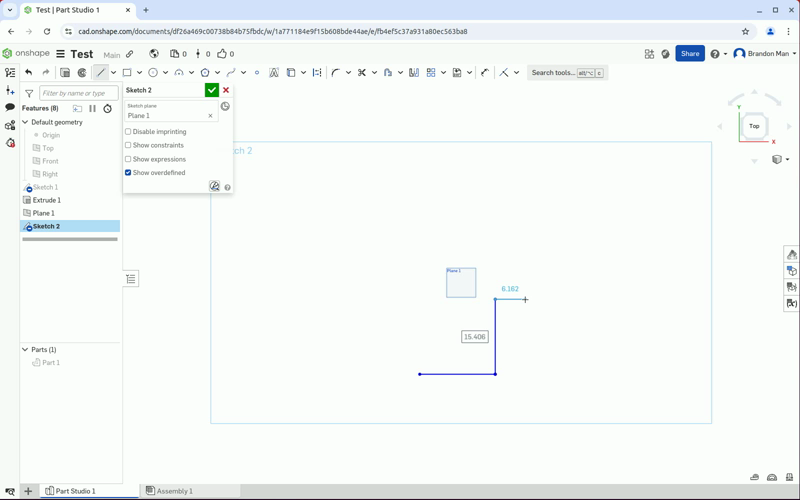
mouse_move(484, 299)
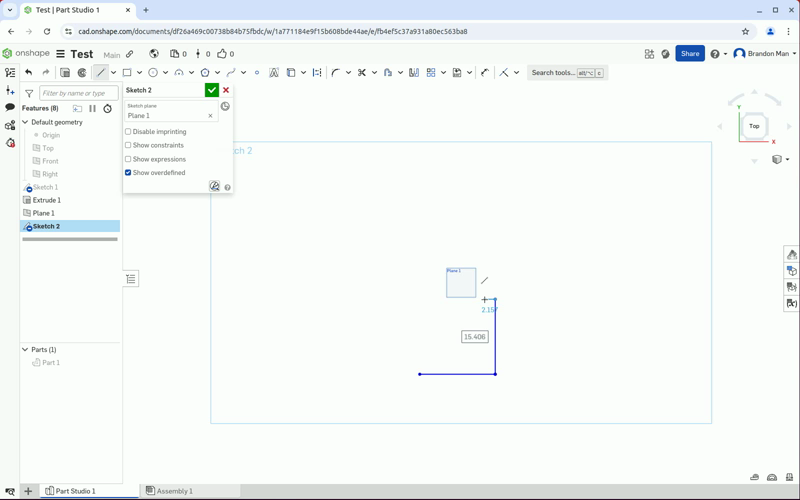
click(484, 299)
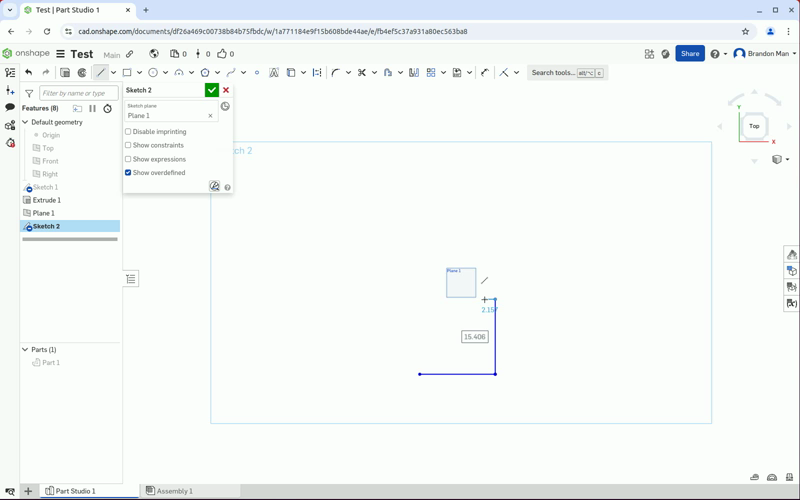
key_up(shift)
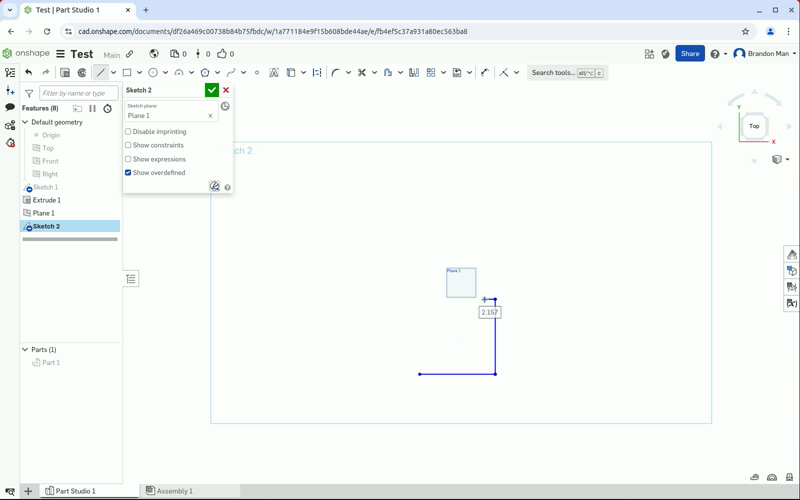
key_down(shift)
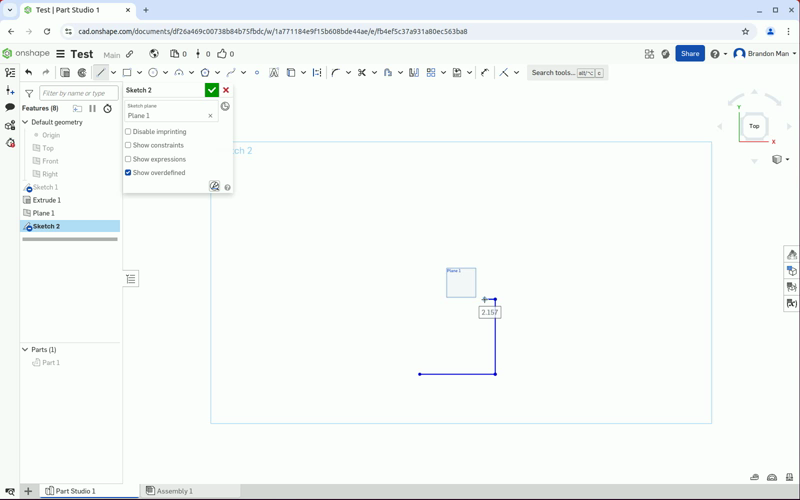
mouse_move(514, 299)
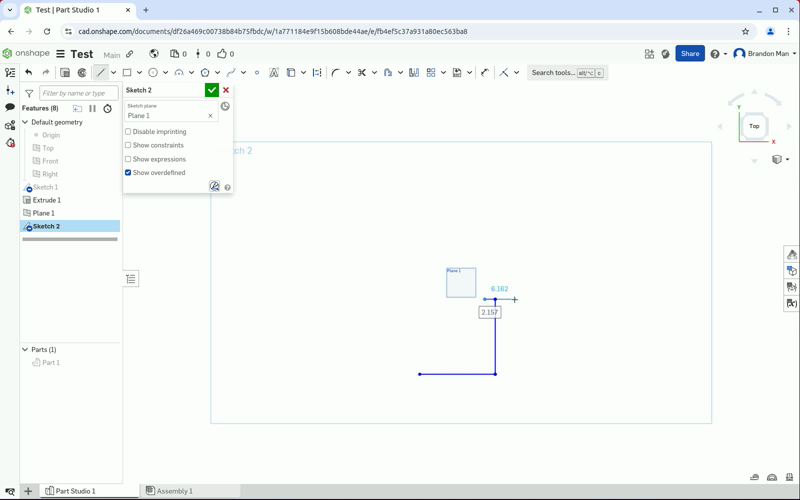
mouse_move(484, 282)
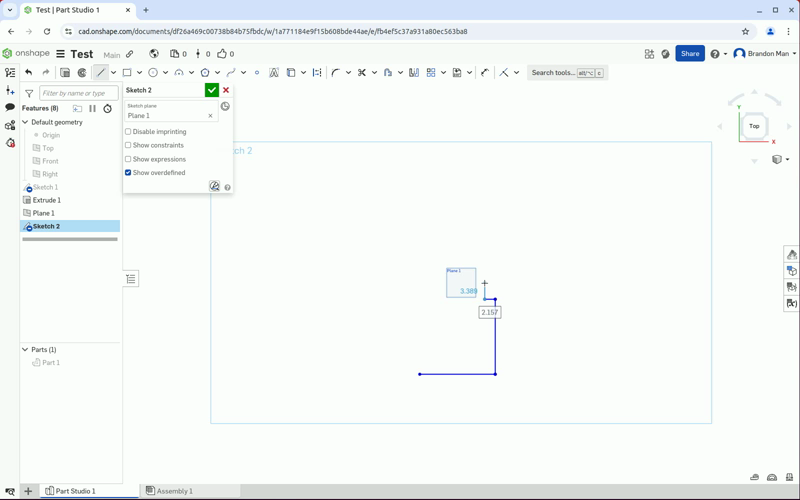
click(484, 282)
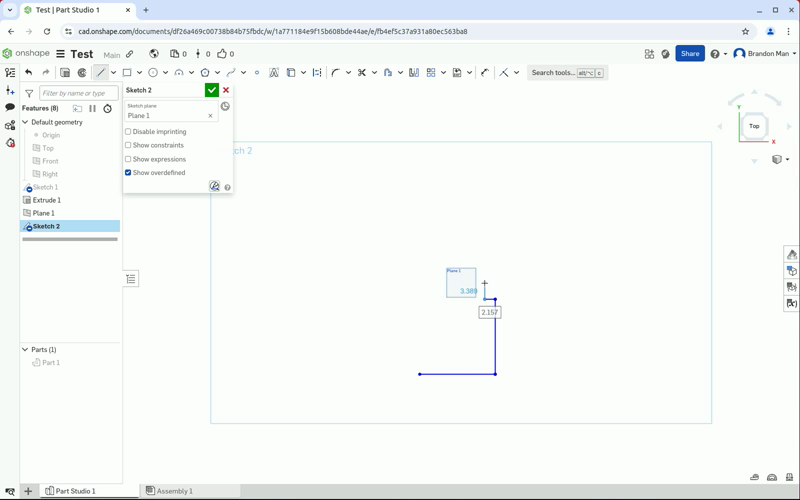
key_up(shift)
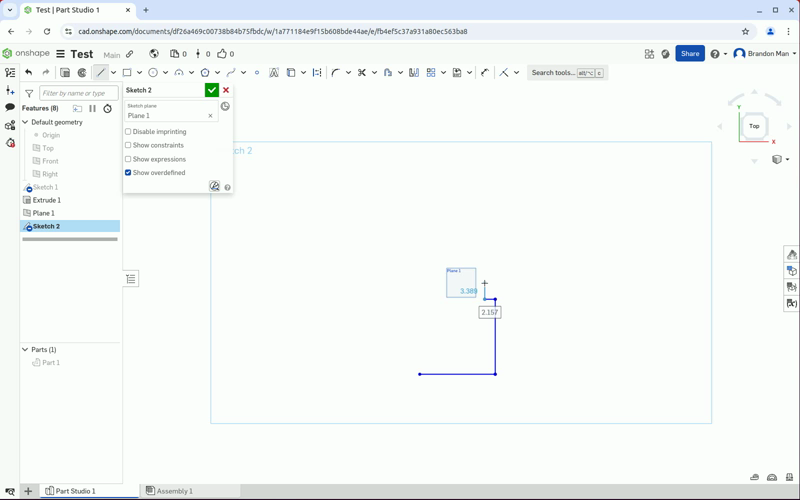
key_down(shift)
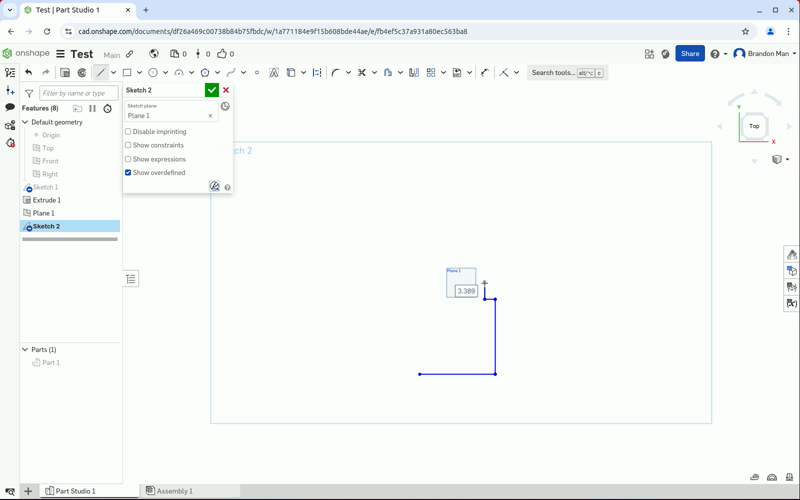
mouse_move(514, 282)
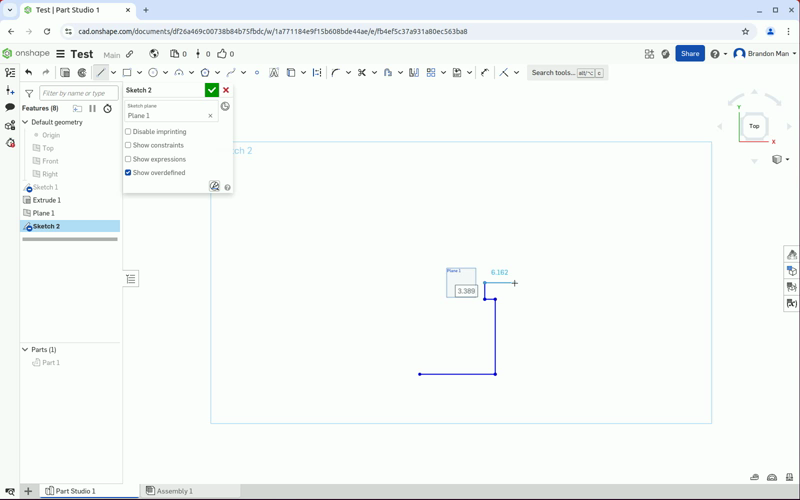
mouse_move(430, 282)
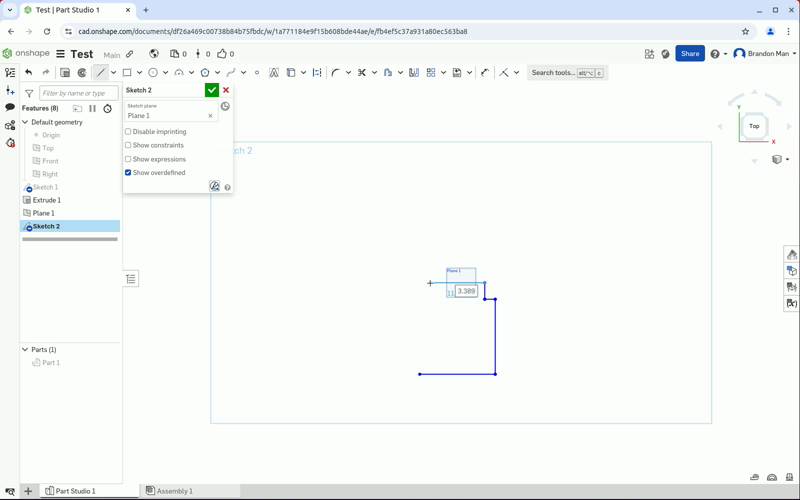
click(430, 282)
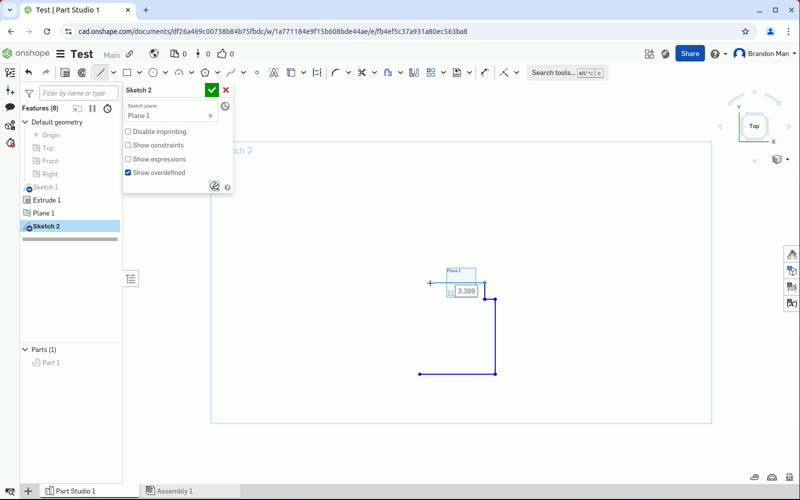
key_up(shift)
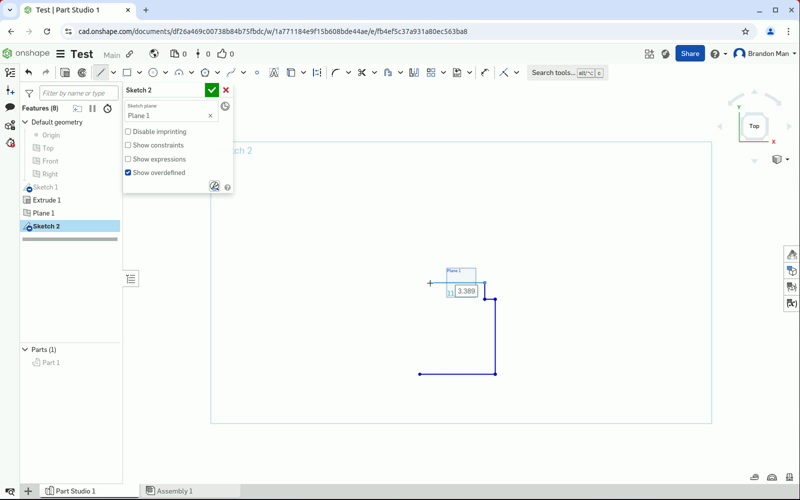
key_down(shift)
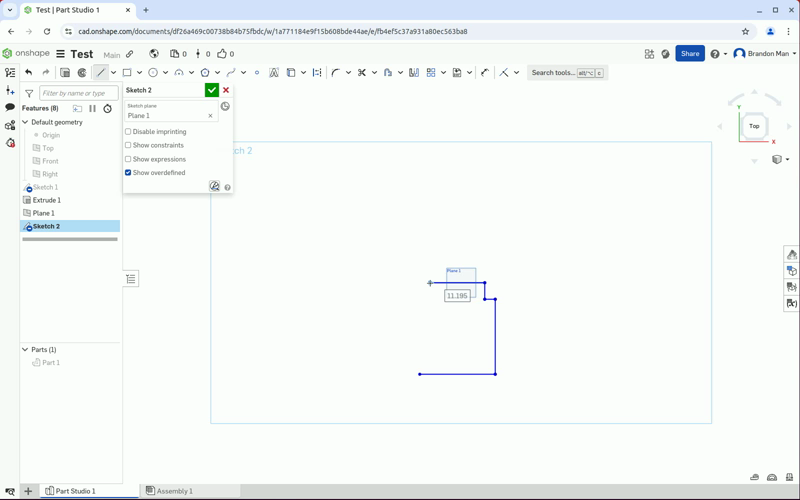
mouse_move(460, 282)
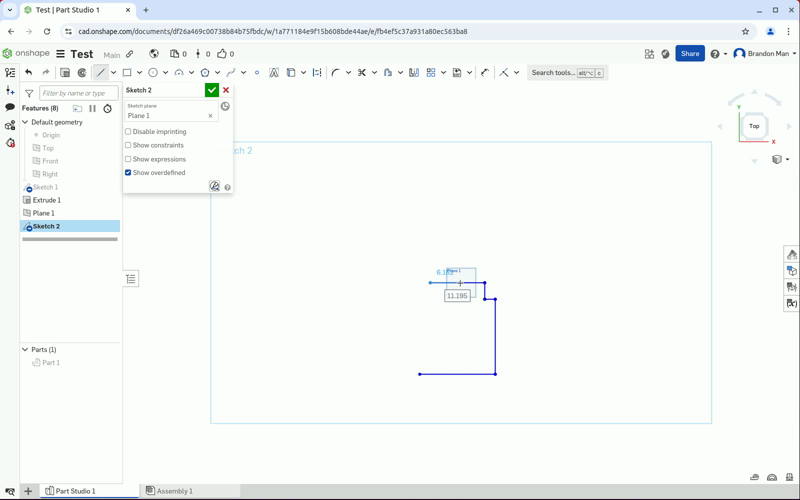
mouse_move(430, 299)
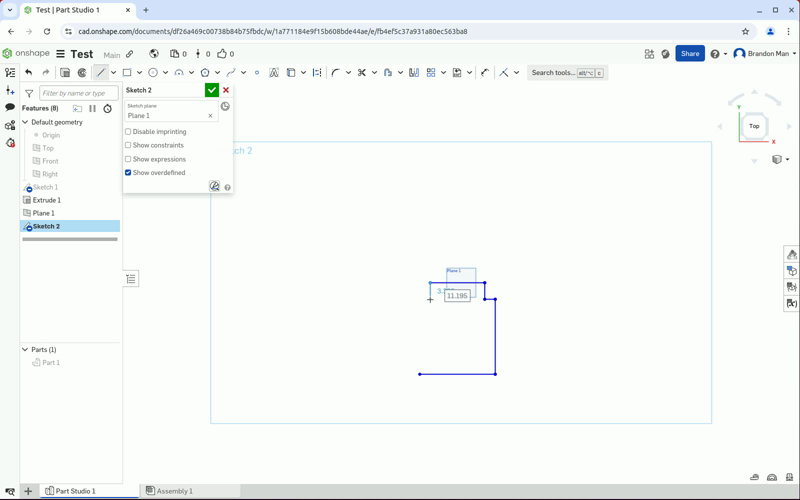
click(430, 299)
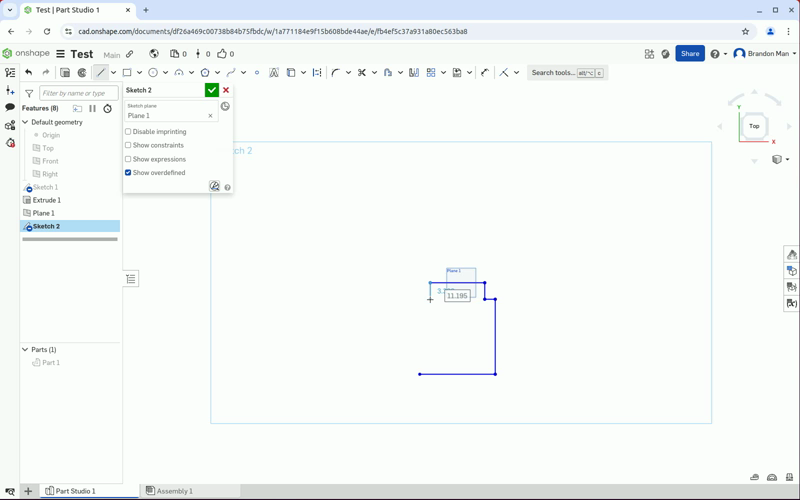
key_up(shift)
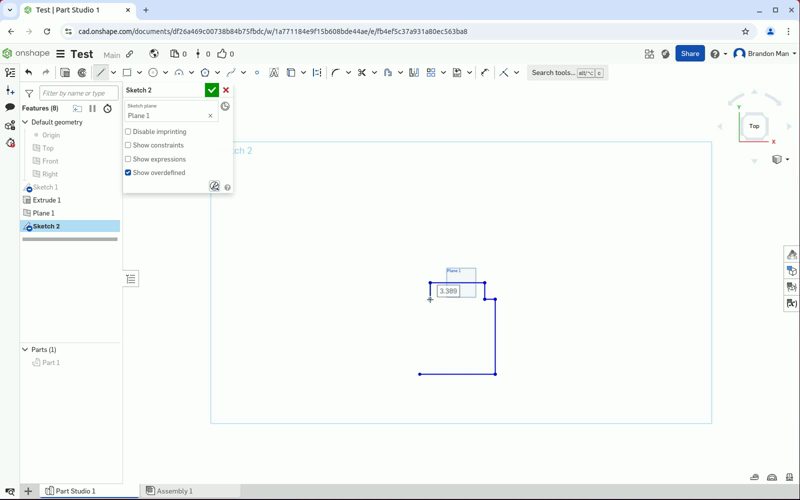
key_down(shift)
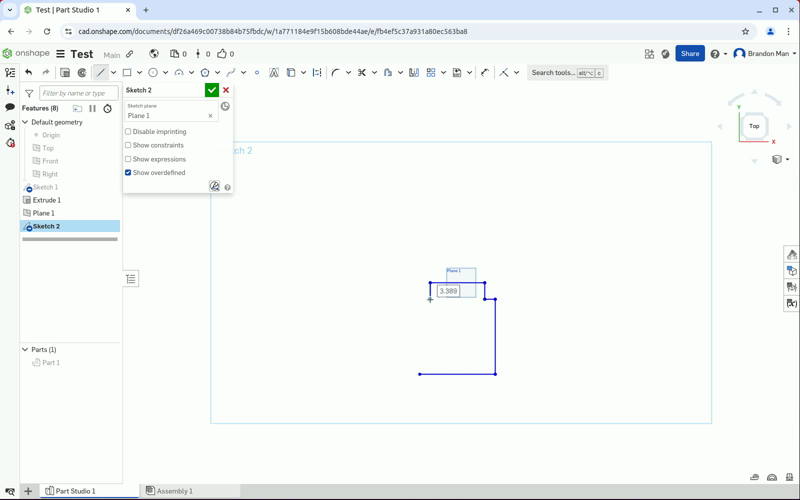
mouse_move(460, 299)
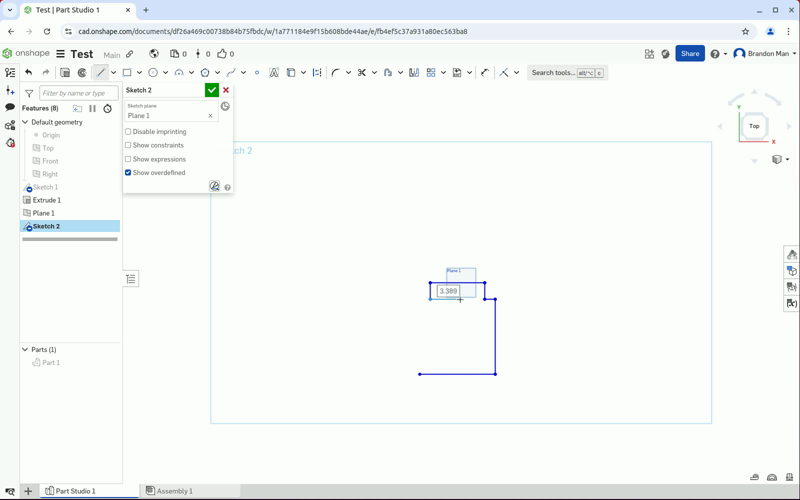
mouse_move(419, 299)
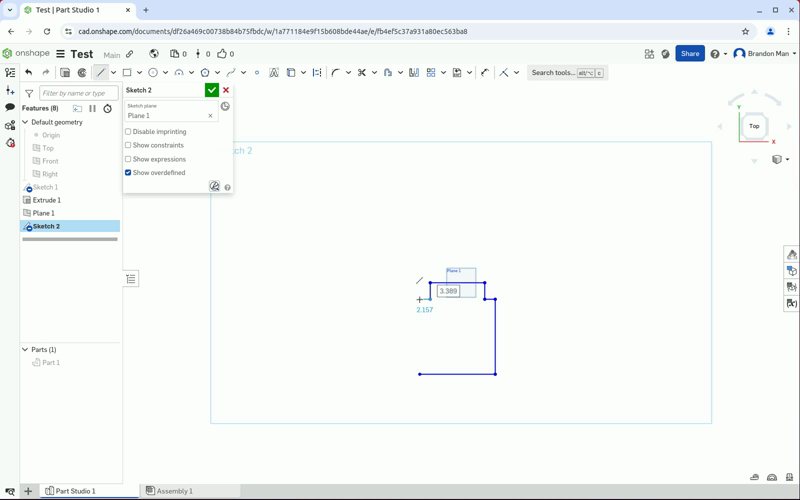
click(419, 299)
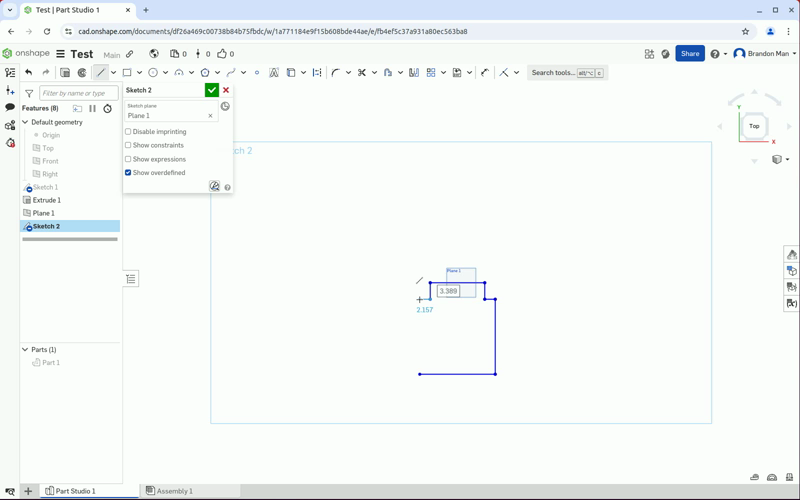
key_up(shift)
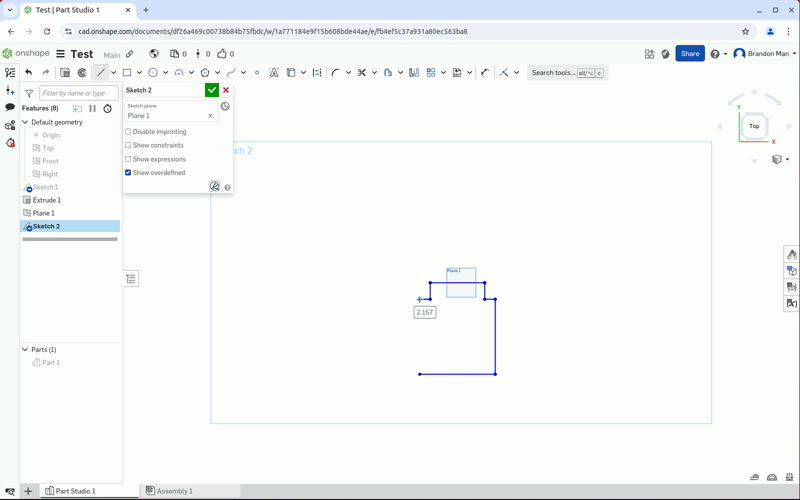
key_down(shift)
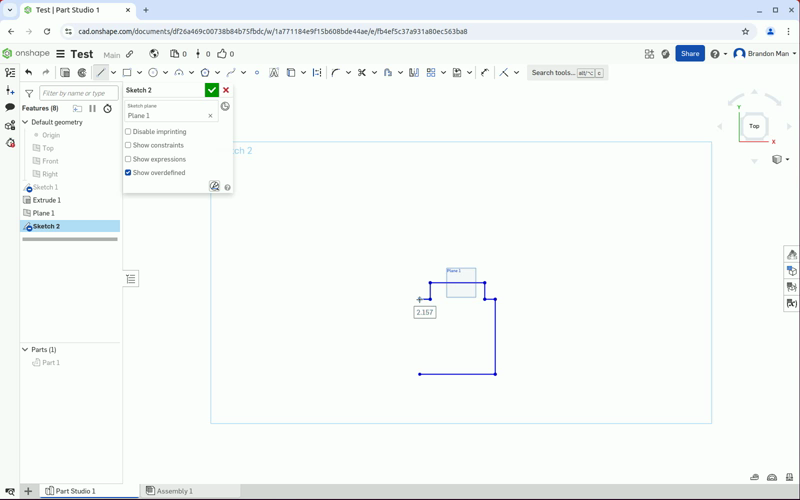
mouse_move(419, 374)
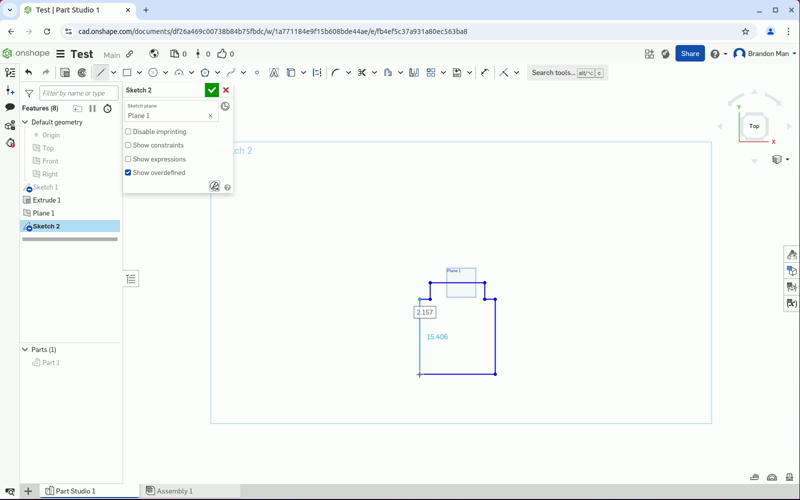
key_up(shift)
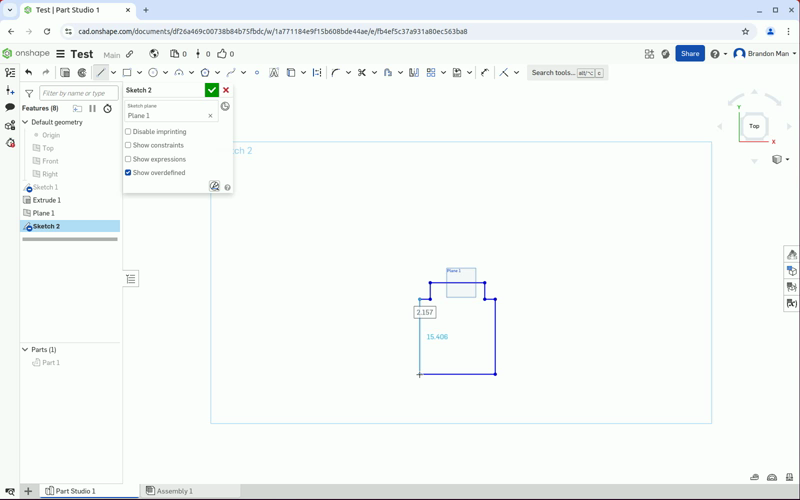
click(419, 374)
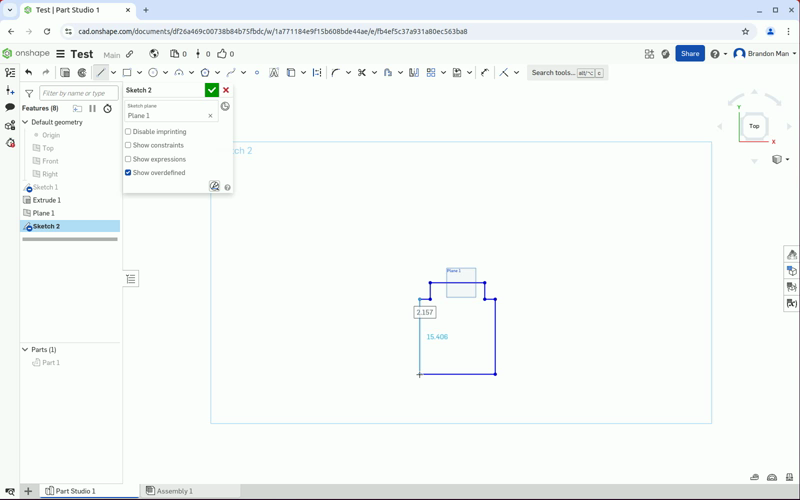
key(esc)
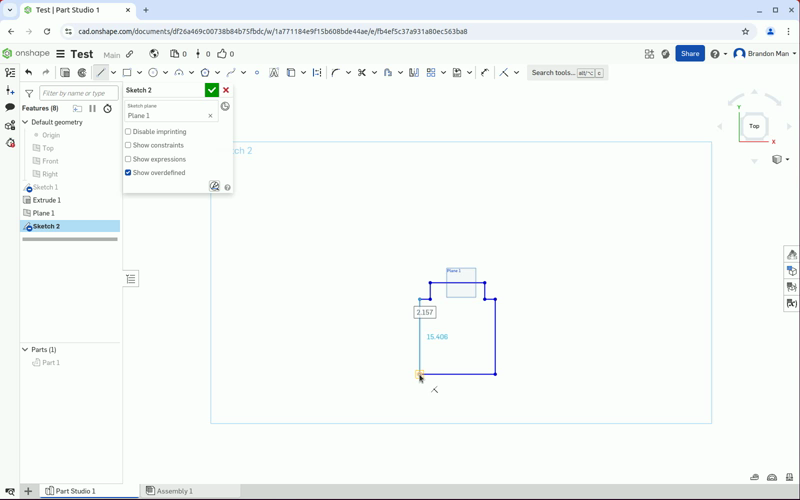
mouse_move(470, 359)
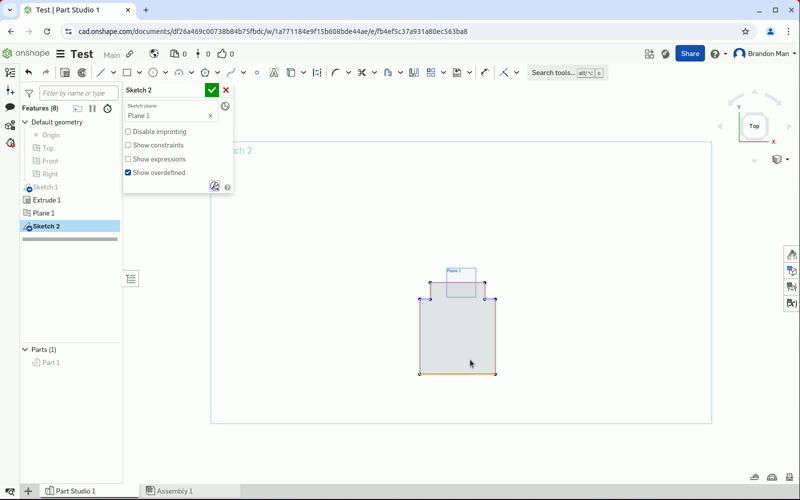
click(470, 359)
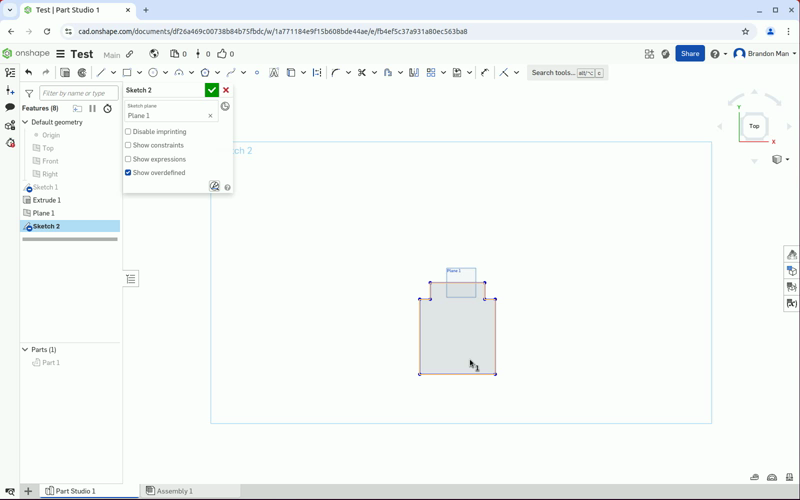
mouse_move(73, 352)
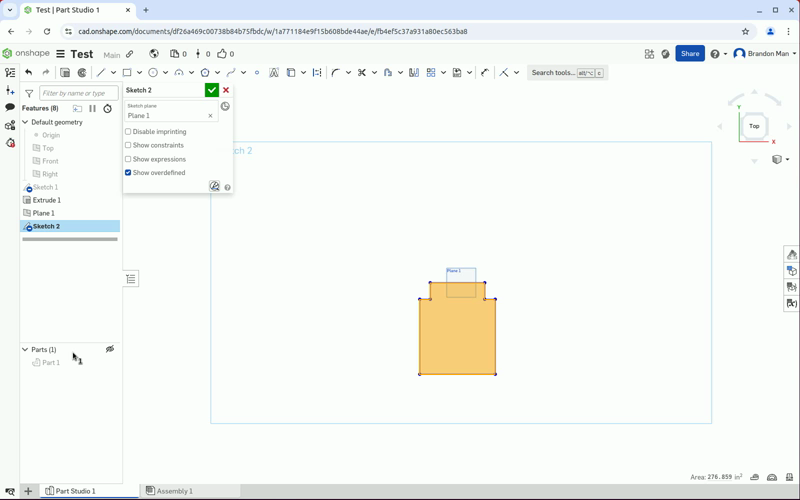
key(shift+y)
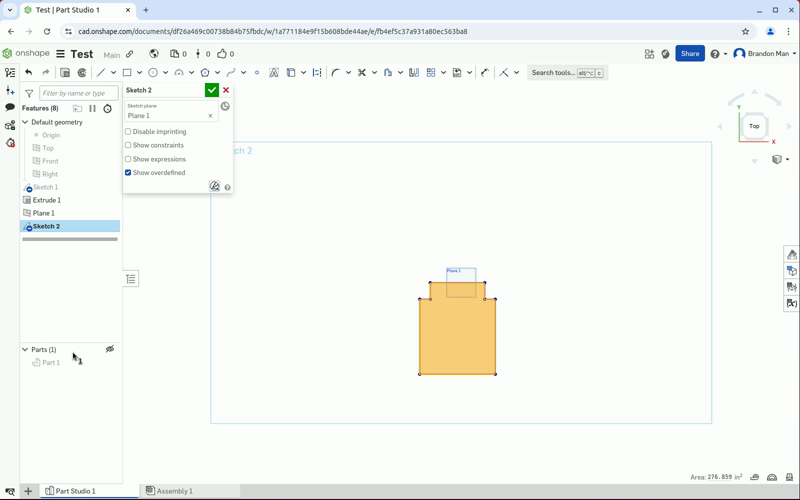
key(shift+e)
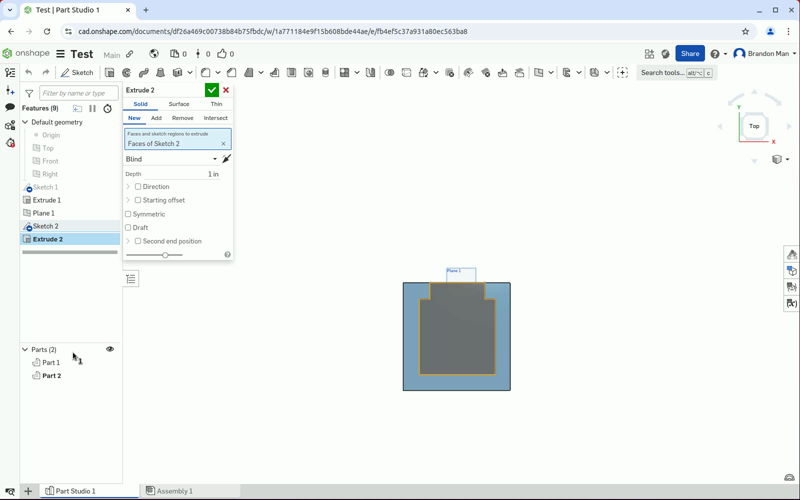
mouse_move(143, 106)
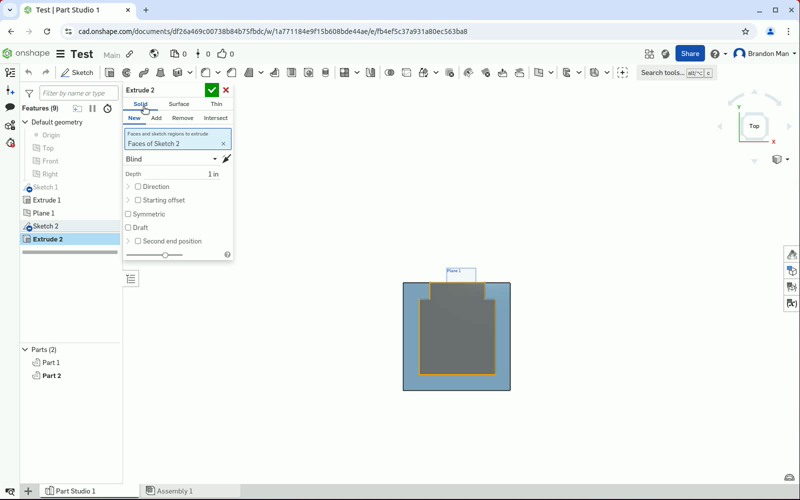
click(143, 106)
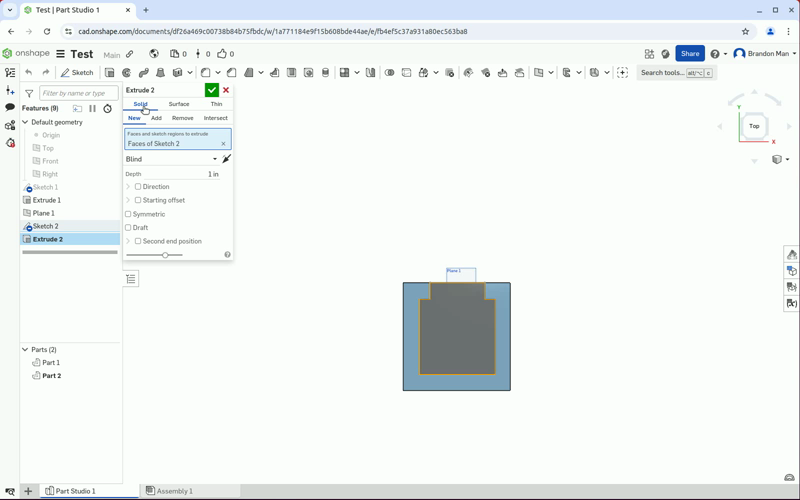
mouse_move(186, 120)
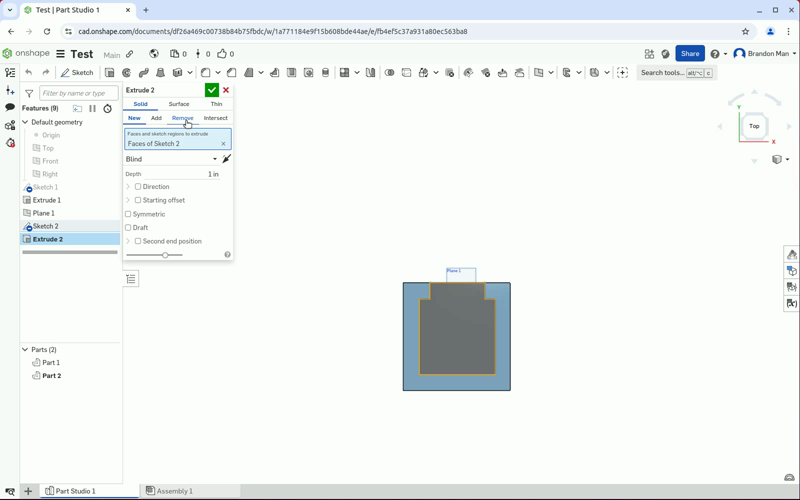
click(186, 120)
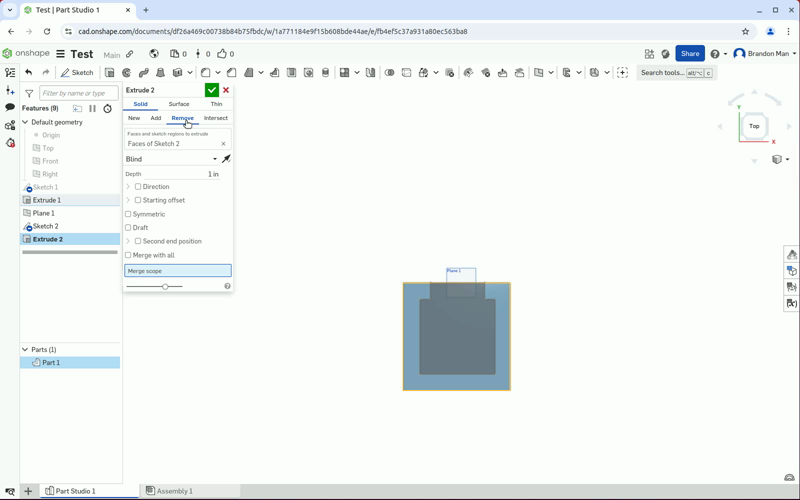
key(tab, 4)
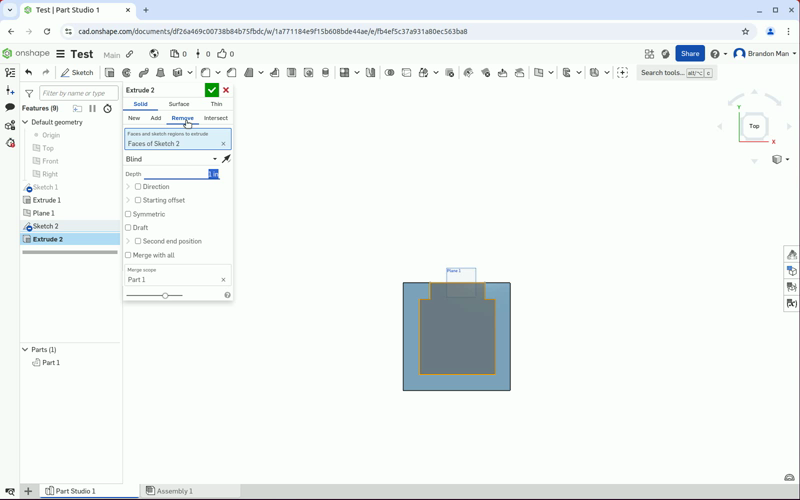
text(30.811)
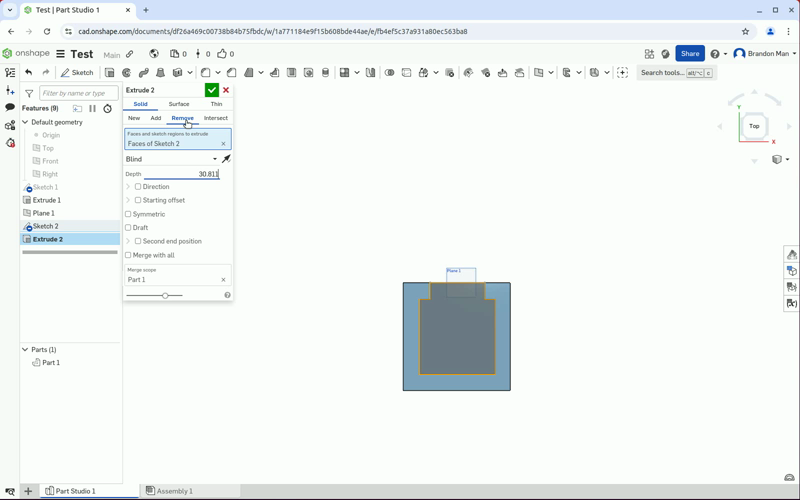
key(tab, 6)
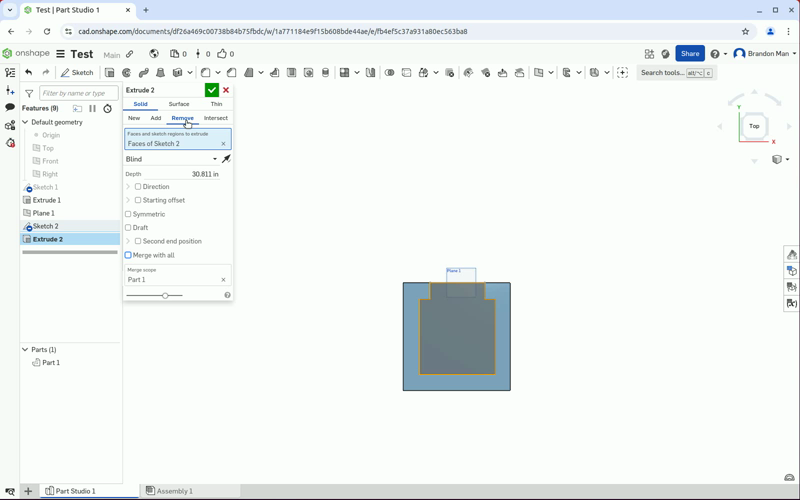
key(space)
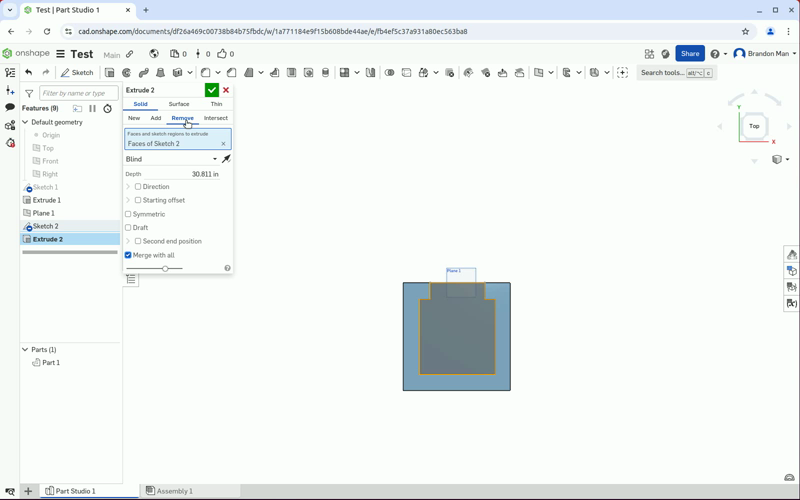
key(enter)
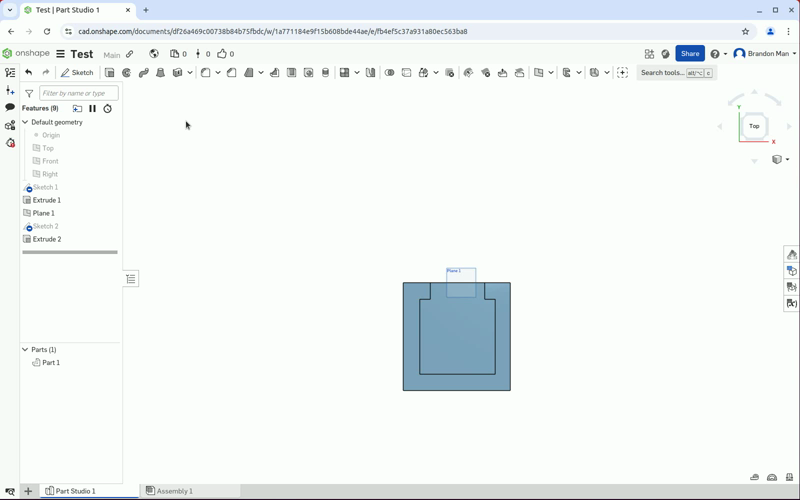
key(shift+h)
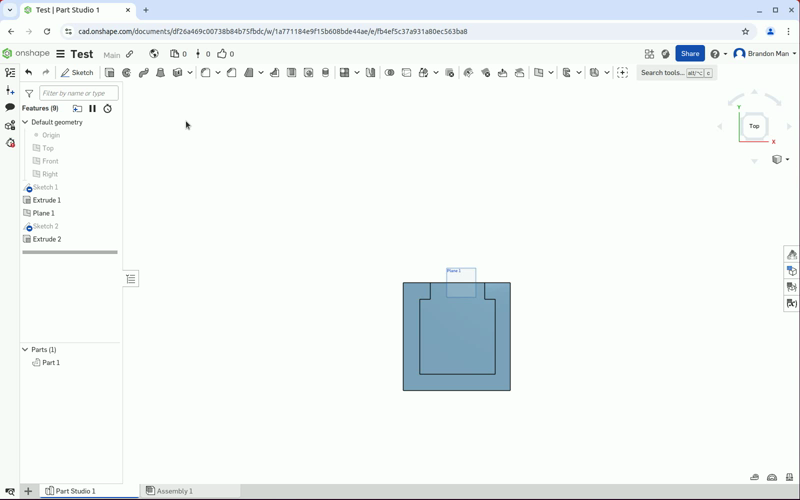
key(shift+h)
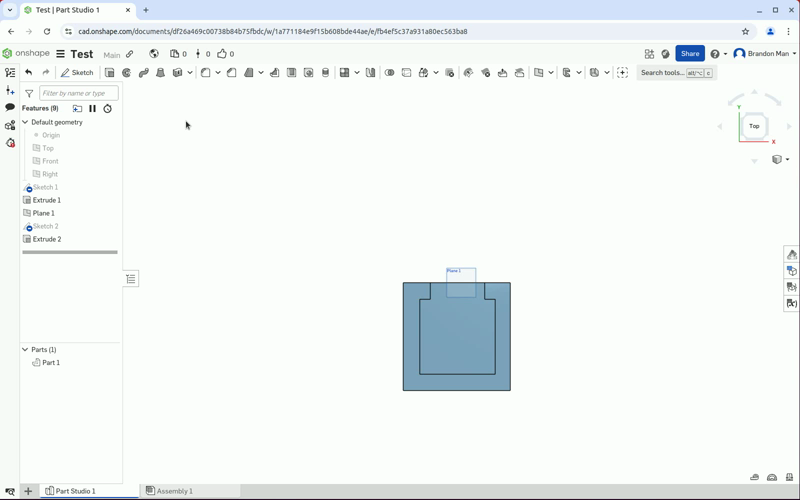
mouse_move(73, 189)
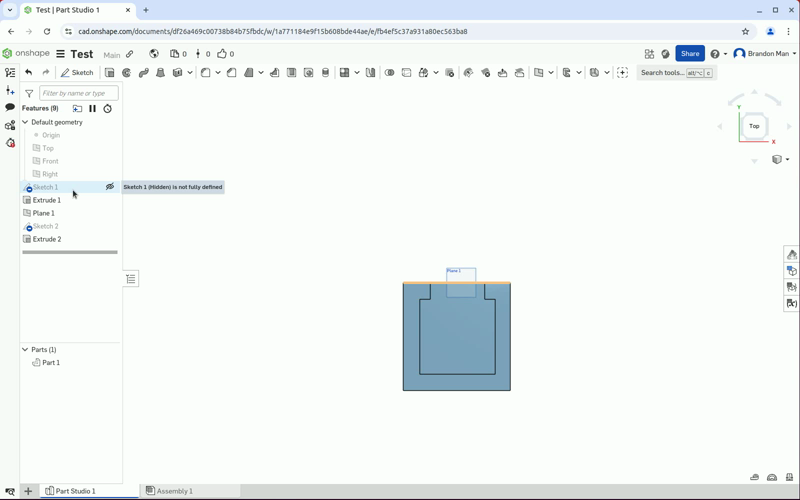
click(73, 189)
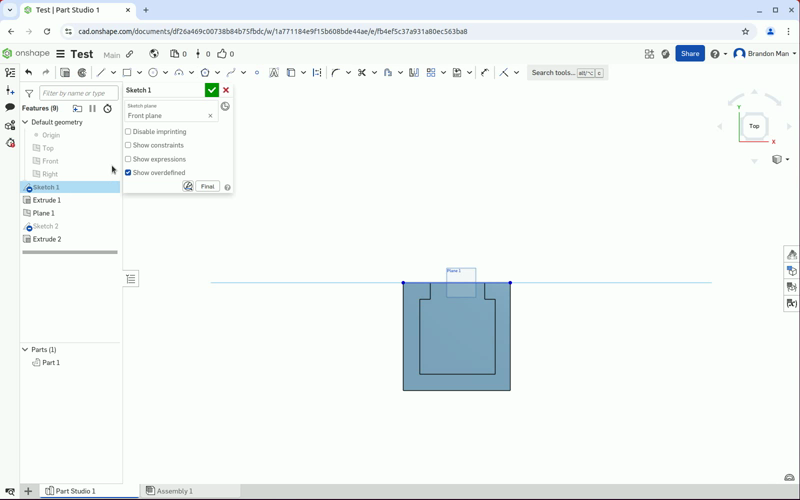
mouse_move(229, 92)
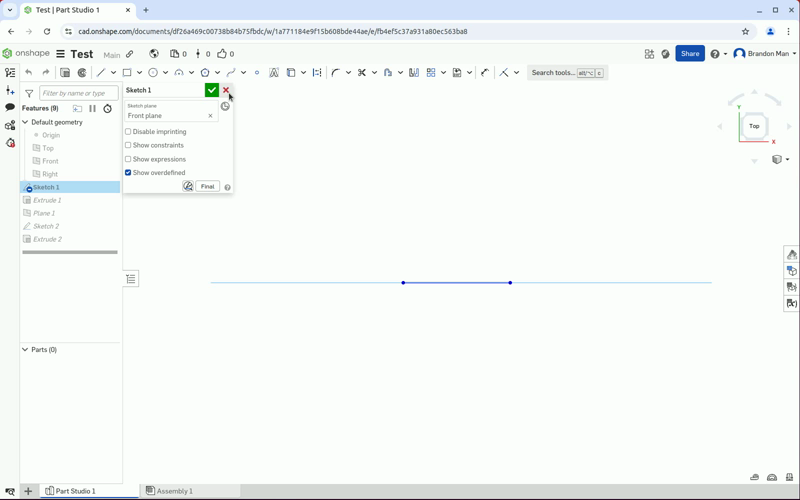
click(229, 92)
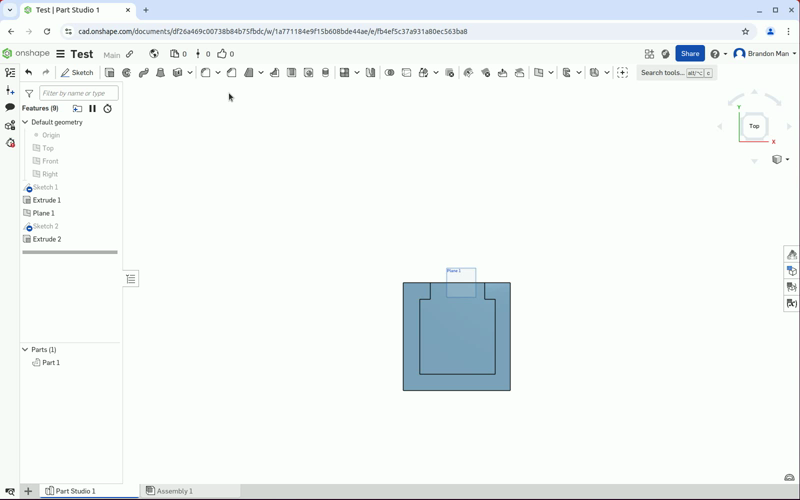
mouse_move(73, 352)
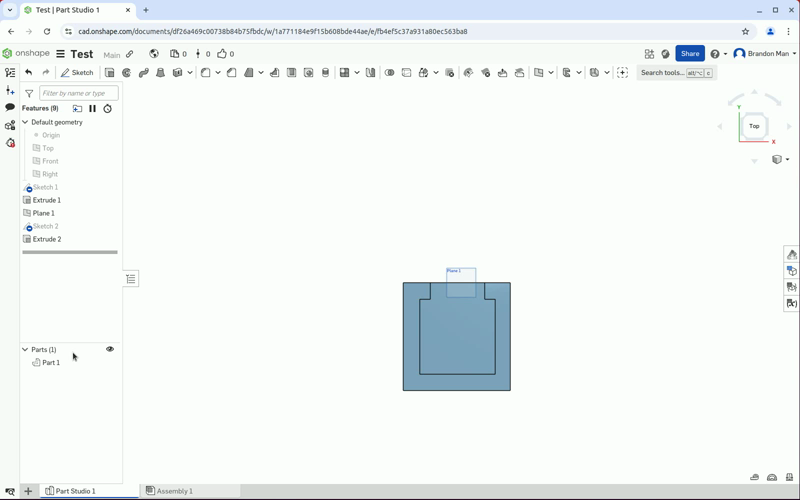
key(y)
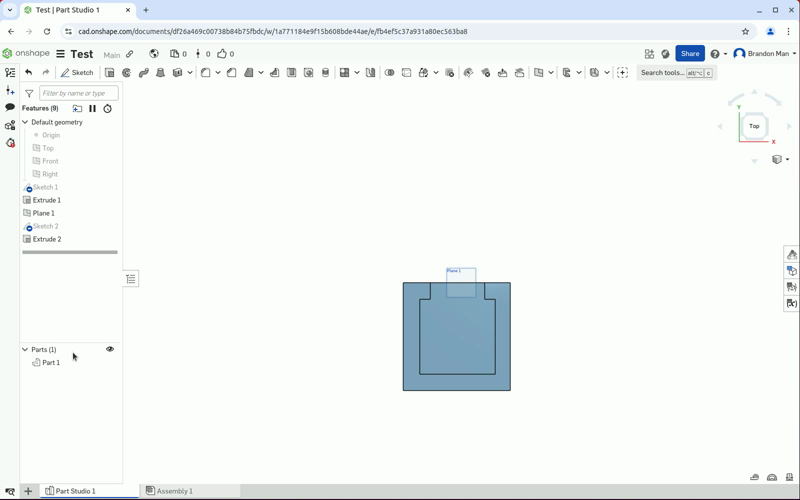
key(shift+p)
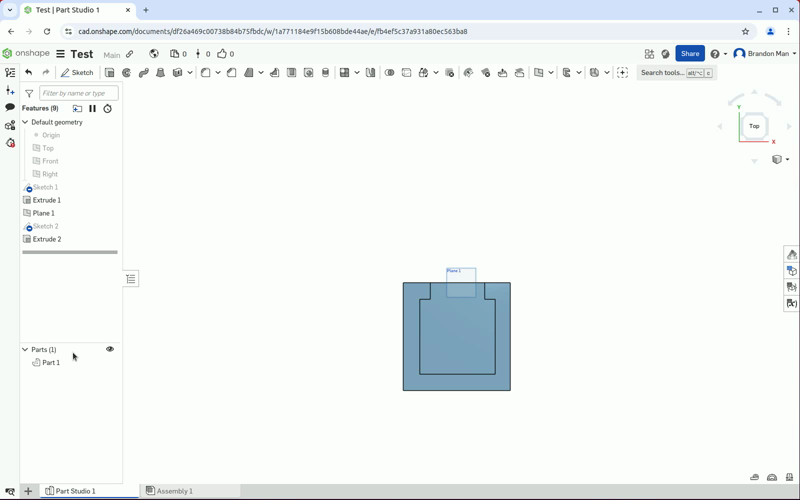
key(space)
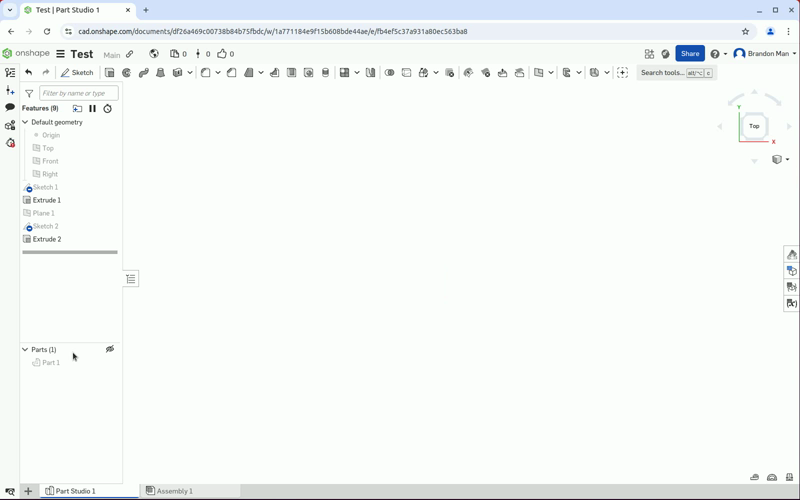
key_down(shift)
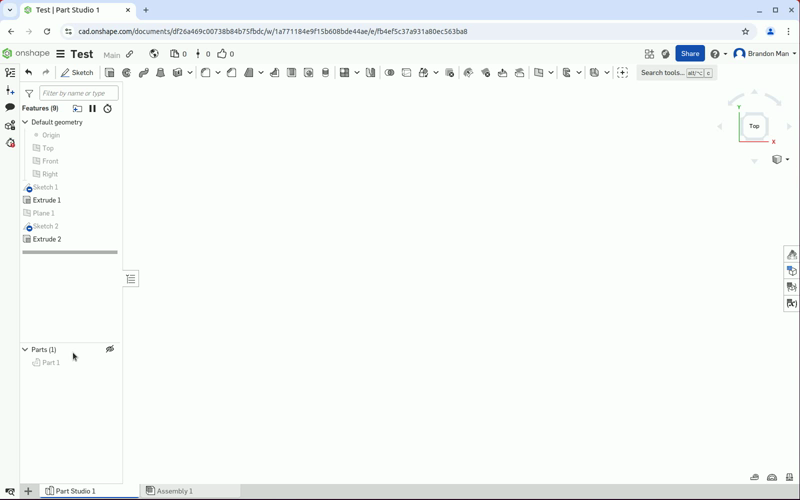
key(up)
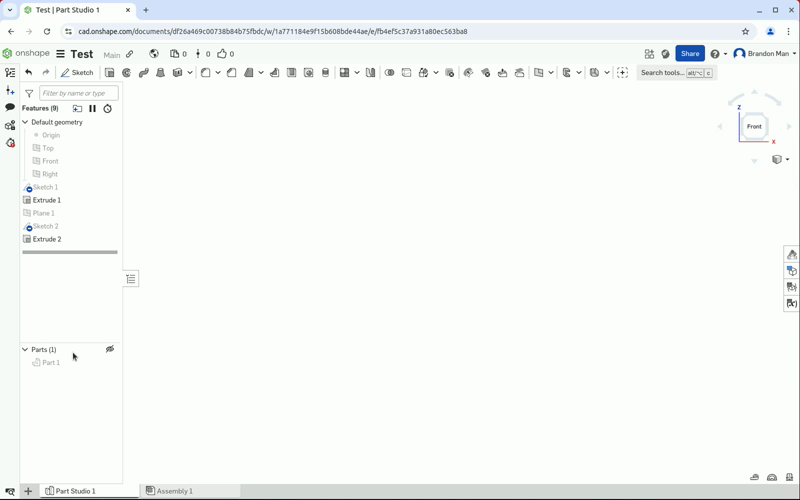
key_up(shift)
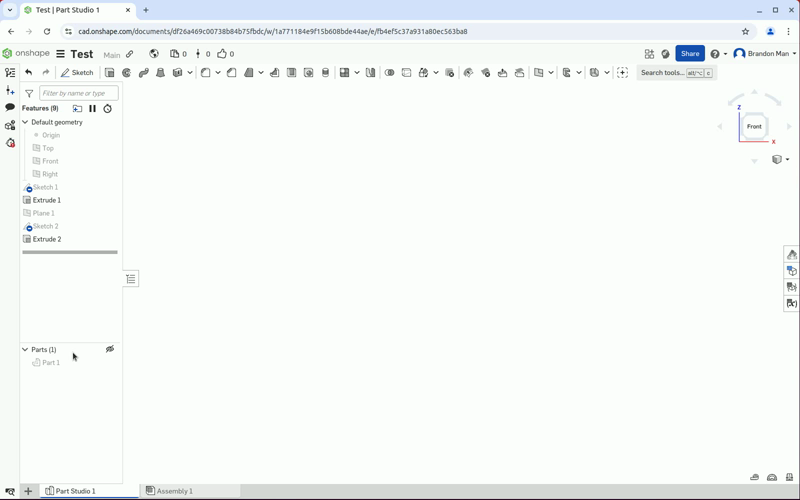
mouse_move(73, 352)
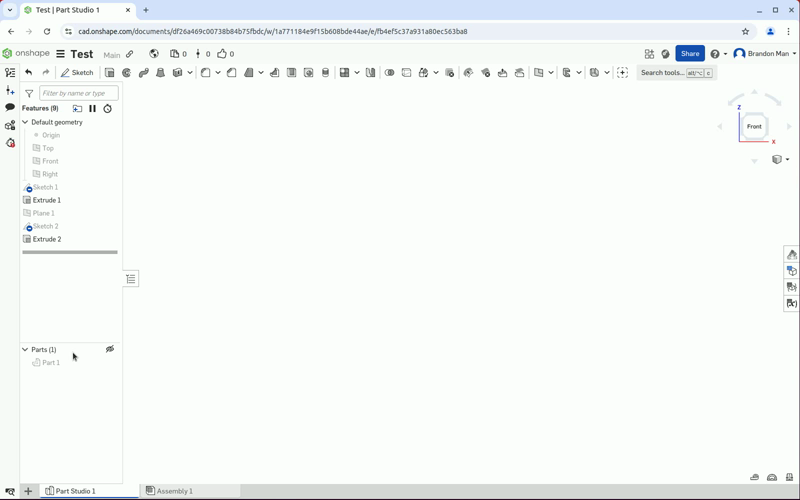
key(shift+y)
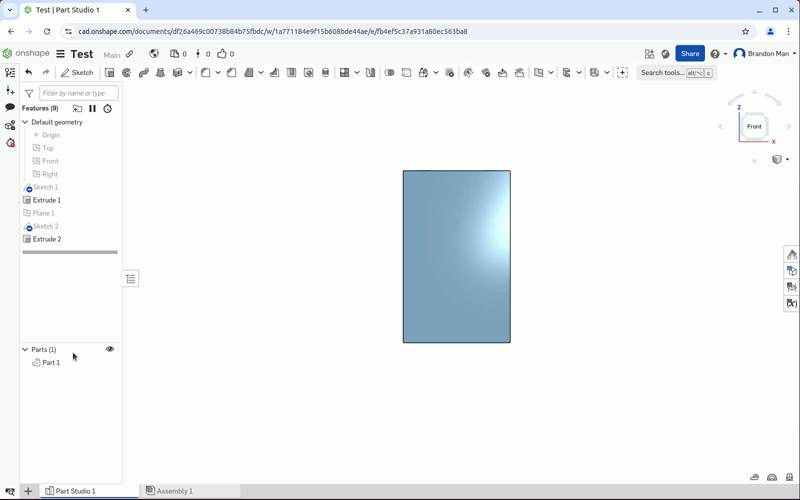
mouse_move(541, 75)
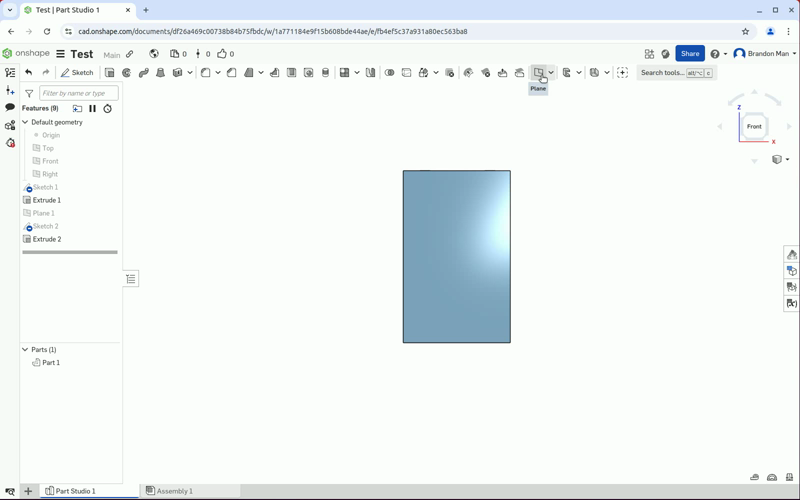
click(541, 75)
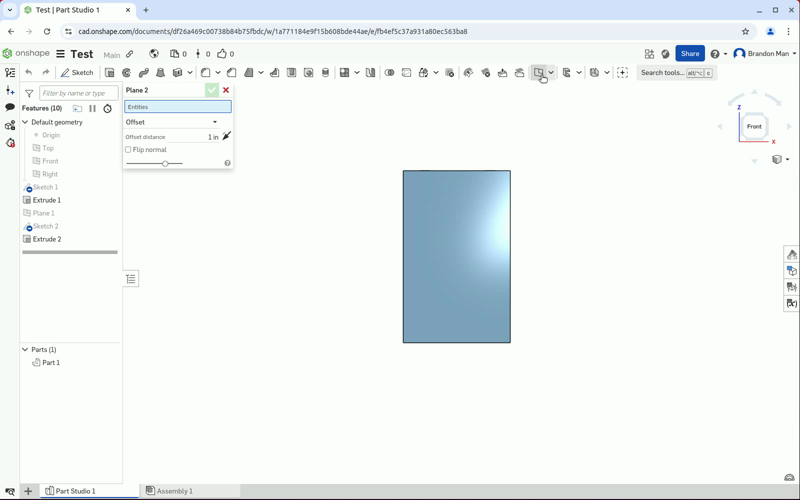
mouse_move(73, 163)
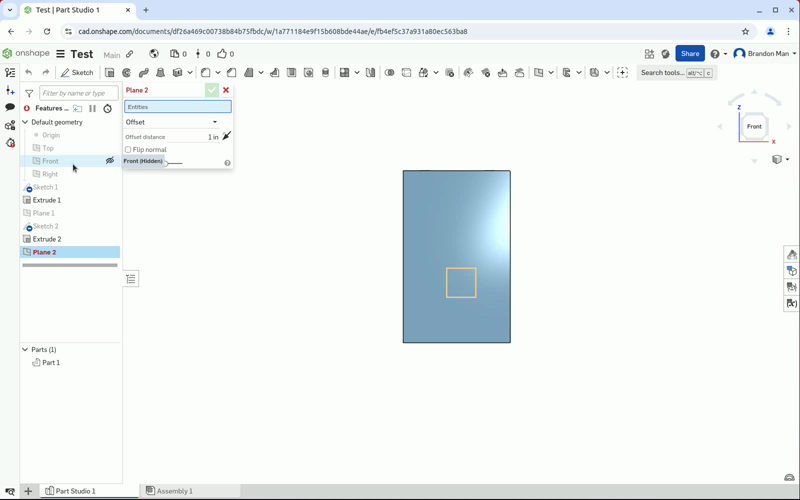
click(73, 163)
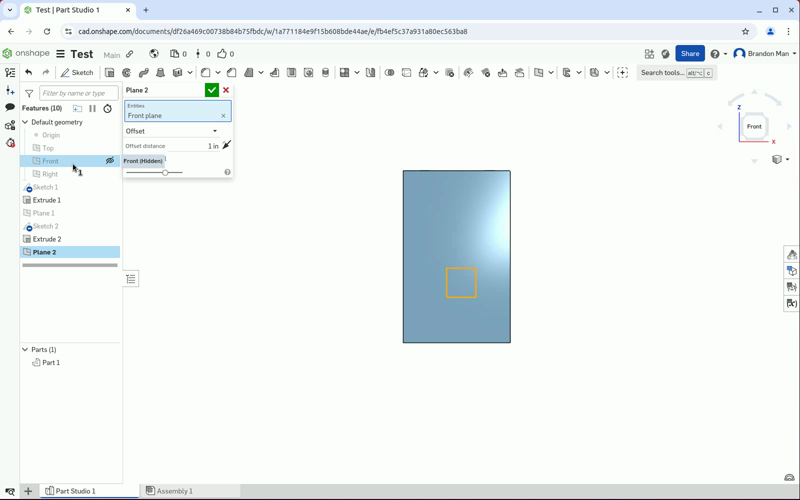
key(tab, 2)
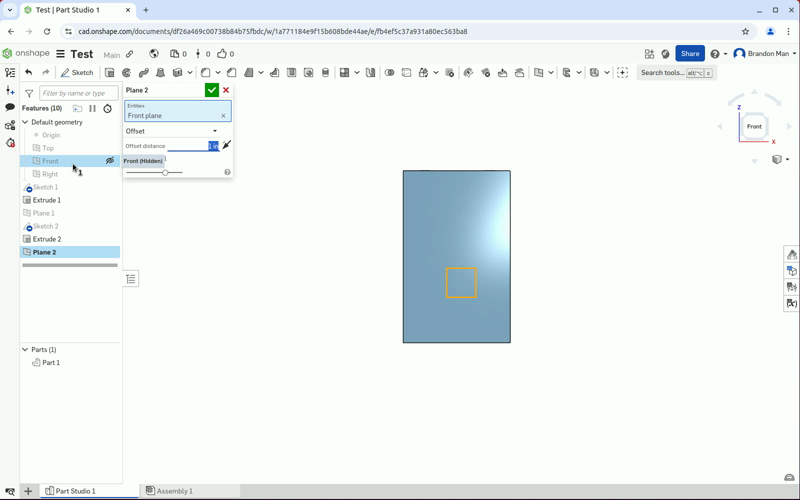
text(22.153)
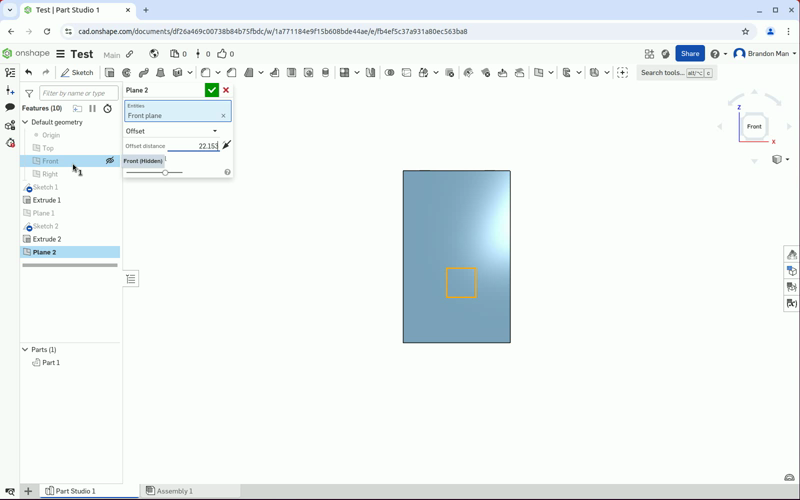
key(enter, 2)
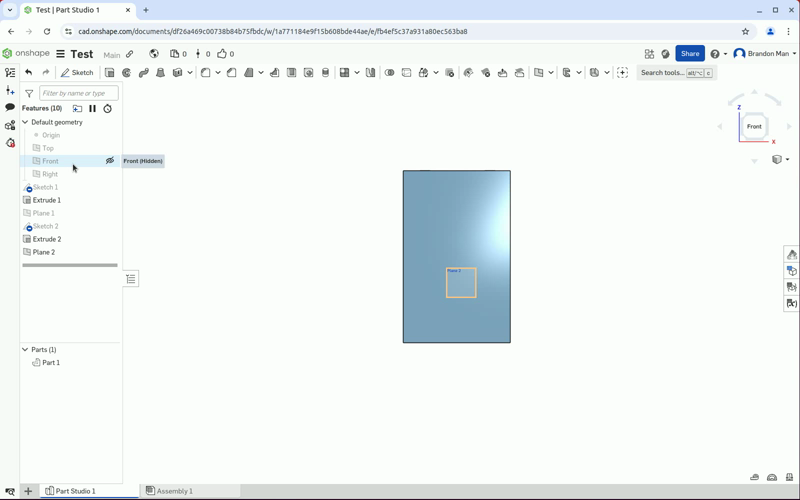
key(shift+s)
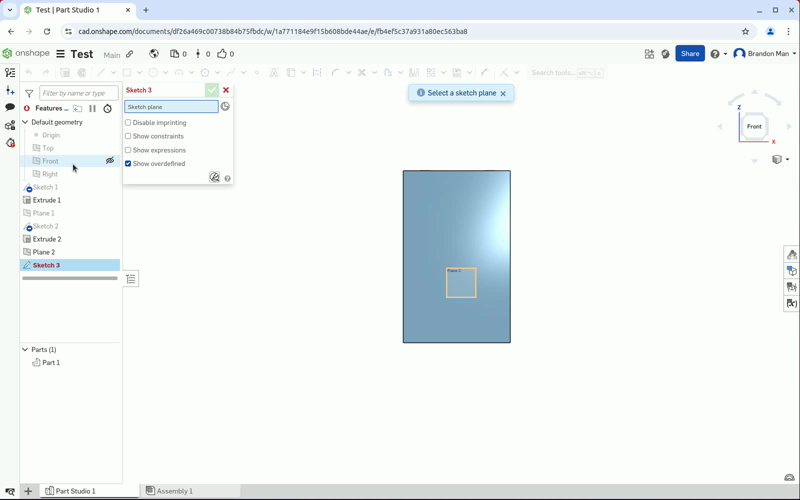
mouse_move(73, 254)
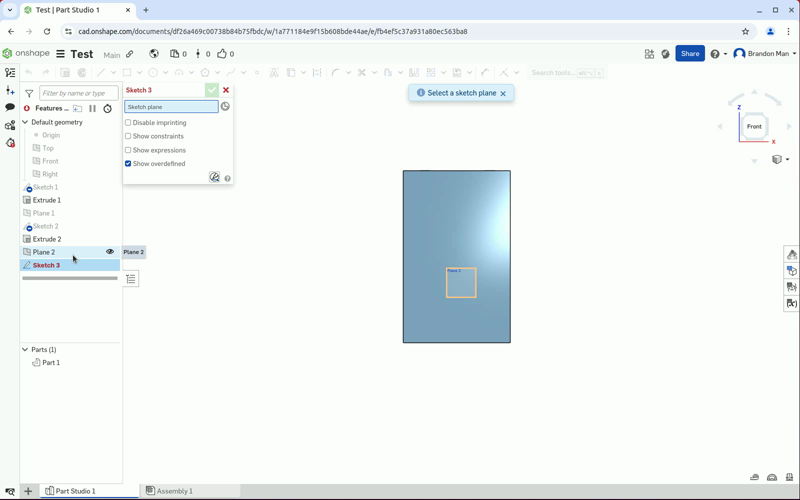
click(73, 254)
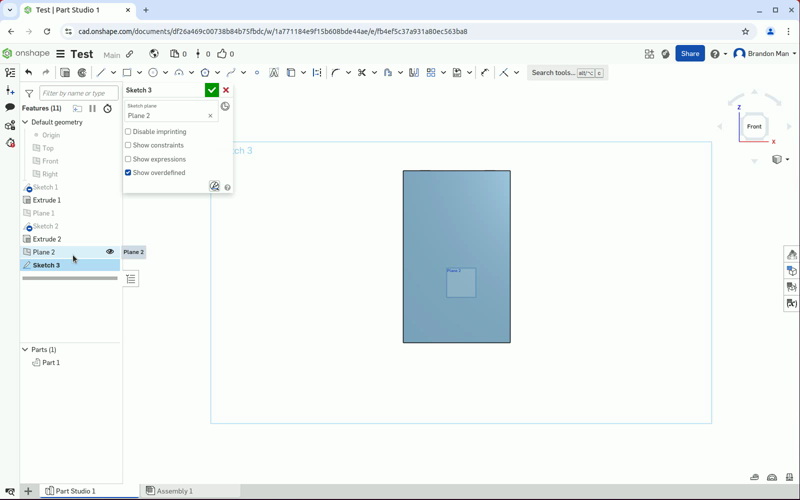
mouse_move(73, 352)
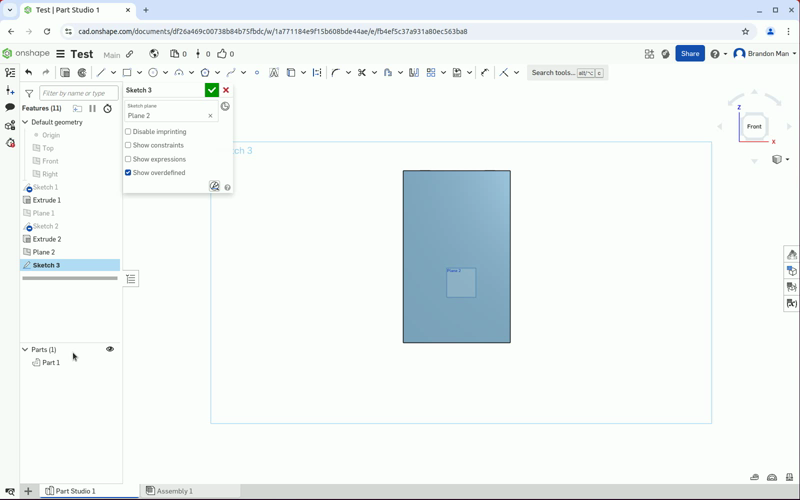
key(y)
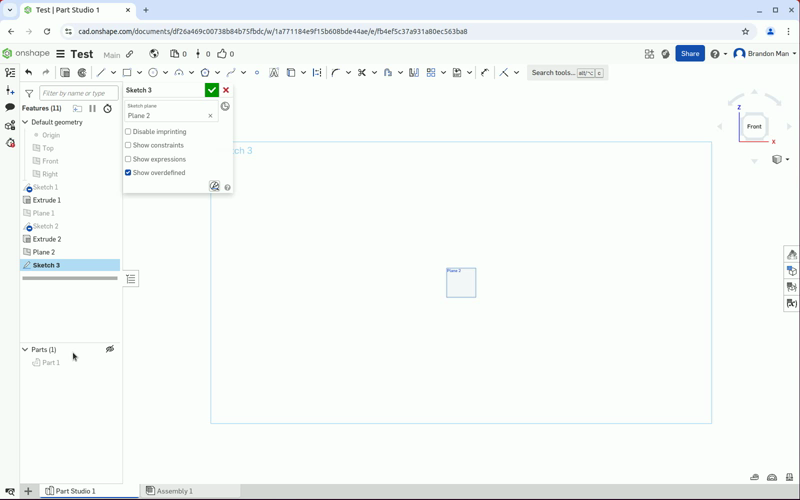
key(c)
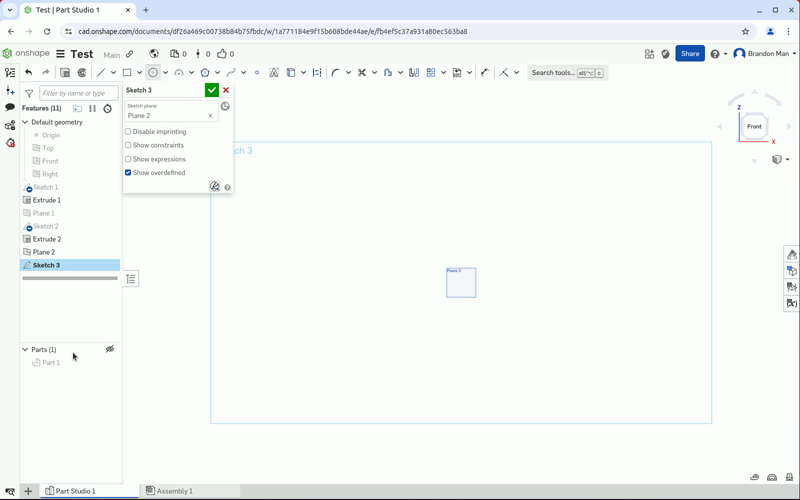
key_down(shift)
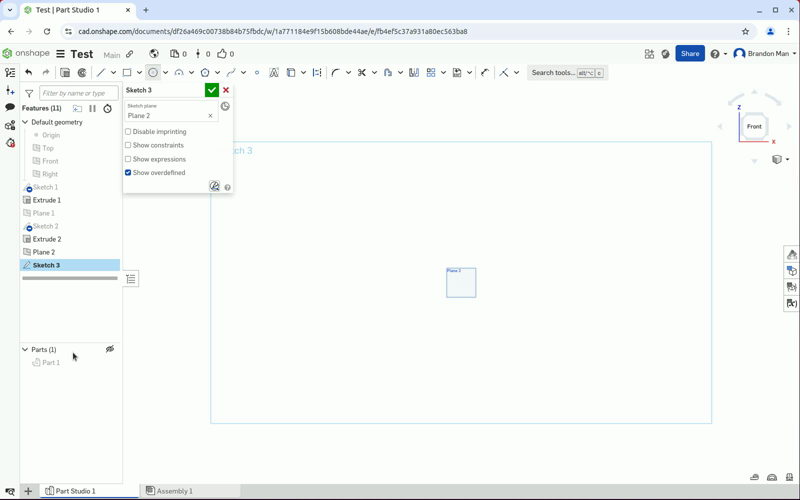
mouse_move(461, 193)
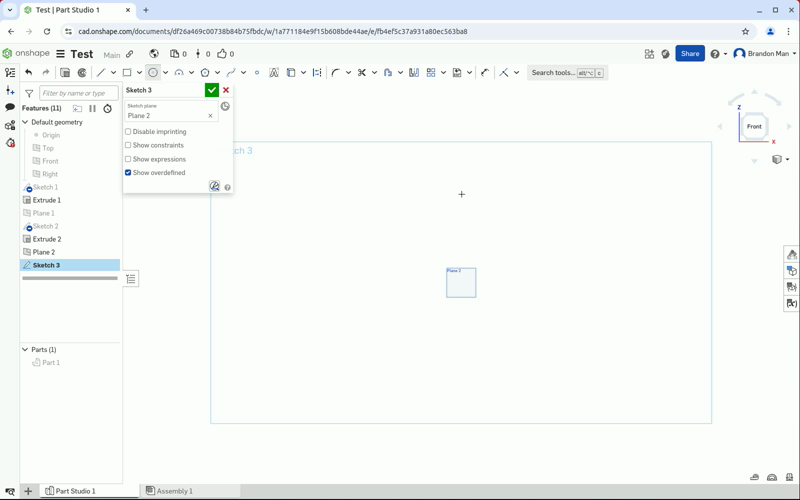
click(461, 193)
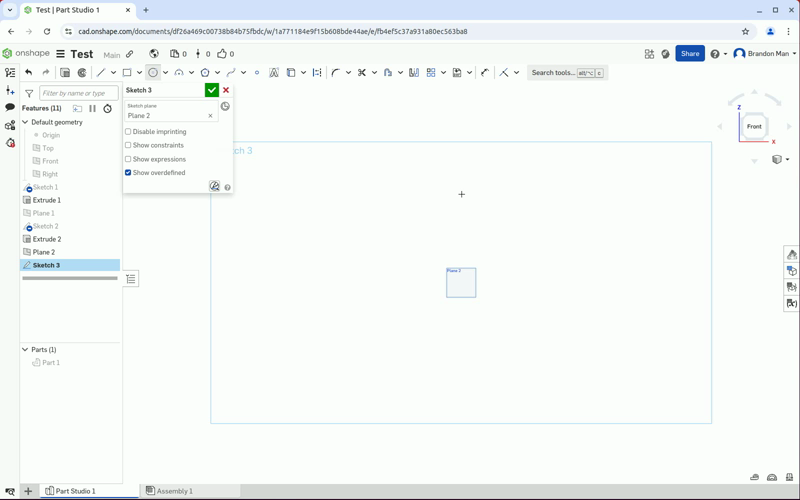
key_up(shift)
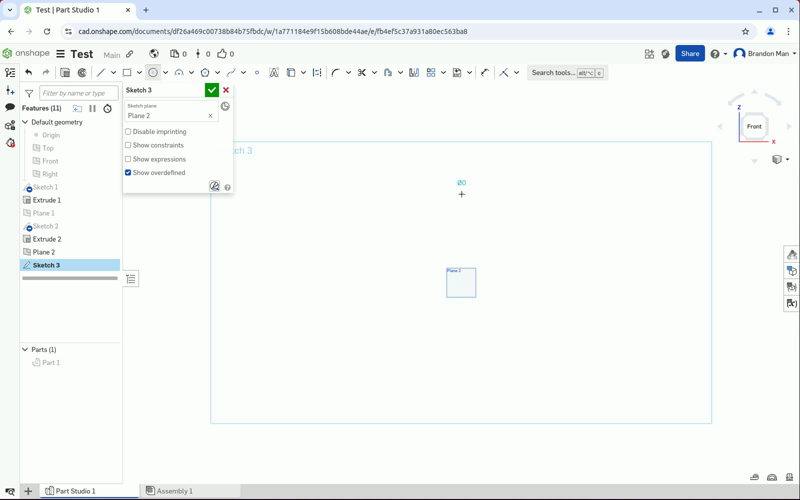
mouse_move(476, 193)
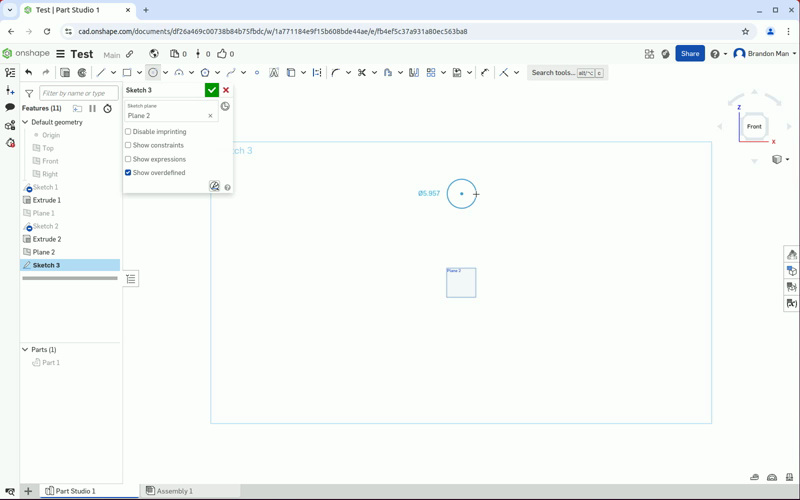
click(476, 193)
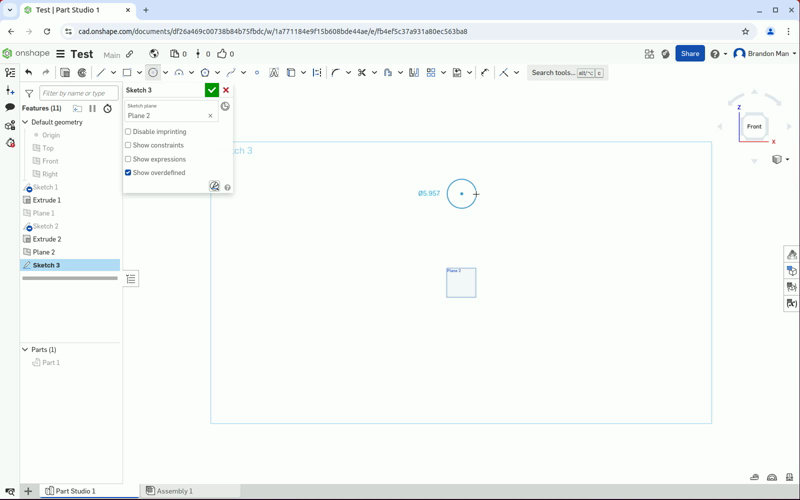
key(esc)
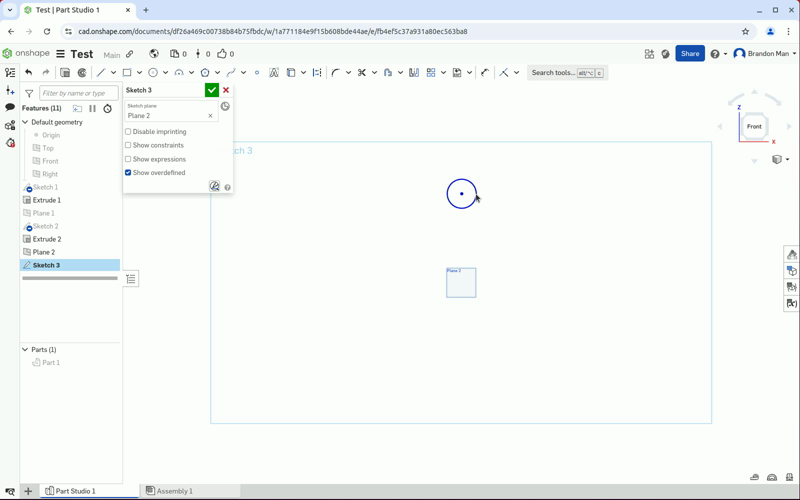
mouse_move(453, 198)
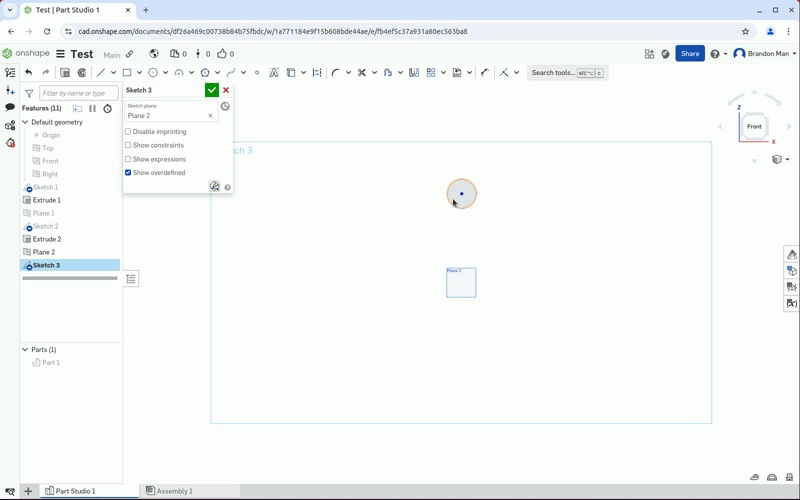
scroll(6)
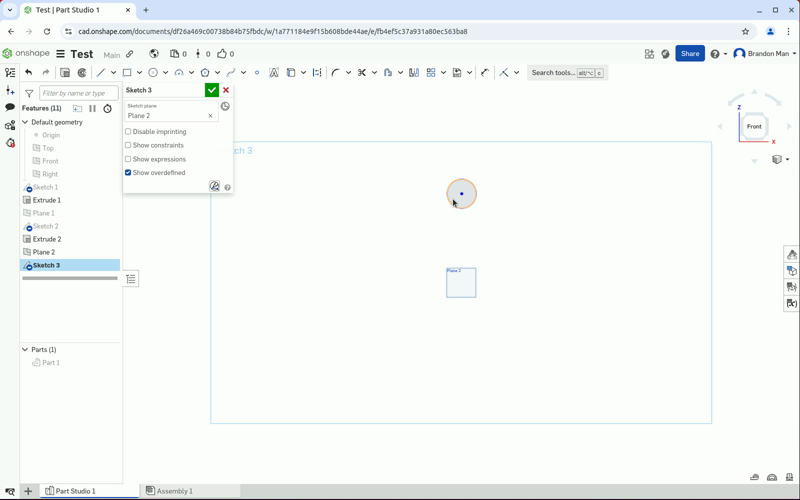
scroll(6)
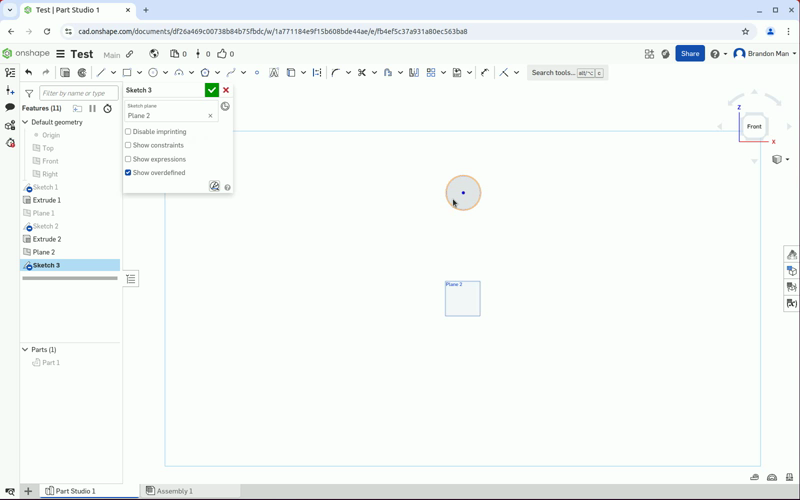
scroll(6)
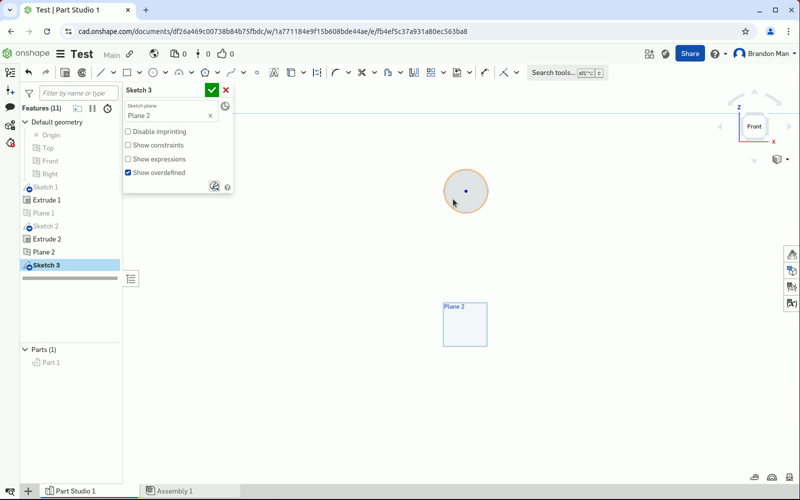
scroll(6)
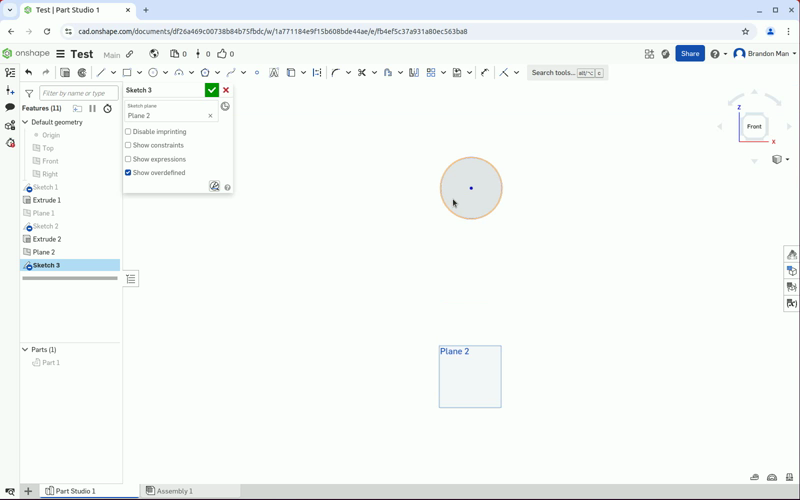
scroll(6)
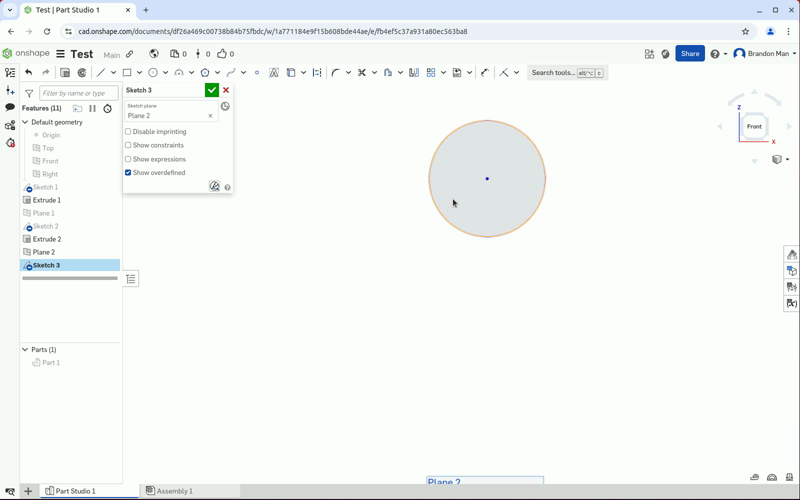
scroll(6)
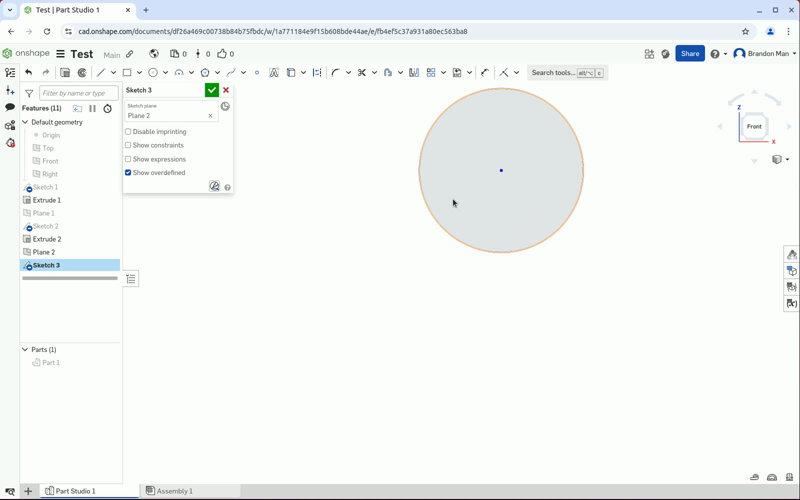
scroll(6)
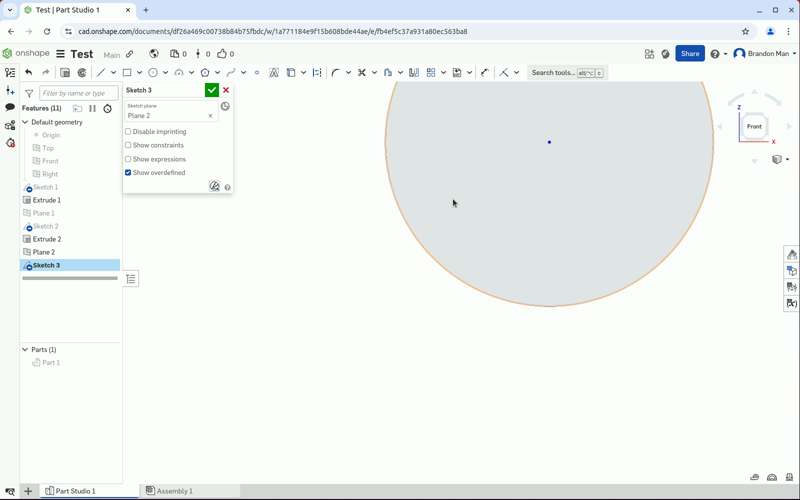
click(453, 198)
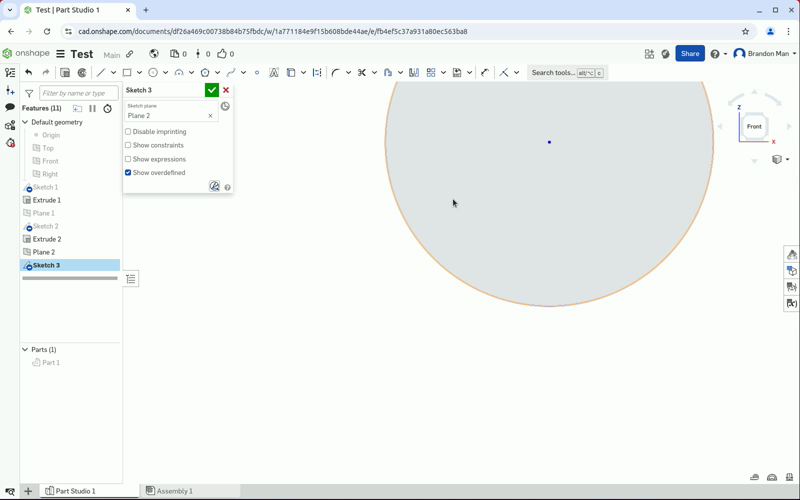
scroll(-6)
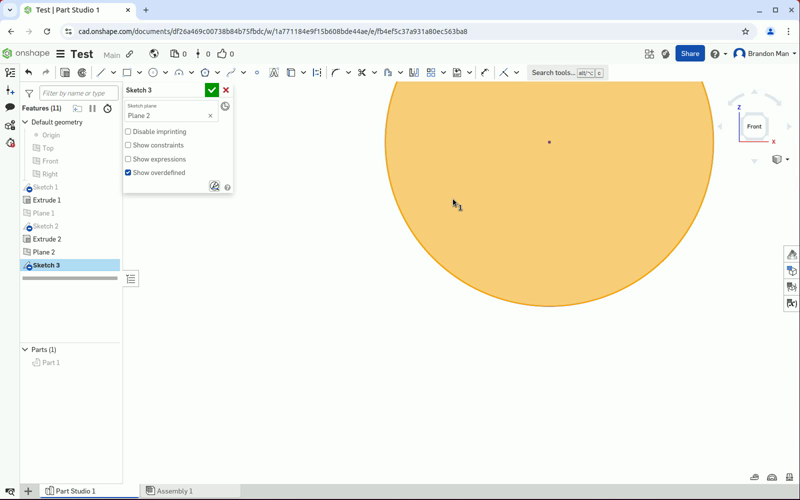
scroll(-6)
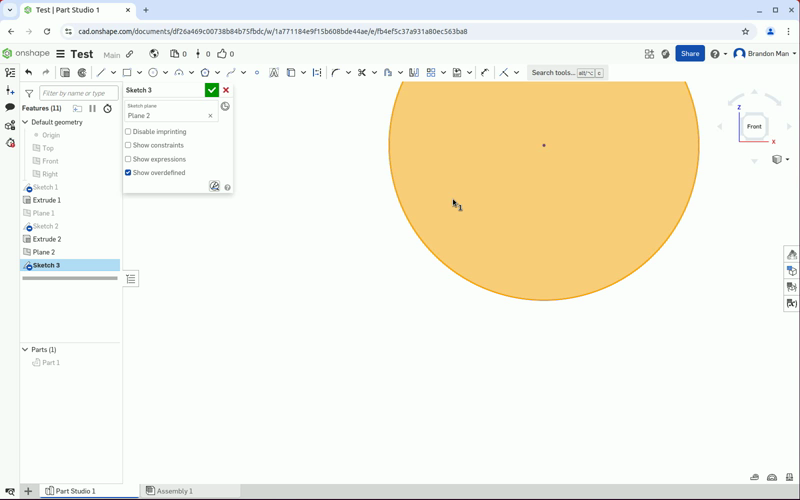
scroll(-6)
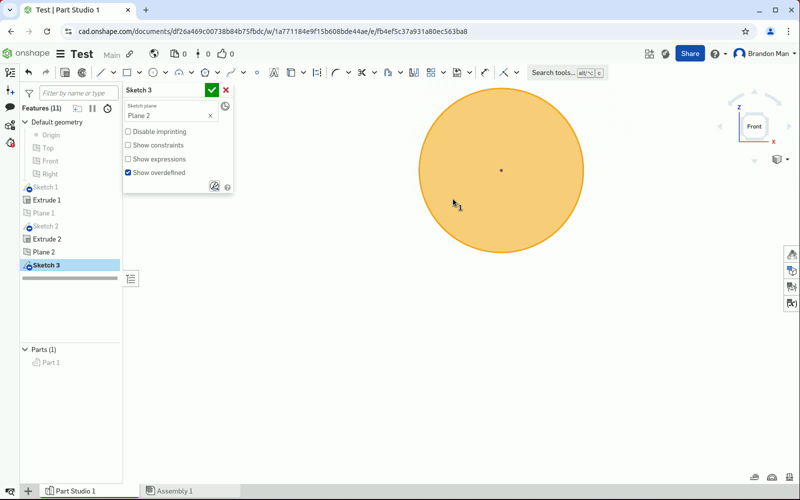
scroll(-6)
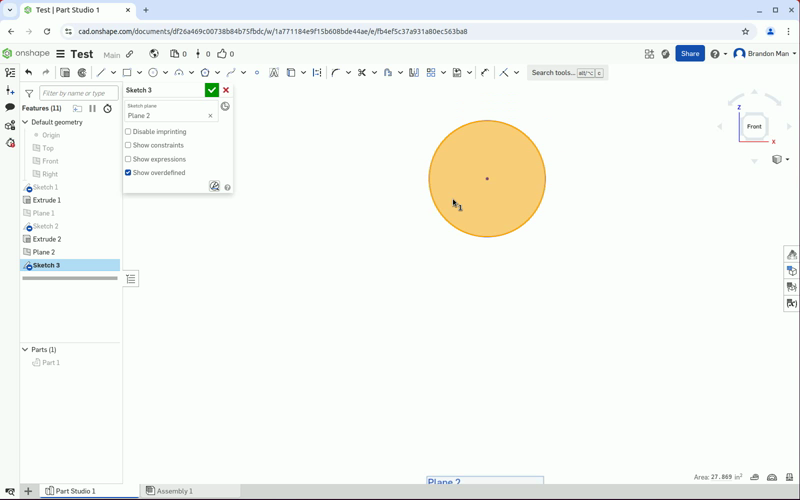
scroll(-6)
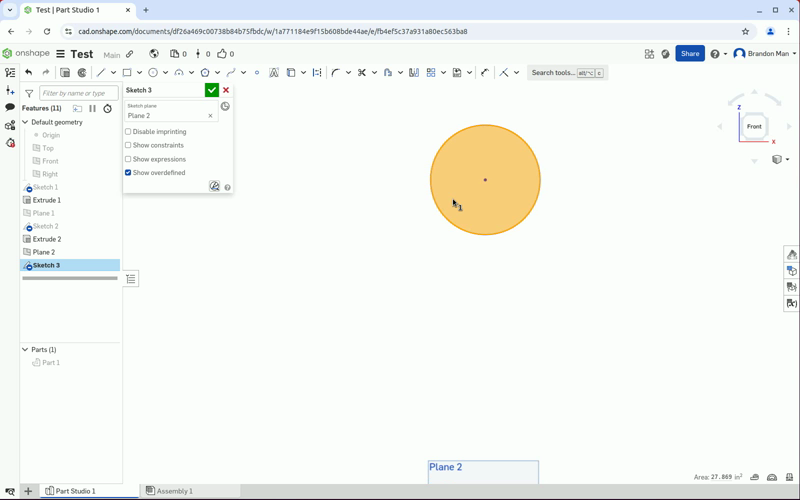
scroll(-6)
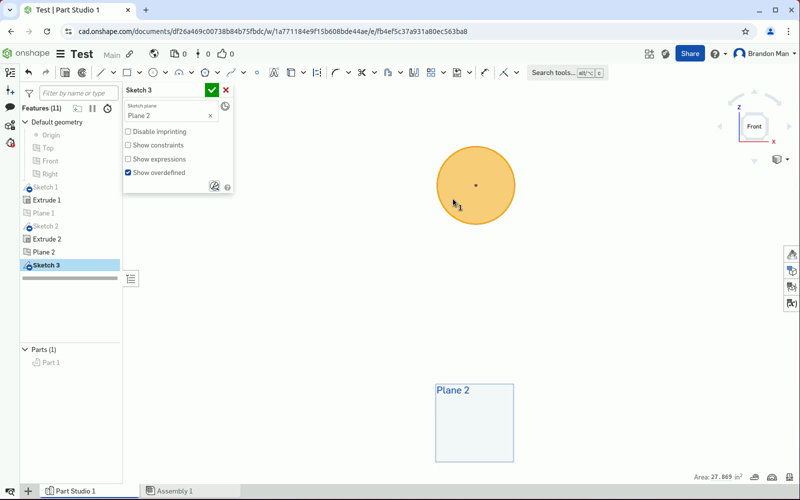
scroll(-6)
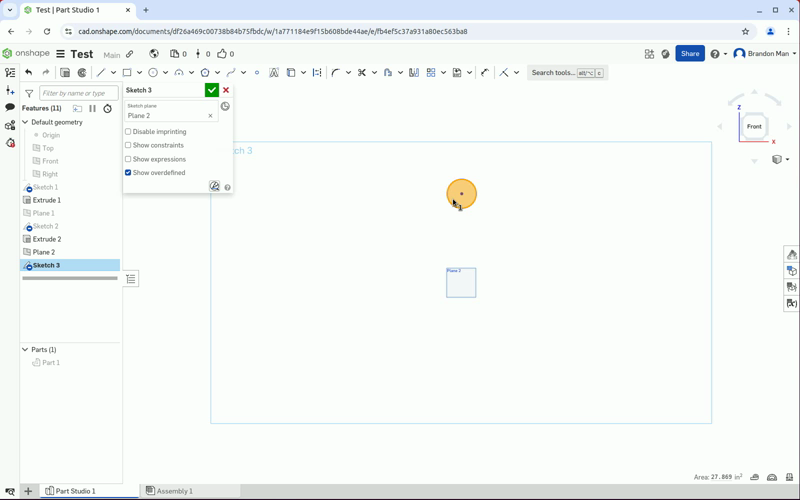
mouse_move(73, 352)
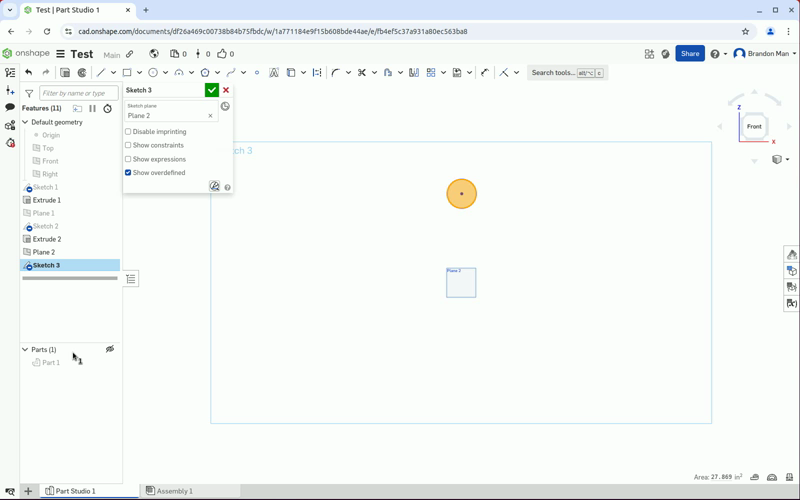
key(shift+y)
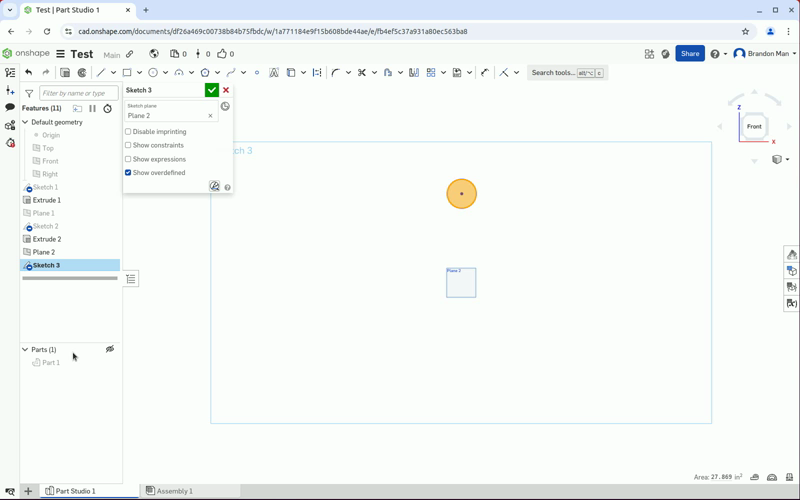
key(shift+e)
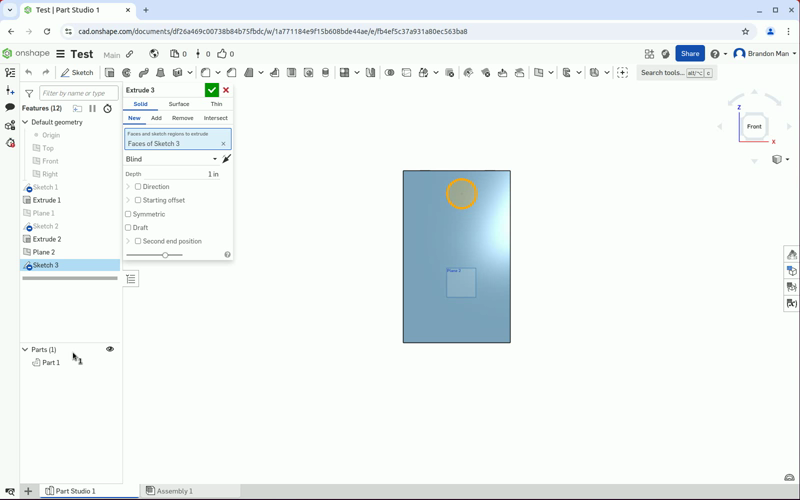
mouse_move(143, 106)
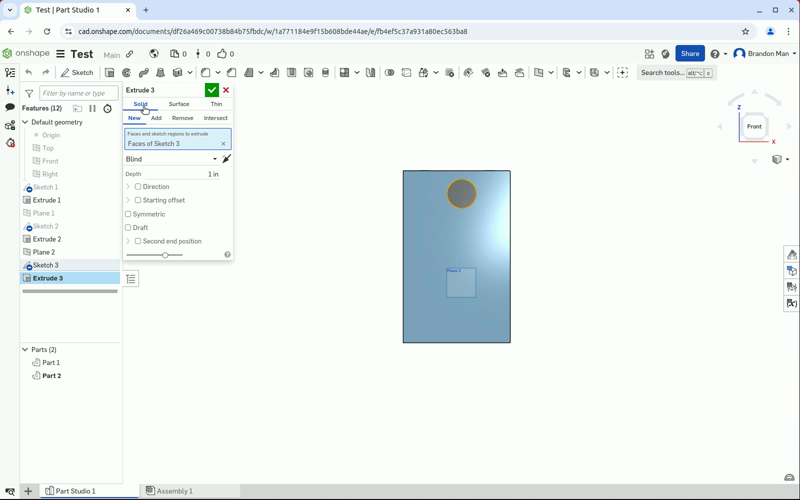
click(143, 106)
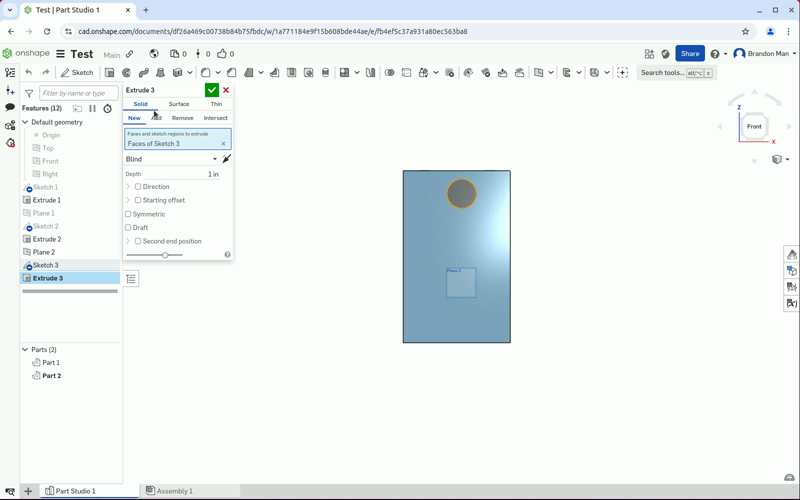
mouse_move(186, 120)
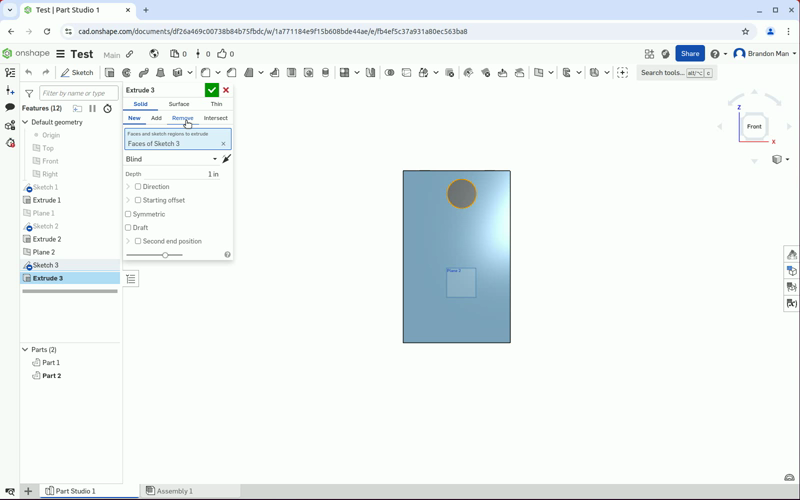
click(186, 120)
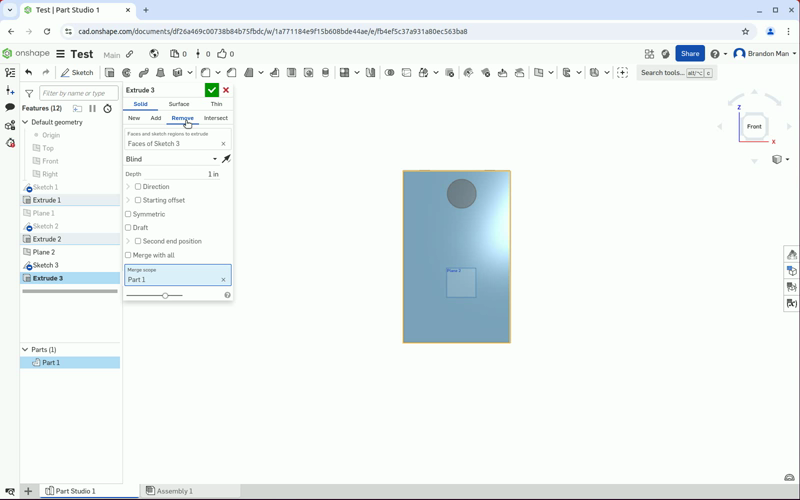
key(tab, 4)
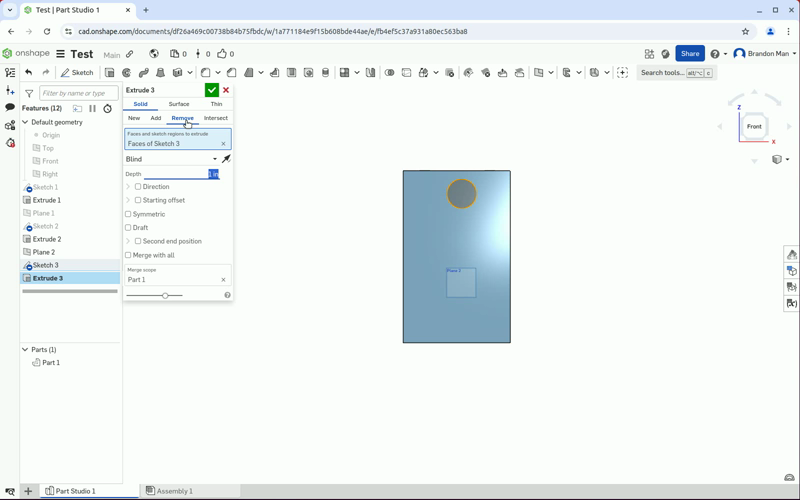
text(4.333)
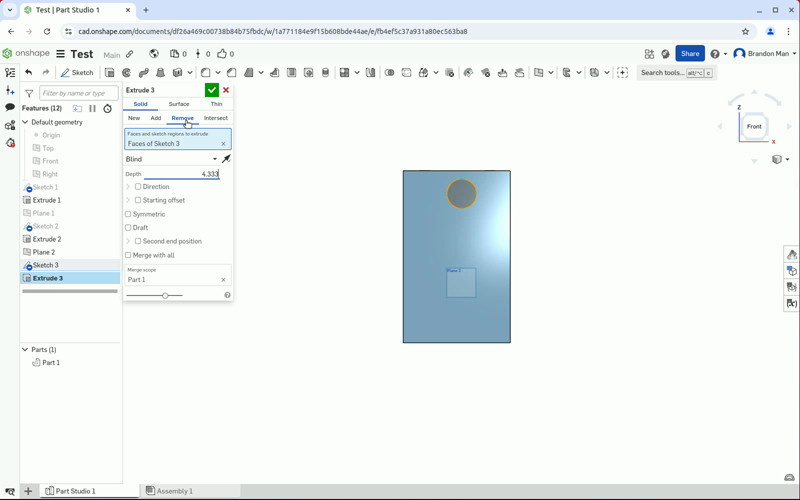
key(tab, 6)
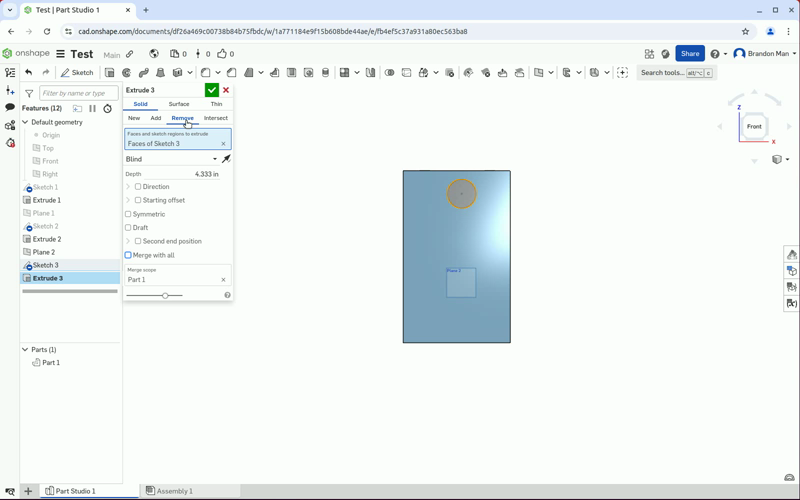
key(space)
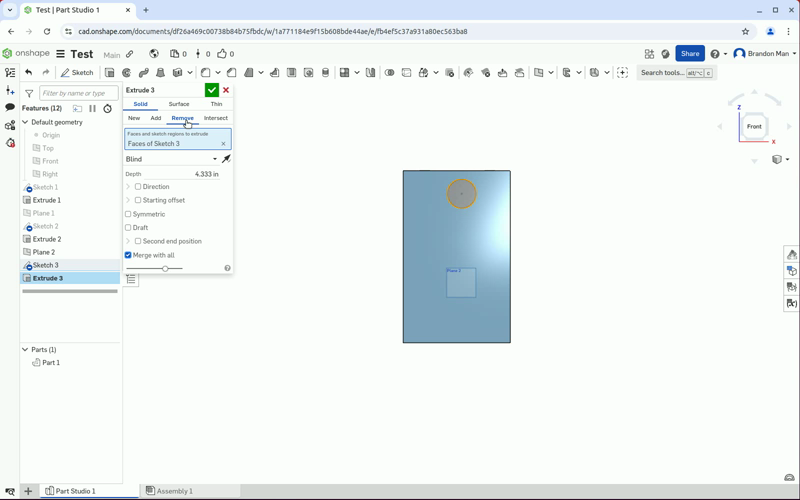
key(enter)
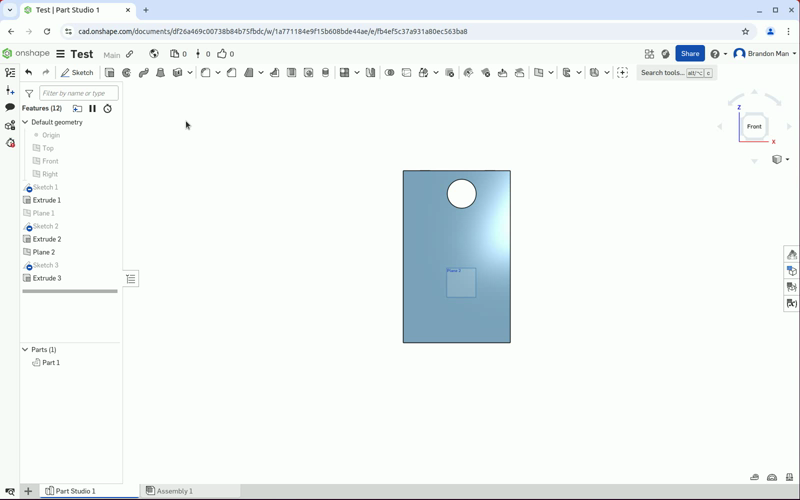
key(shift+h)
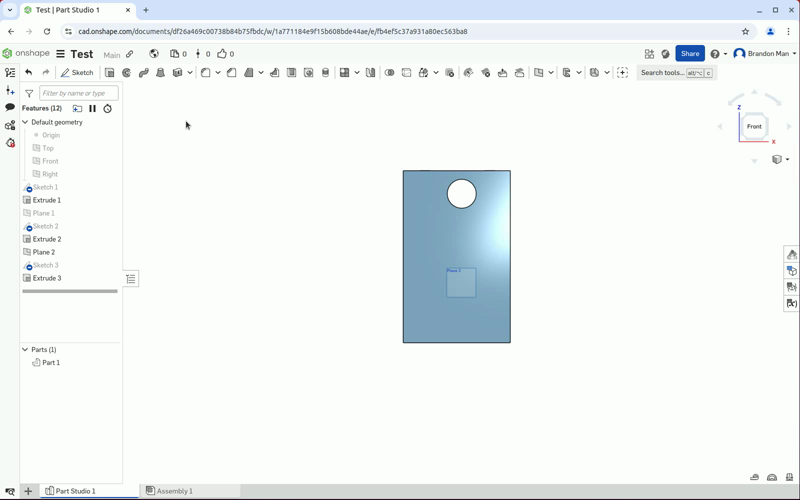
key(shift+h)
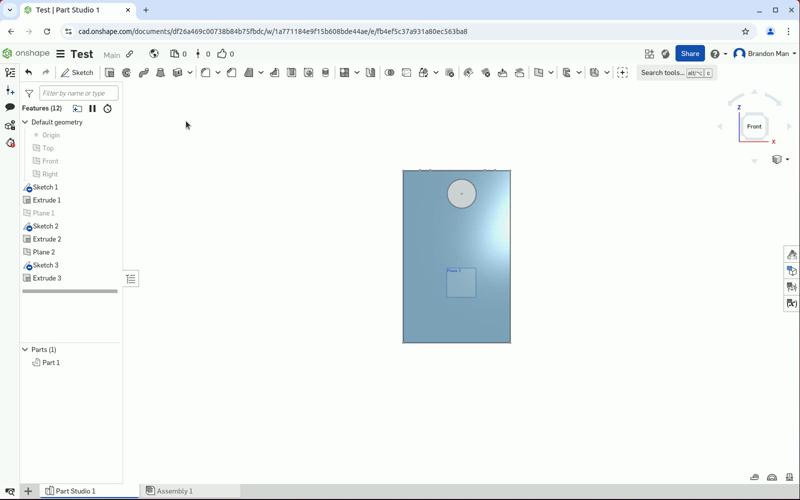
key(shift+7)
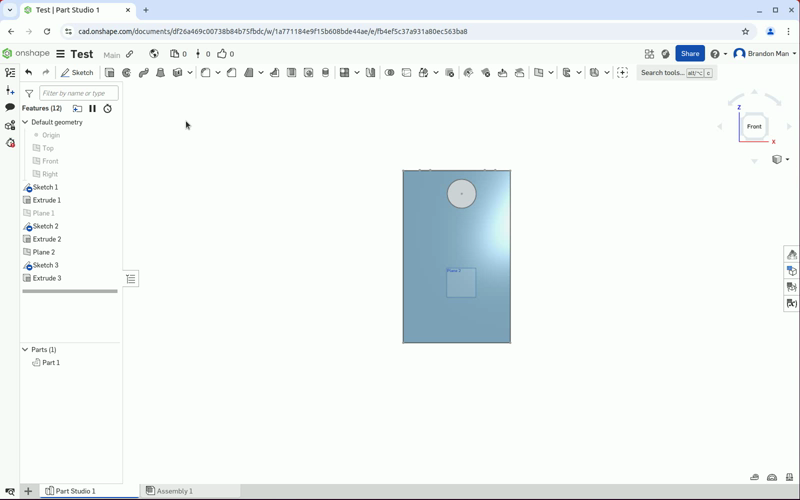
key(left, 2)
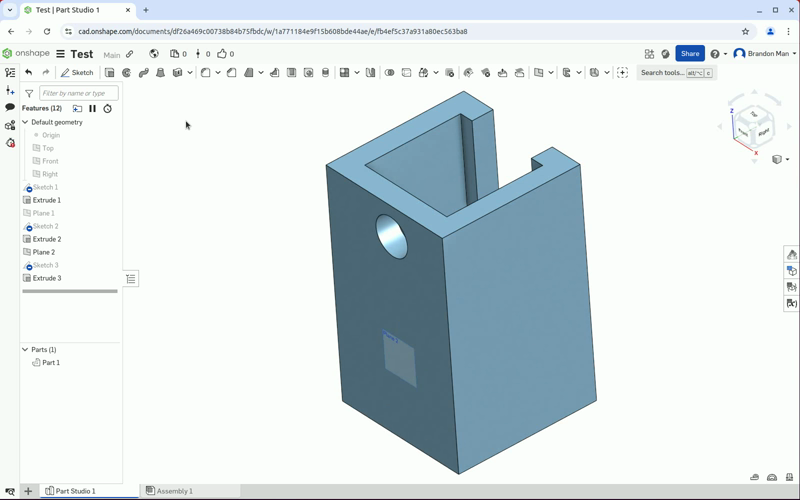
key(down, 2)
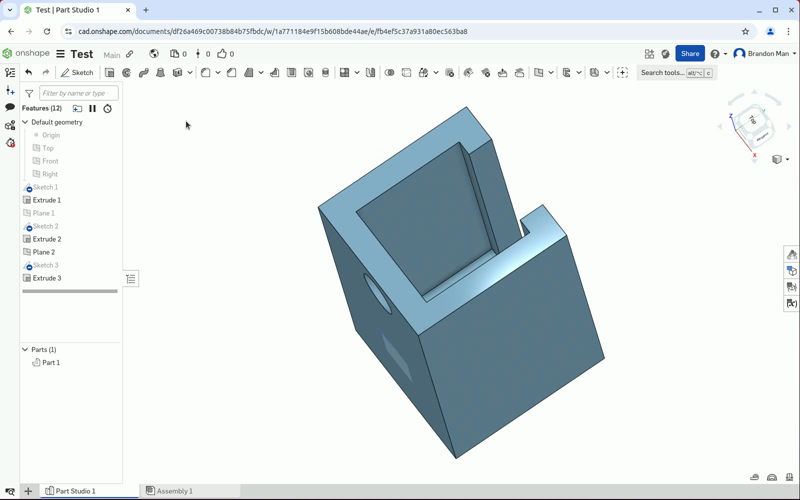
key(up, 2)
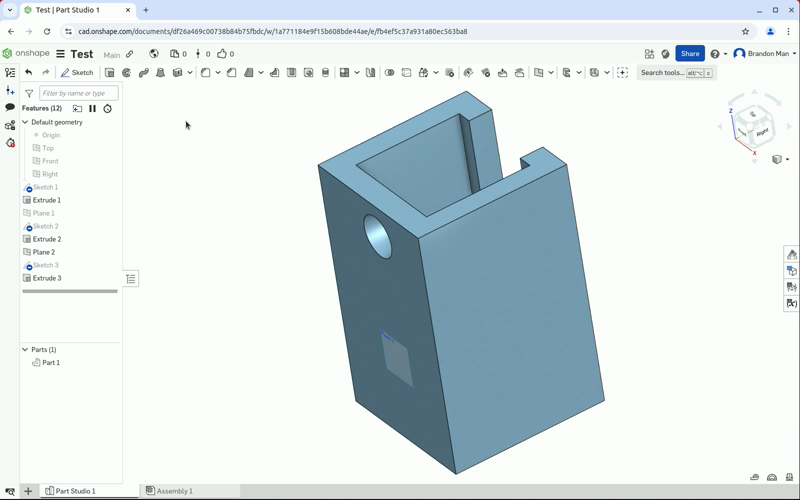
key(right, 2)
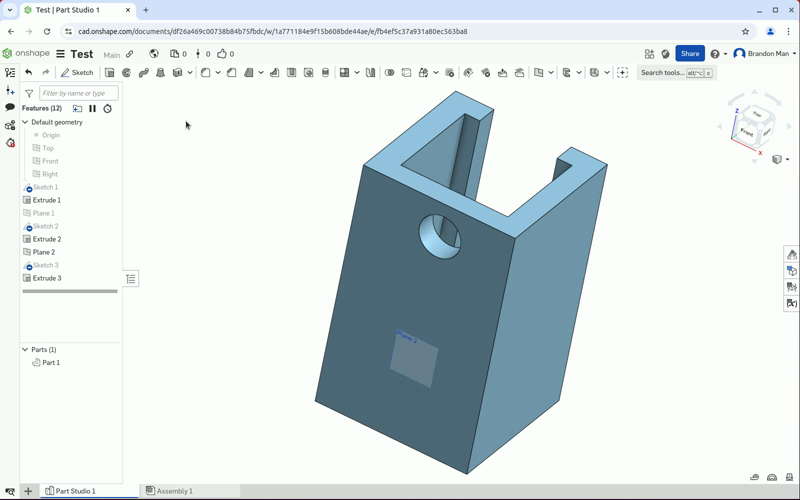
mouse_move(73, 189)
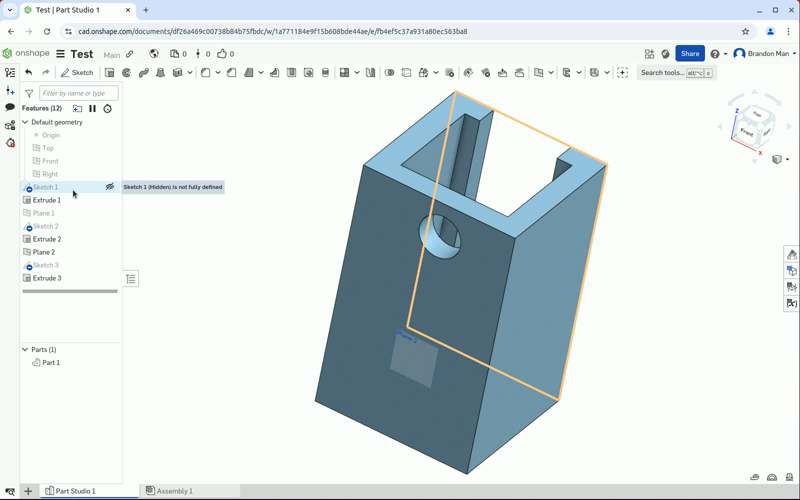
click(73, 189)